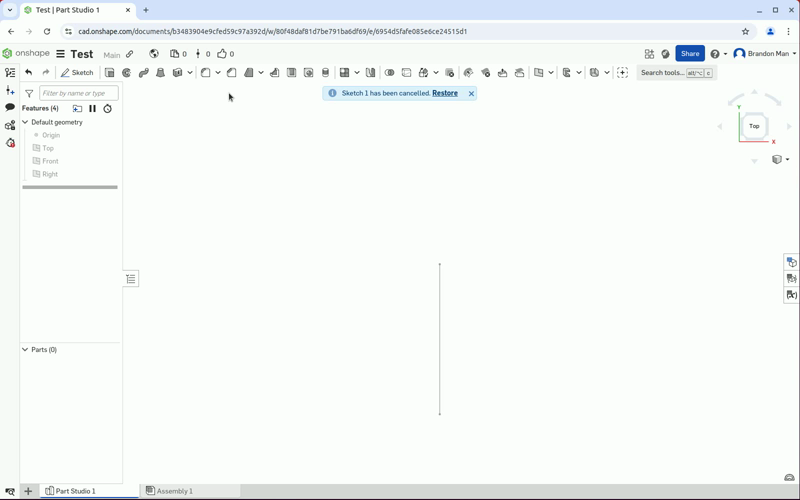
key(shift+h)
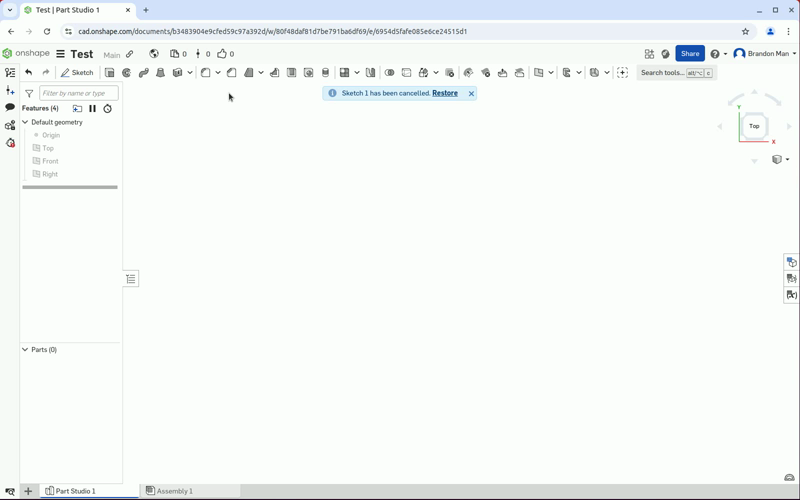
key(shift+s)
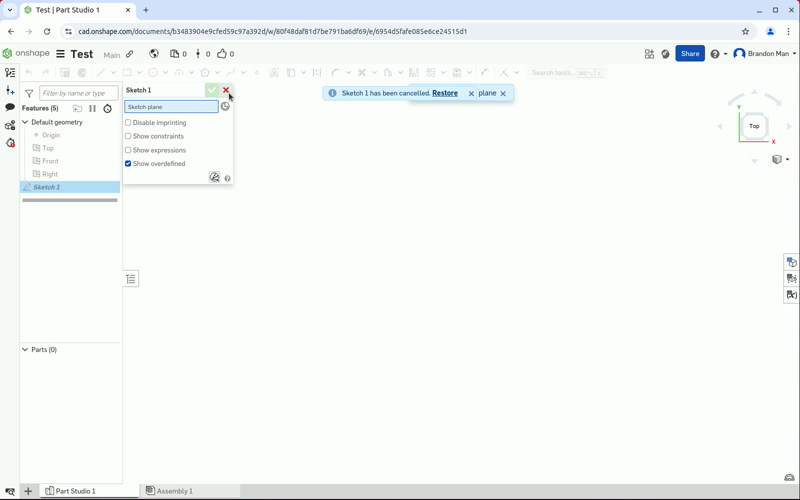
mouse_move(73, 150)
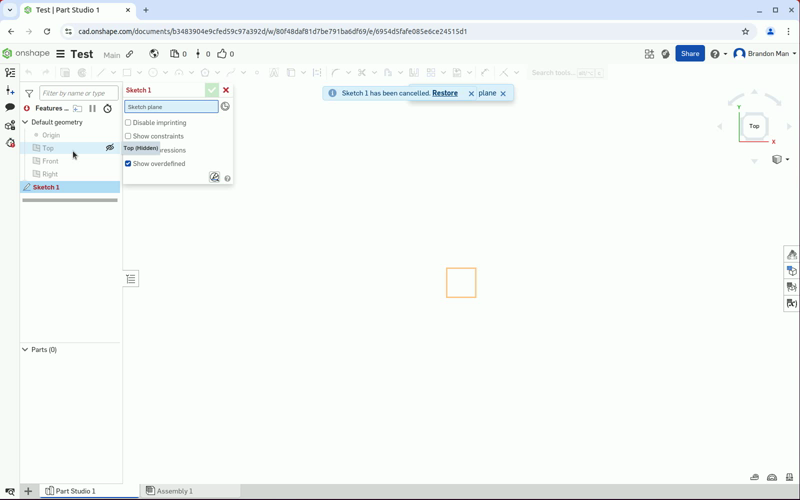
click(73, 150)
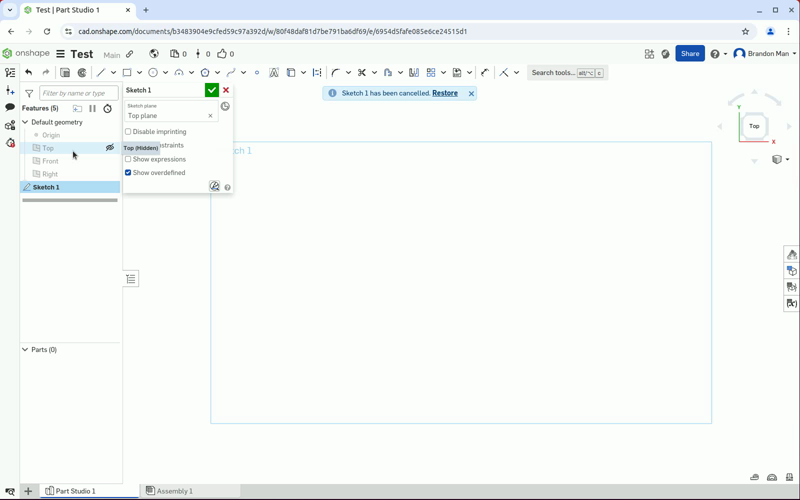
mouse_move(73, 352)
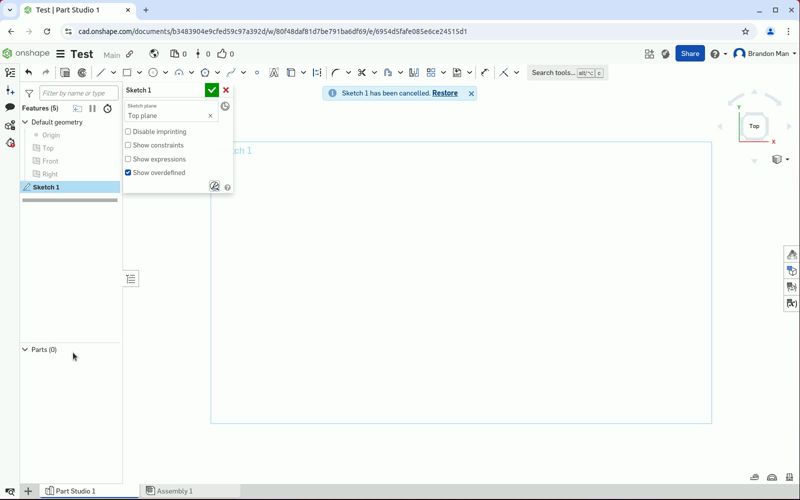
key(y)
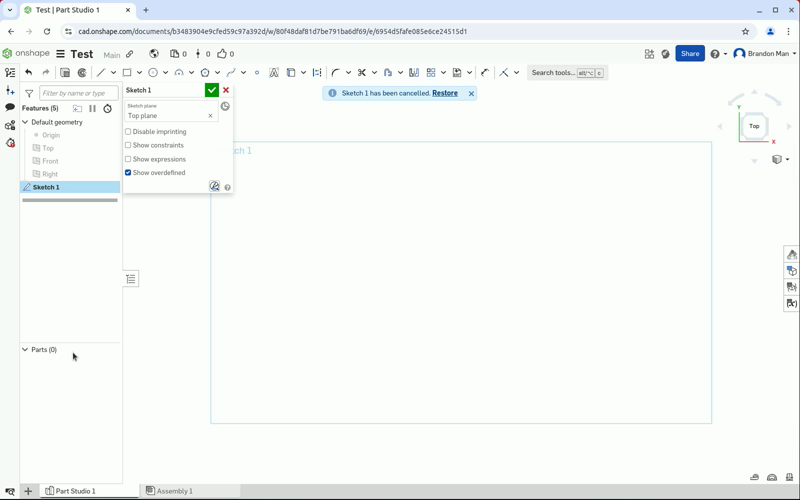
key(c)
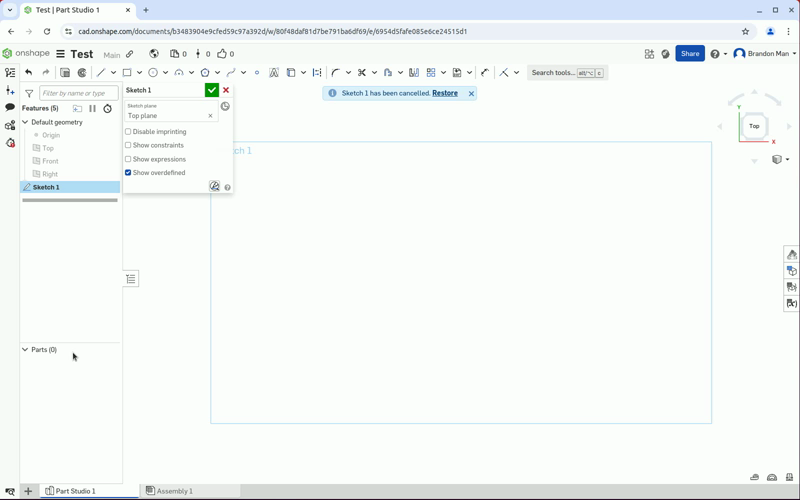
key_down(shift)
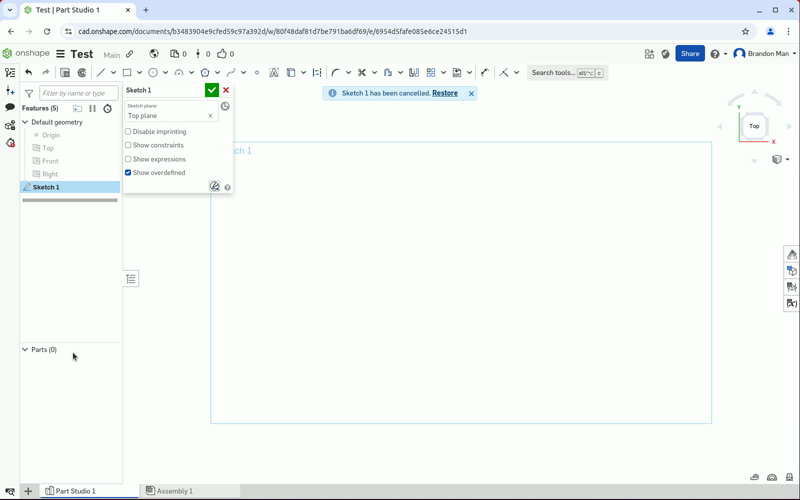
mouse_move(461, 282)
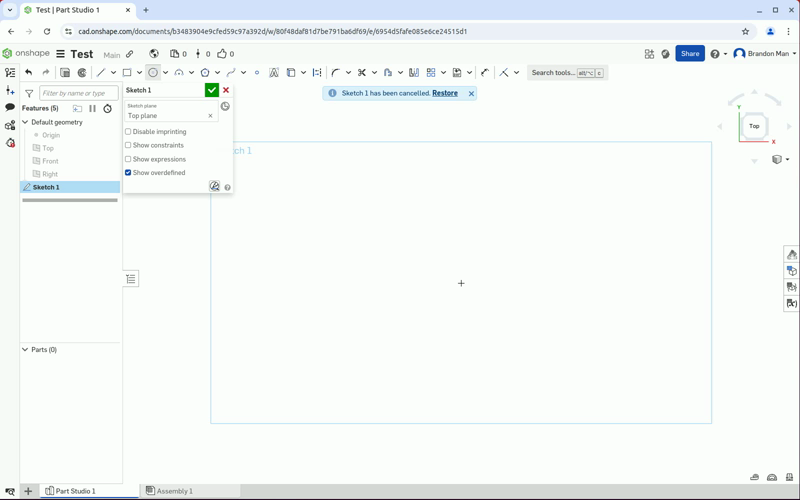
click(461, 282)
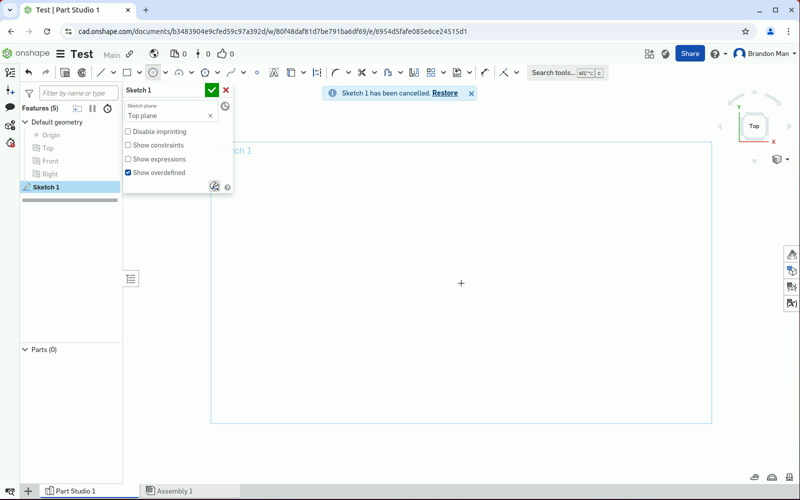
key_up(shift)
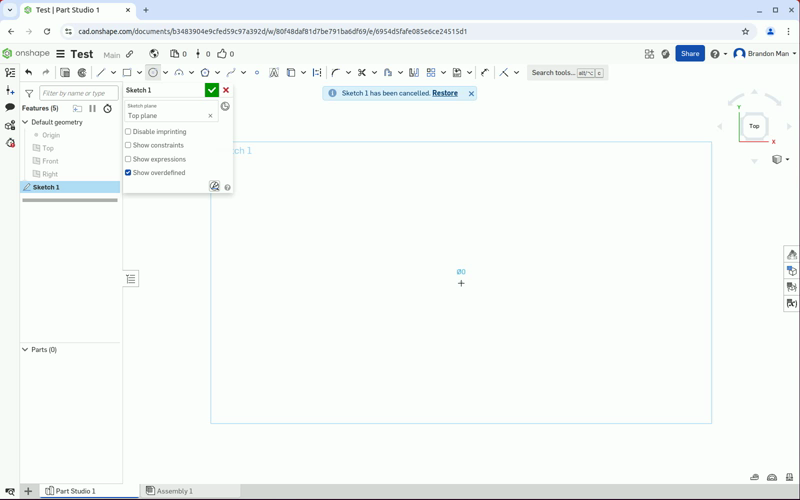
mouse_move(574, 282)
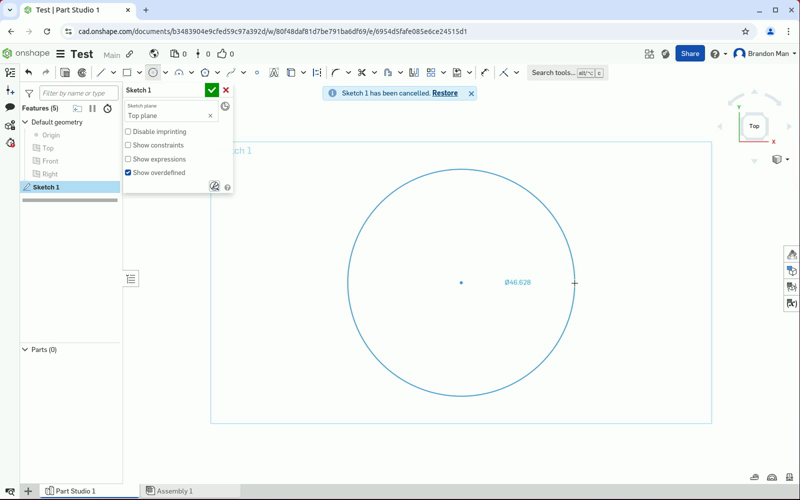
click(574, 282)
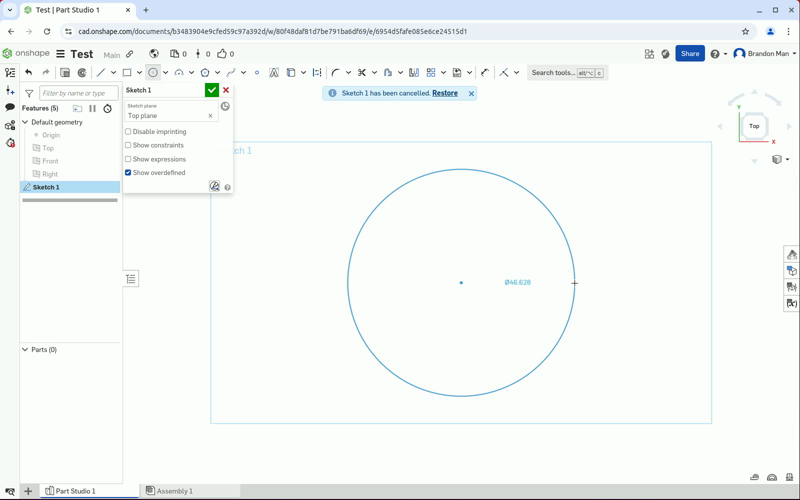
key(esc)
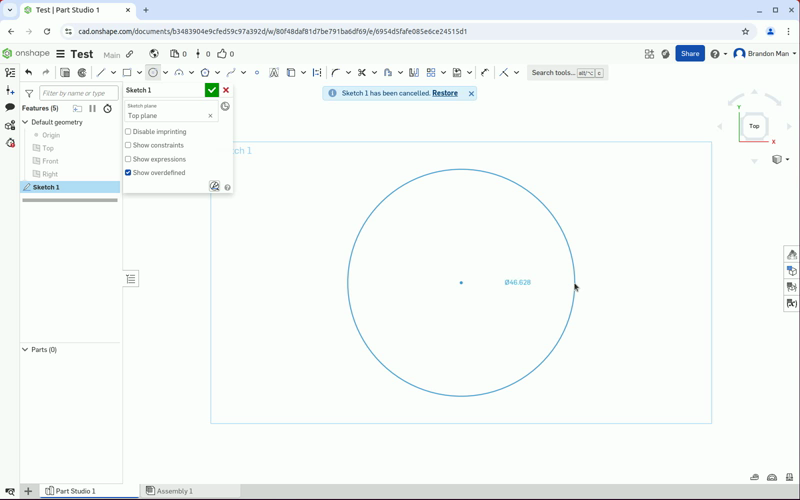
key(c)
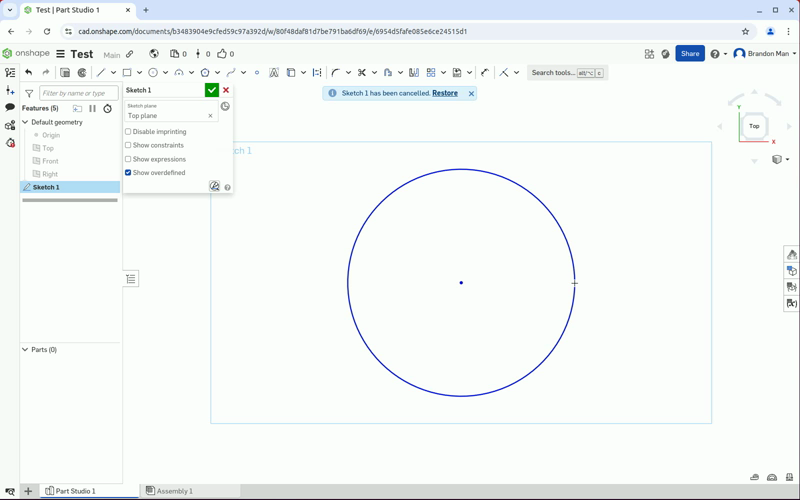
key_down(shift)
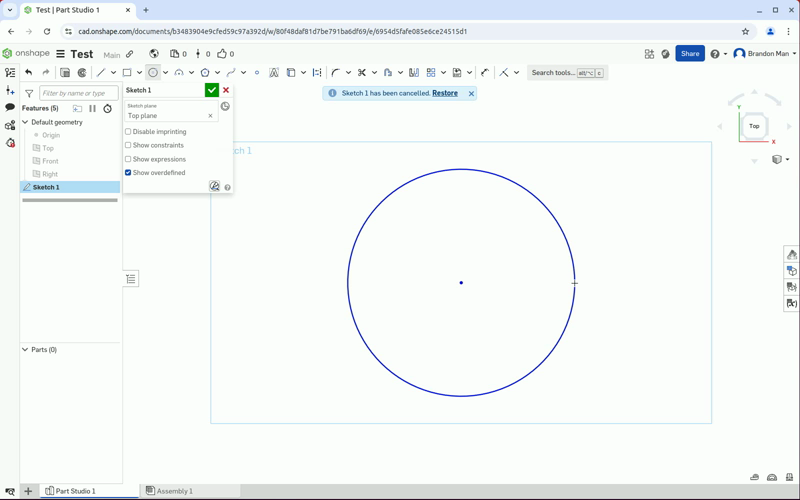
mouse_move(461, 282)
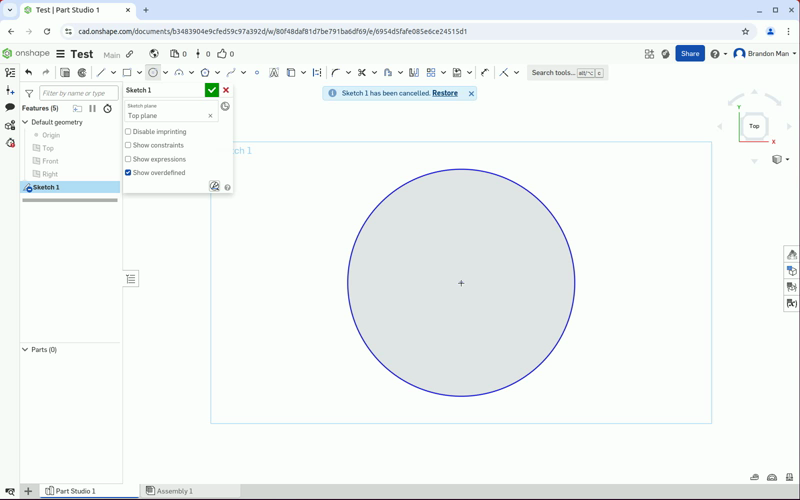
click(461, 282)
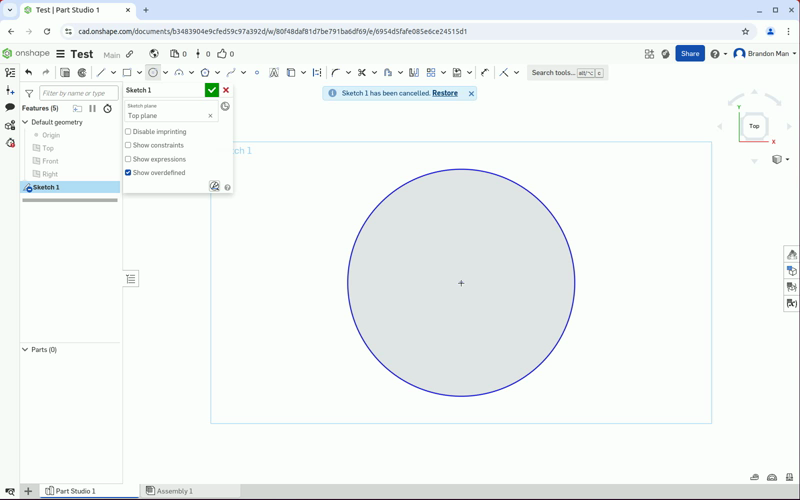
key_up(shift)
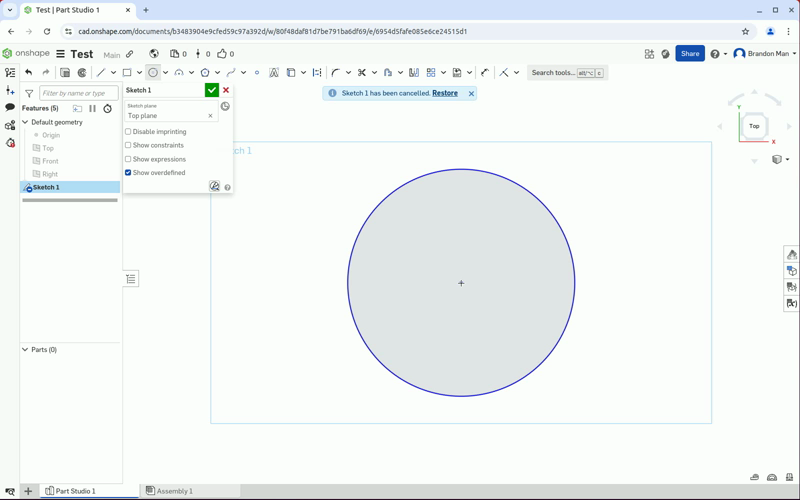
mouse_move(529, 282)
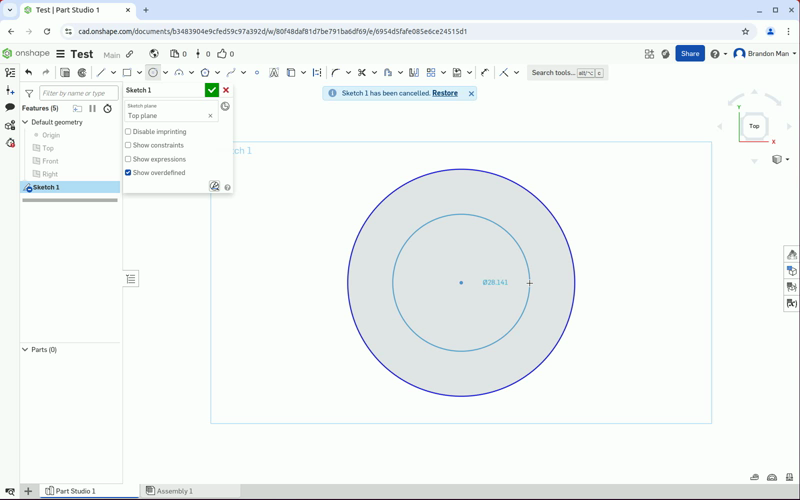
click(529, 282)
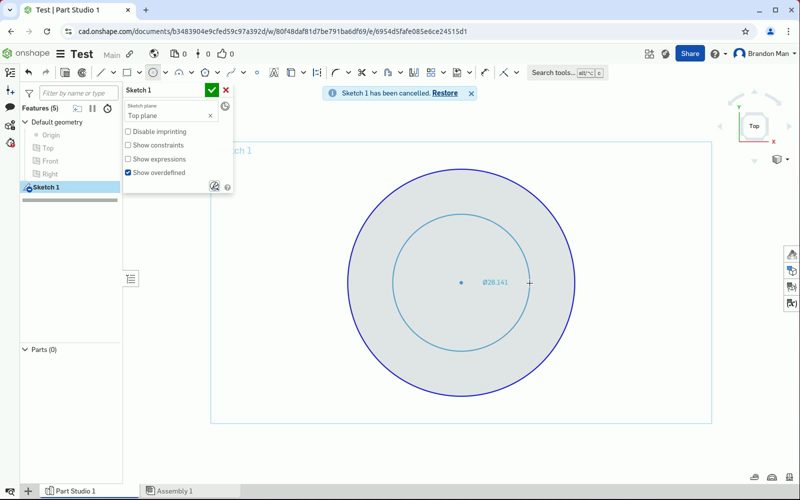
key(esc)
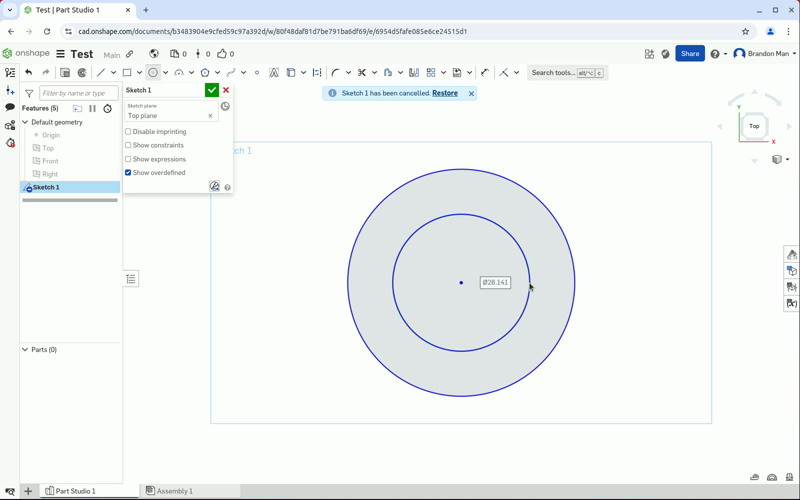
mouse_move(548, 294)
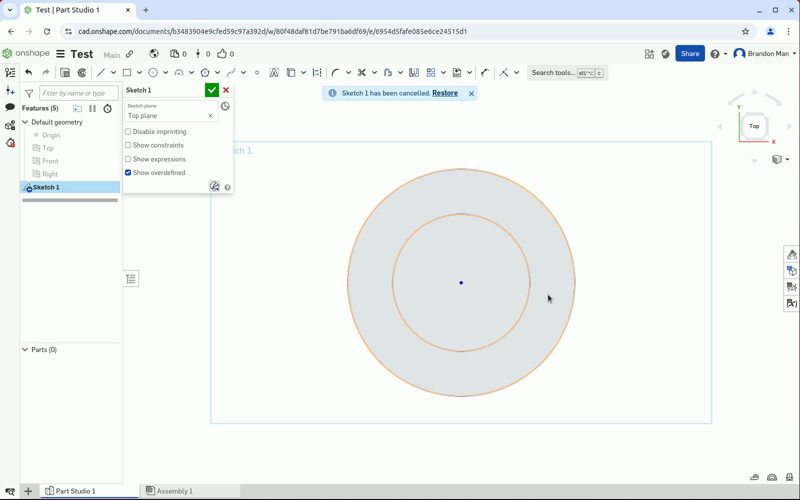
click(548, 294)
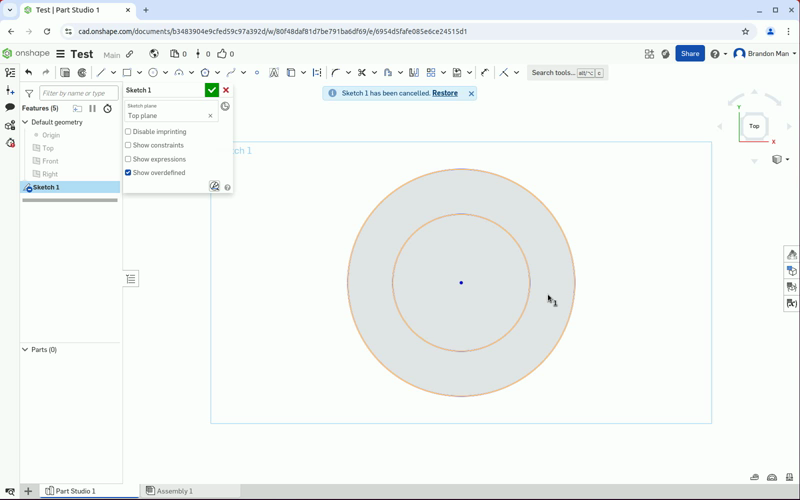
mouse_move(73, 352)
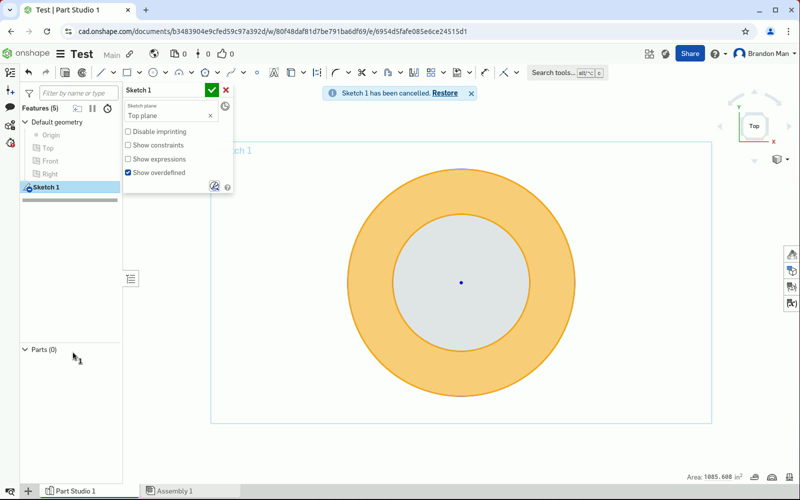
key(shift+y)
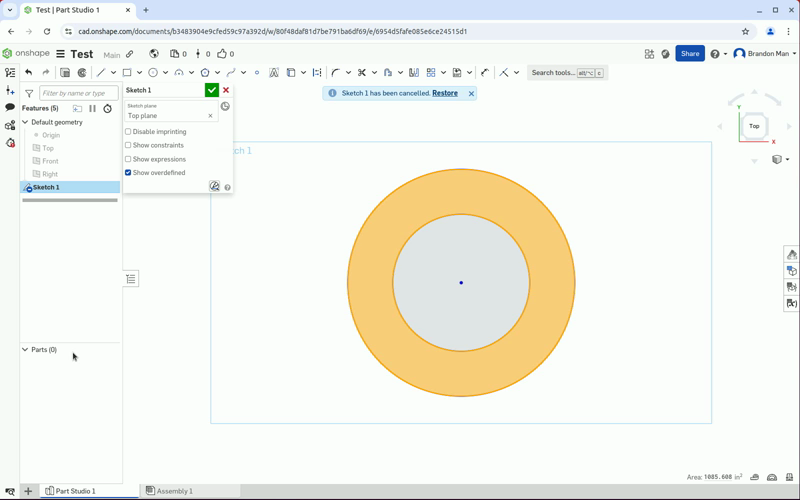
key(shift+e)
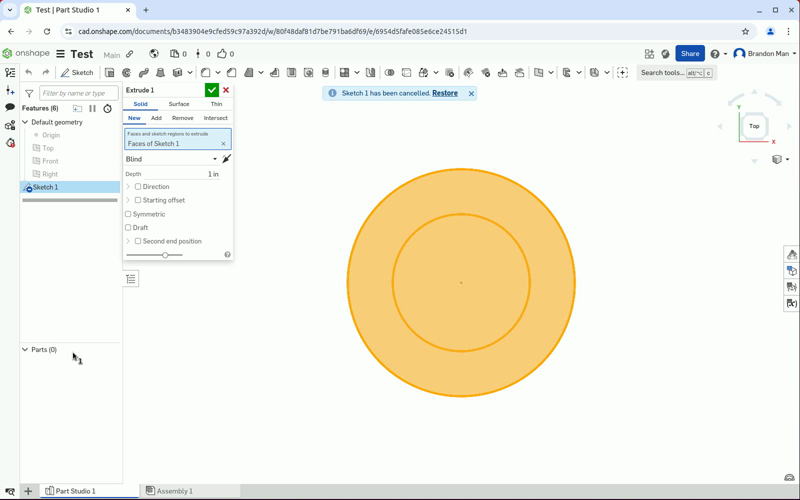
mouse_move(143, 106)
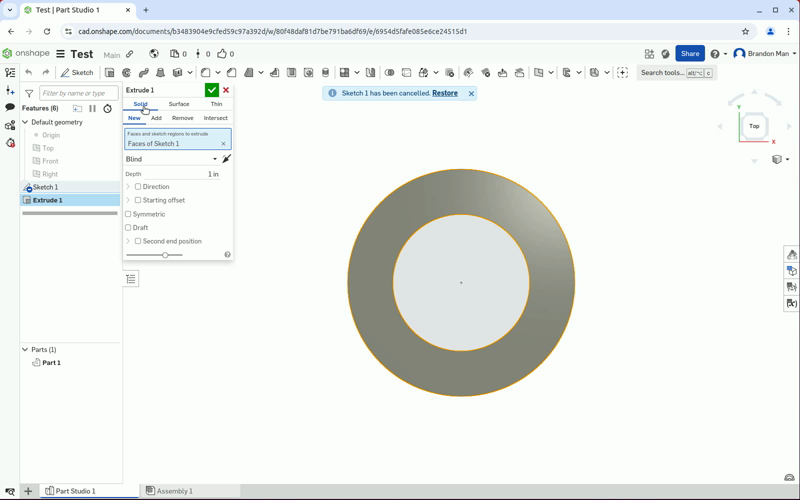
click(143, 106)
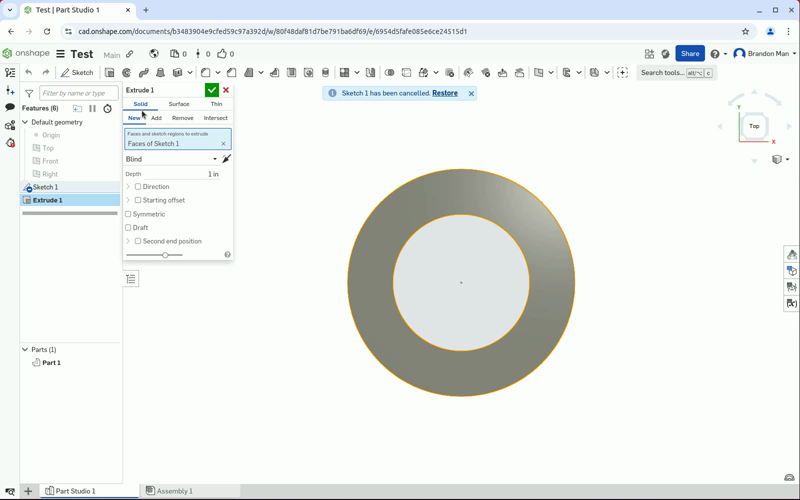
mouse_move(137, 120)
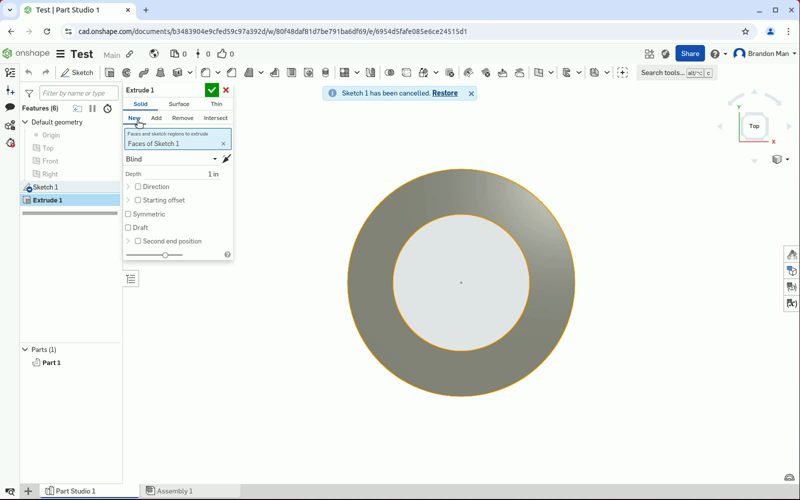
click(137, 120)
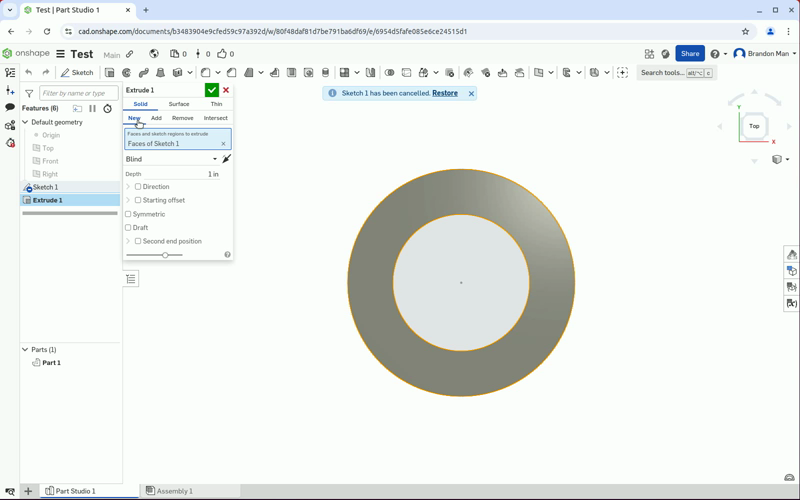
key(tab, 4)
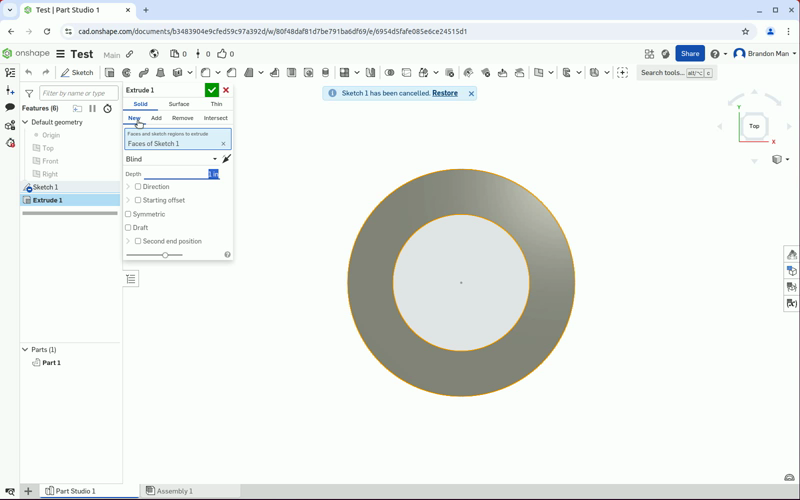
text(1.685)
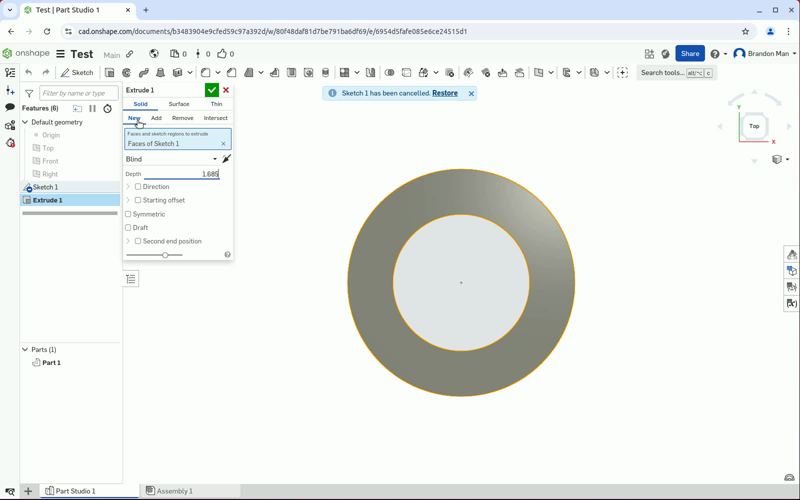
key(enter)
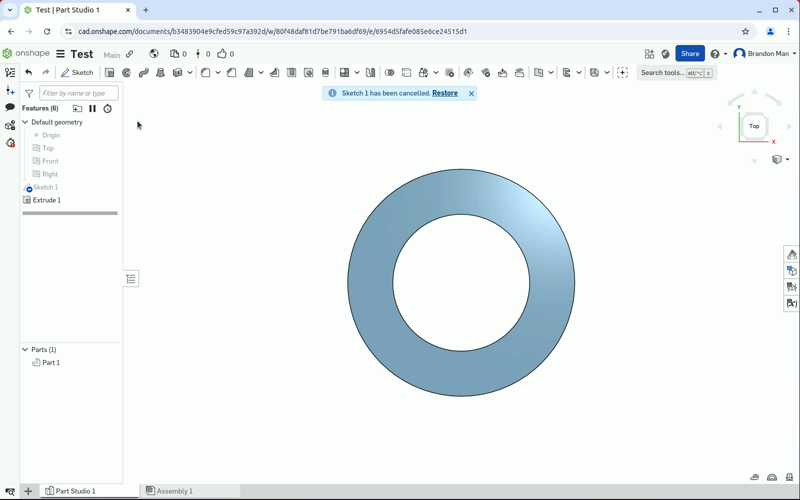
key(shift+h)
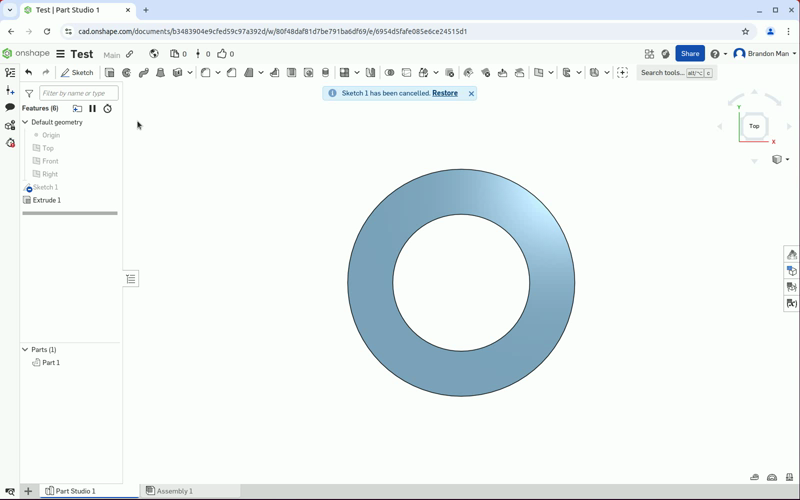
key(shift+h)
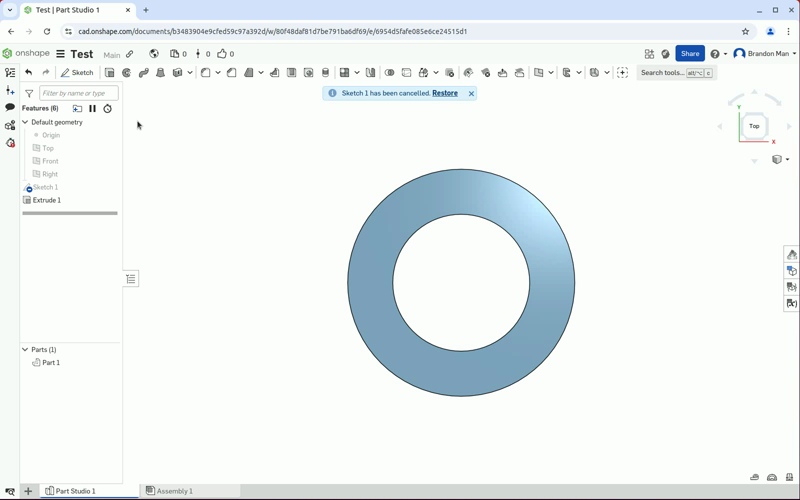
mouse_move(73, 189)
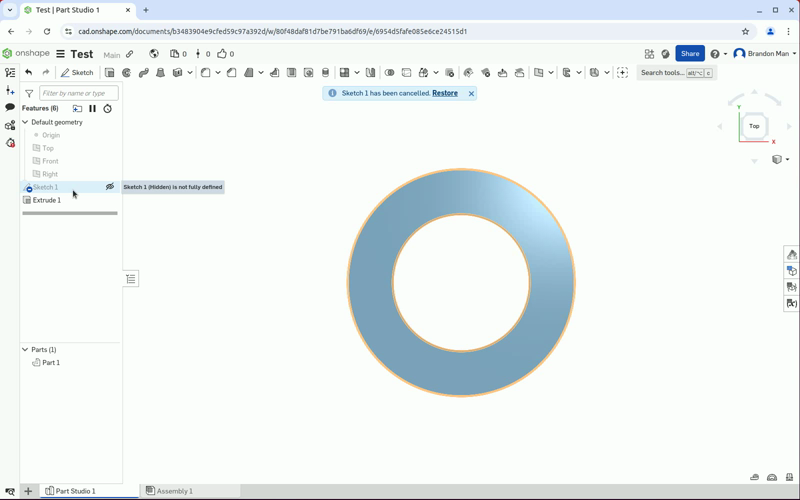
click(73, 189)
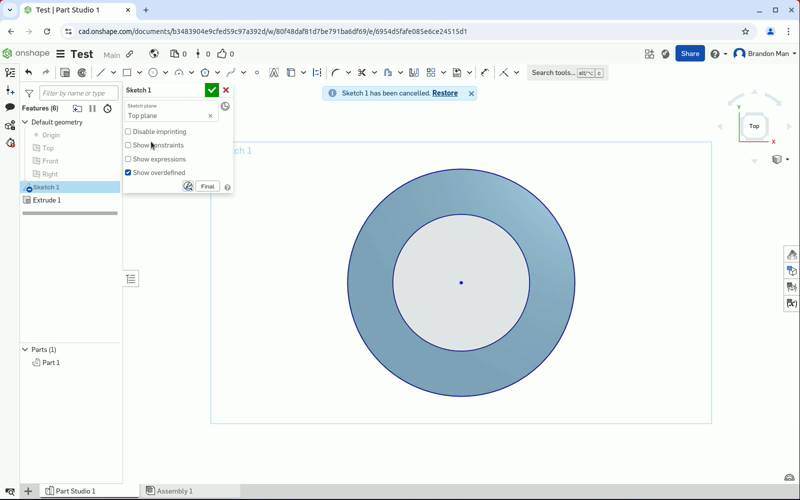
mouse_move(229, 92)
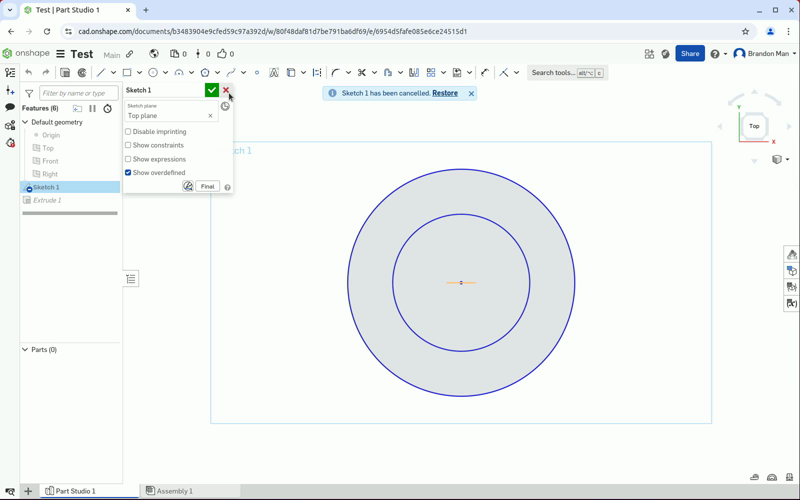
click(229, 92)
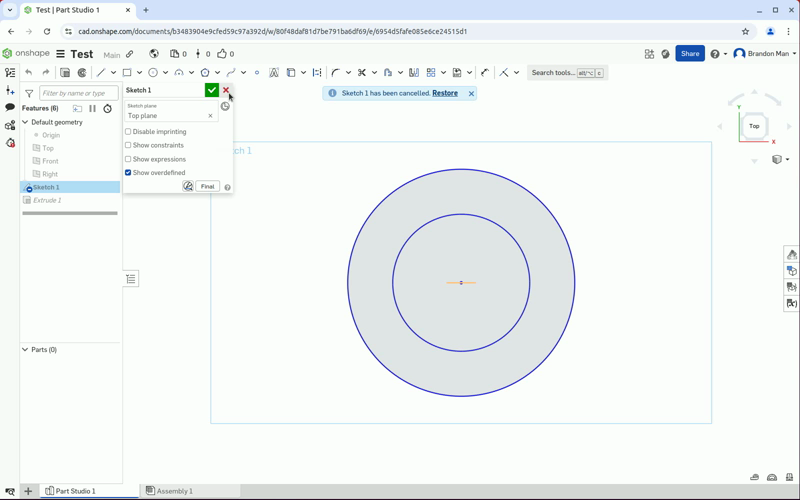
key(shift+s)
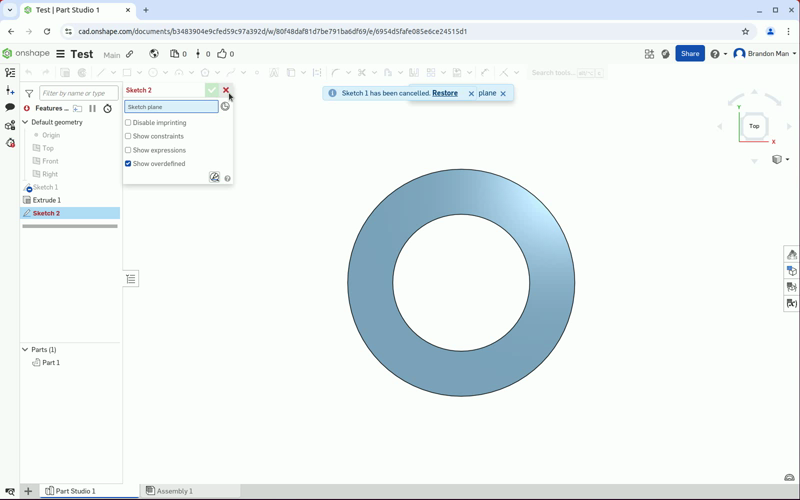
mouse_move(73, 150)
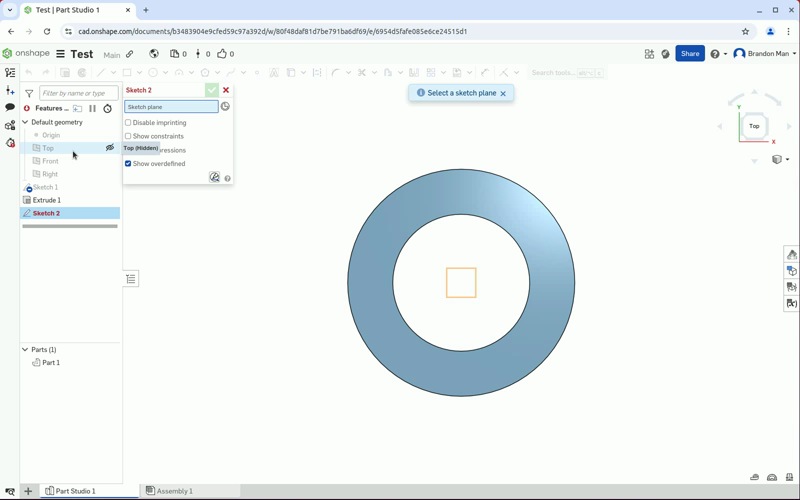
click(73, 150)
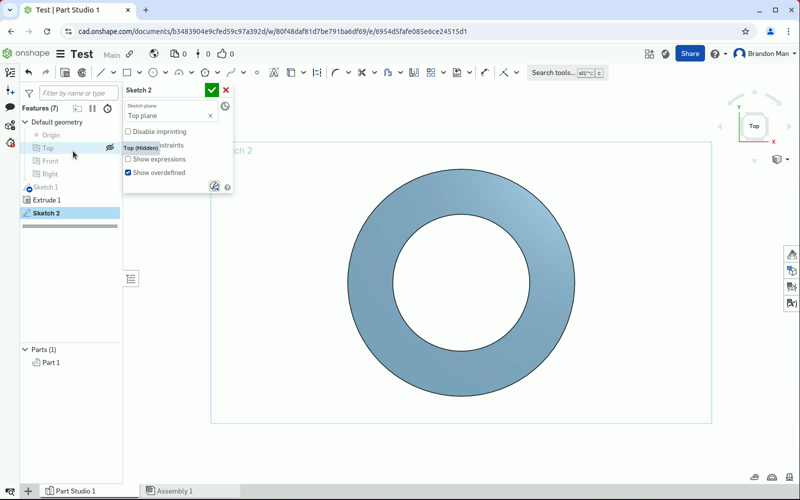
mouse_move(73, 352)
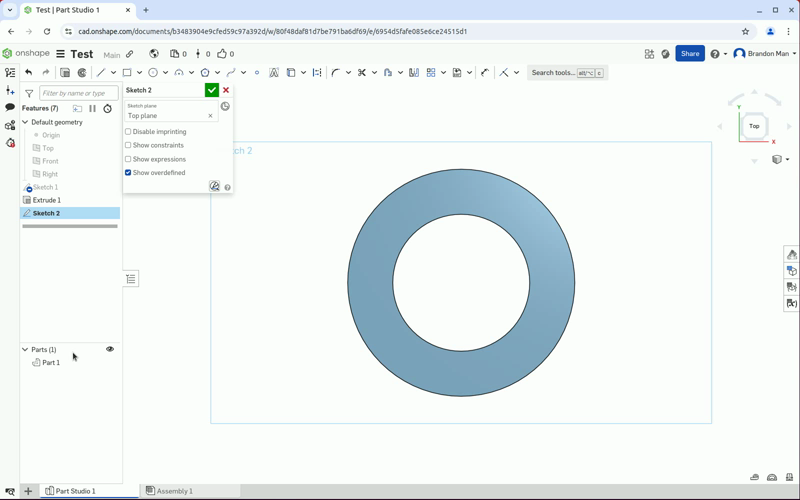
key(y)
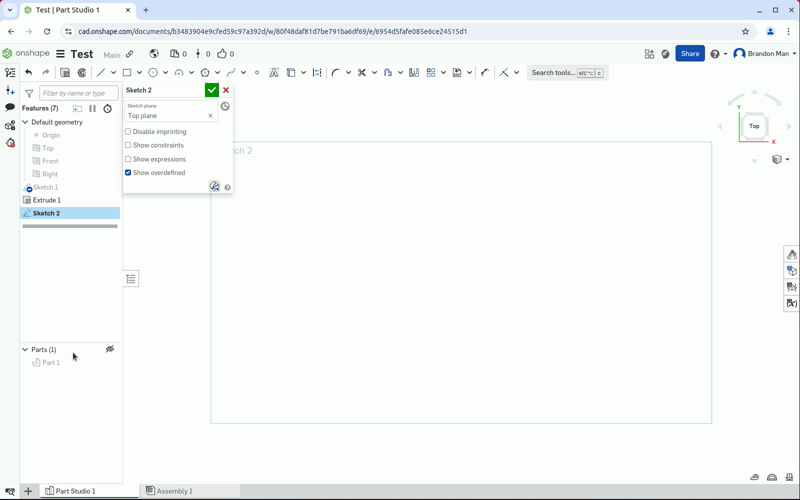
key(c)
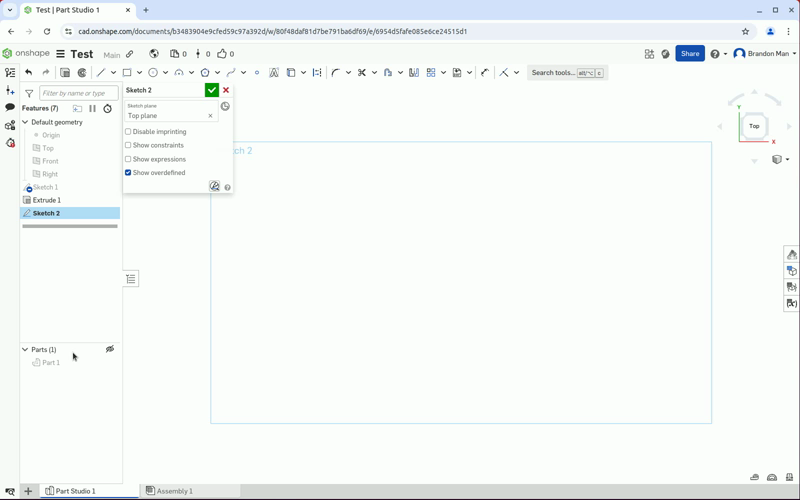
key_down(shift)
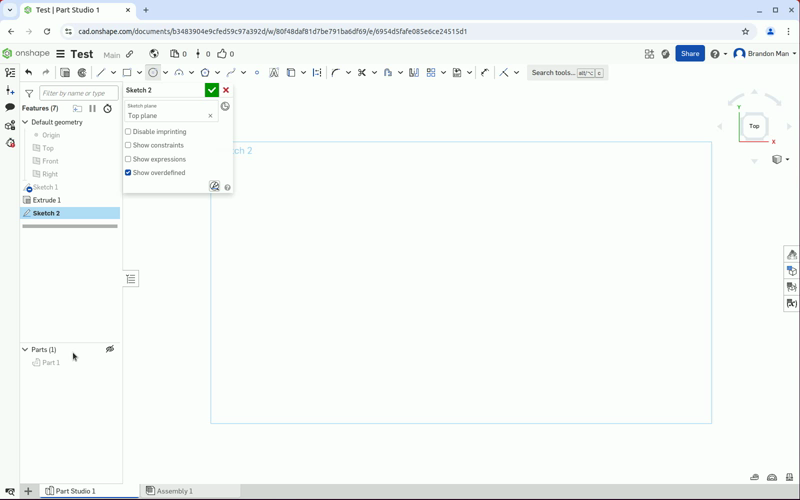
mouse_move(461, 282)
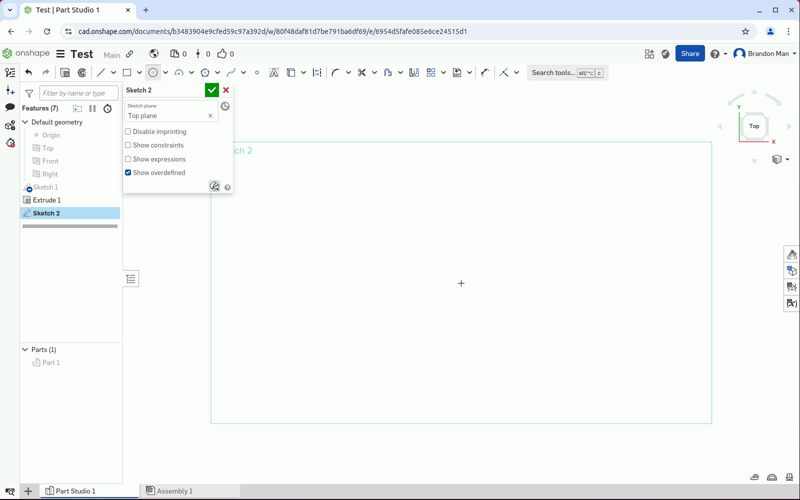
click(461, 282)
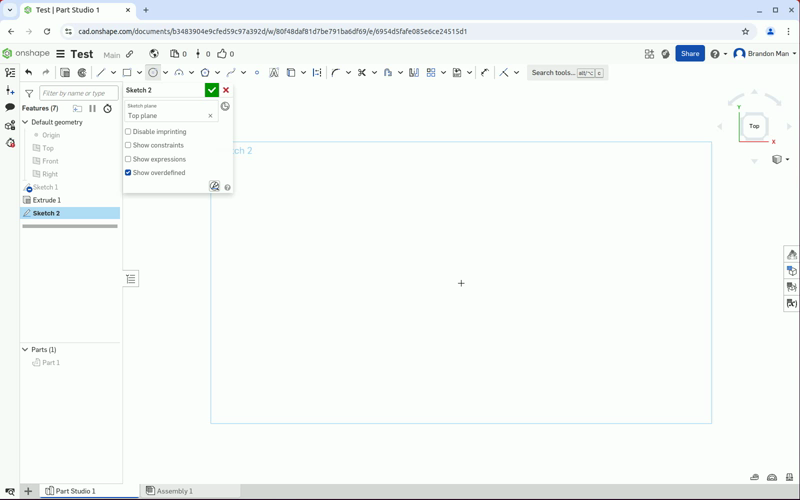
key_up(shift)
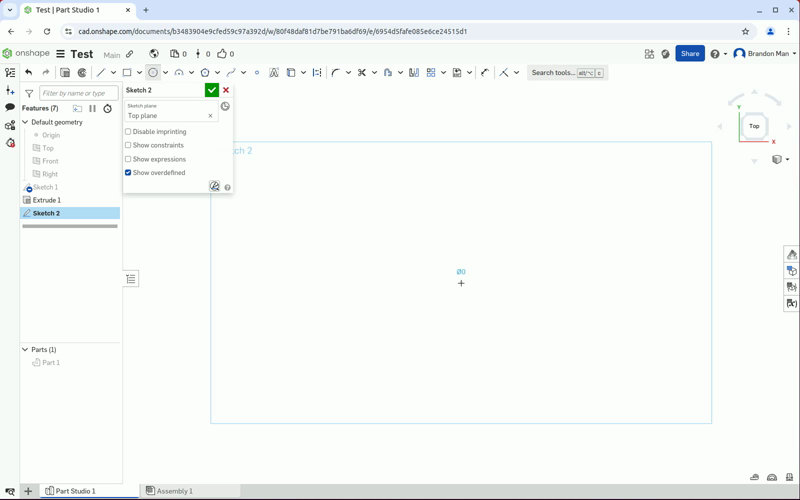
mouse_move(522, 282)
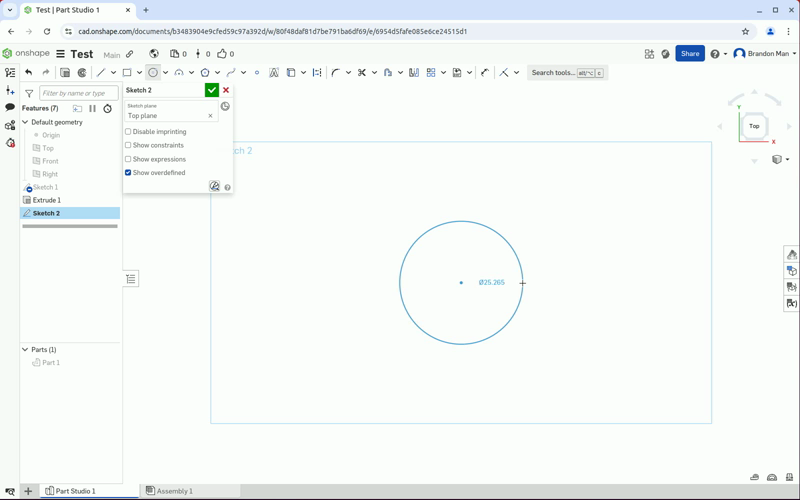
click(522, 282)
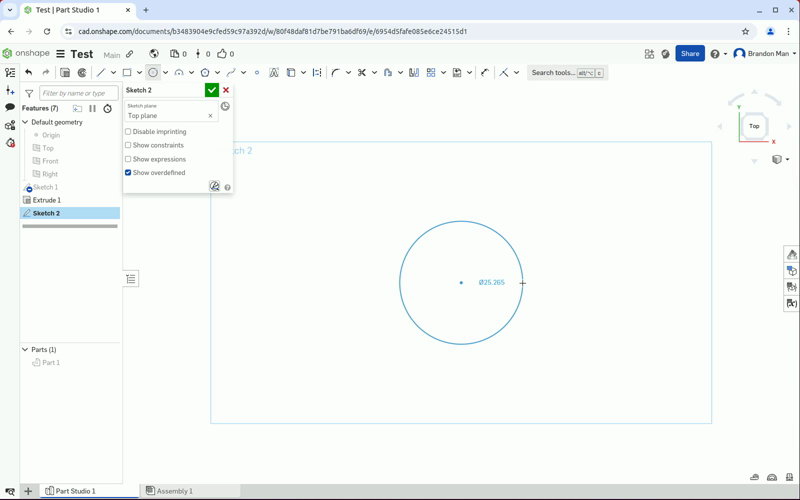
key(esc)
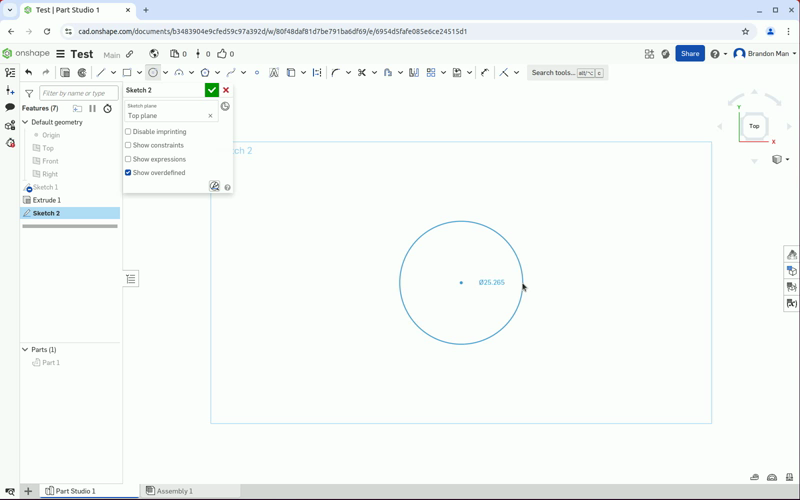
key(c)
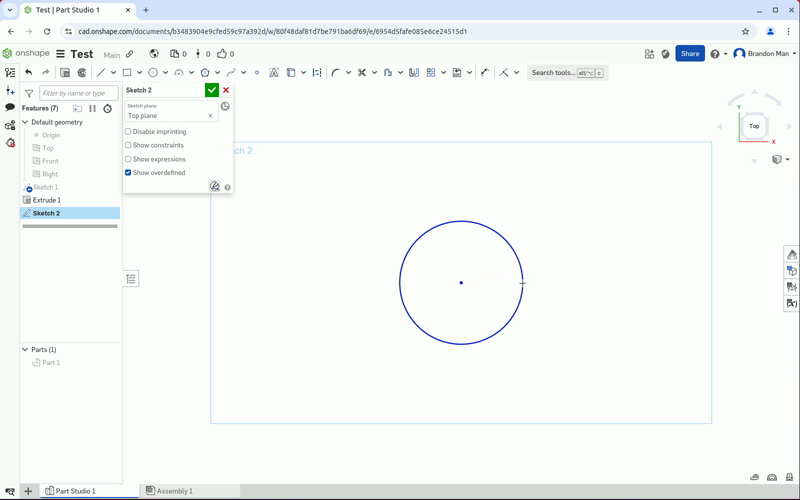
key_down(shift)
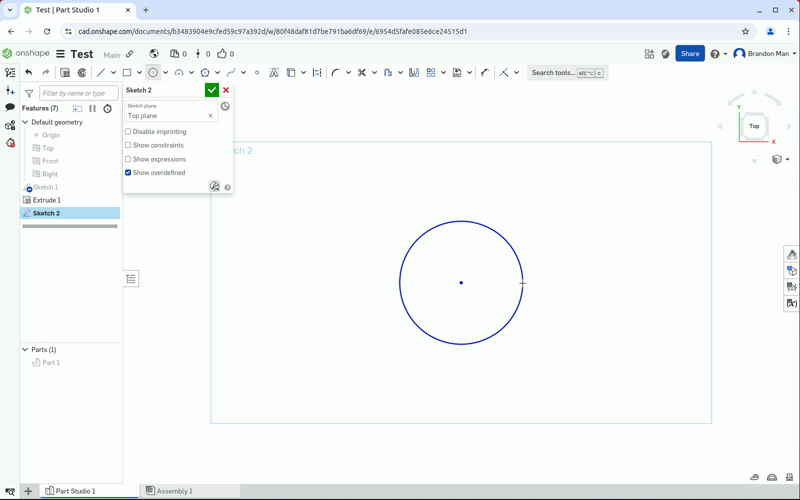
mouse_move(461, 282)
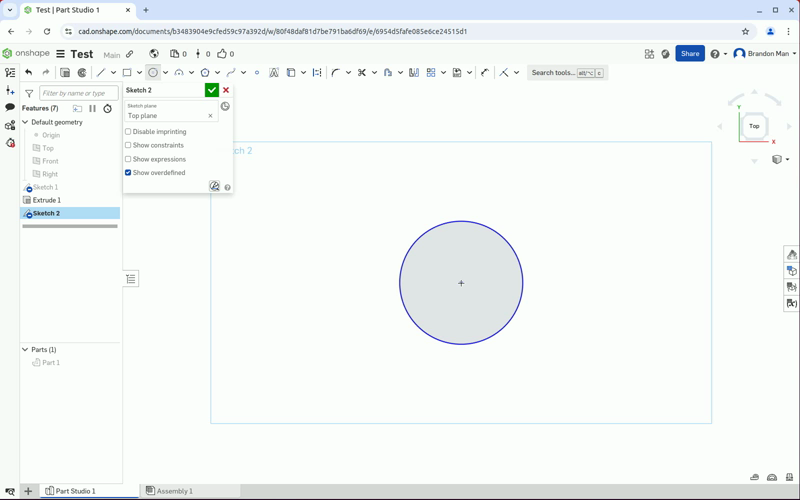
click(461, 282)
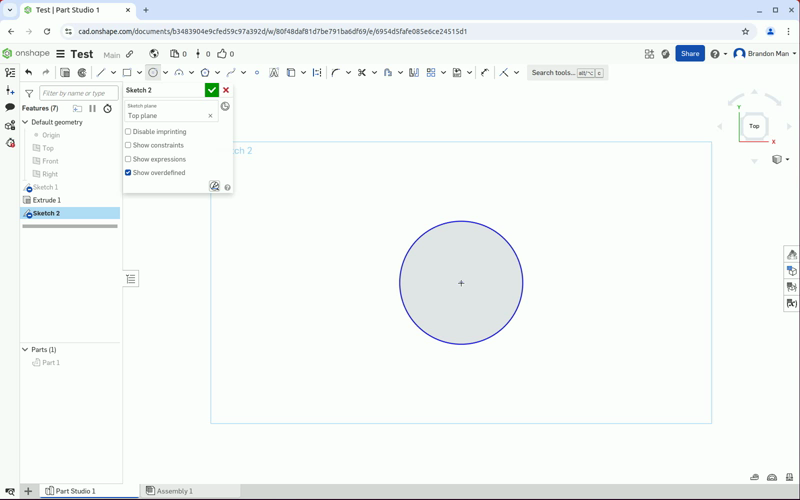
key_up(shift)
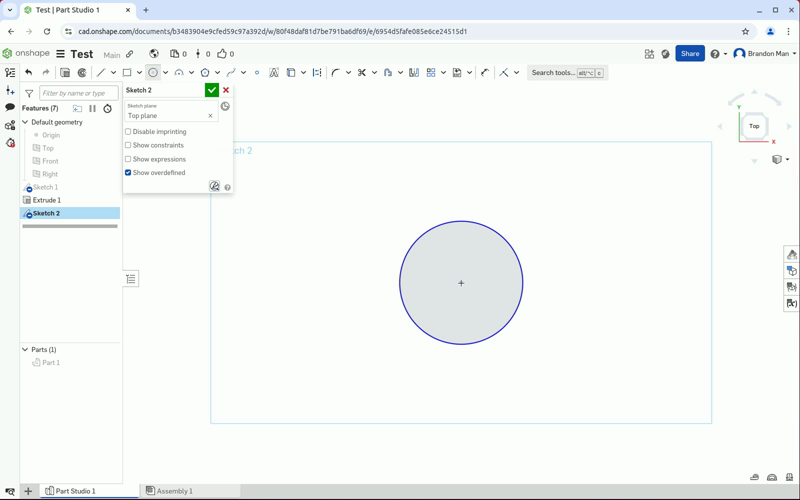
mouse_move(467, 282)
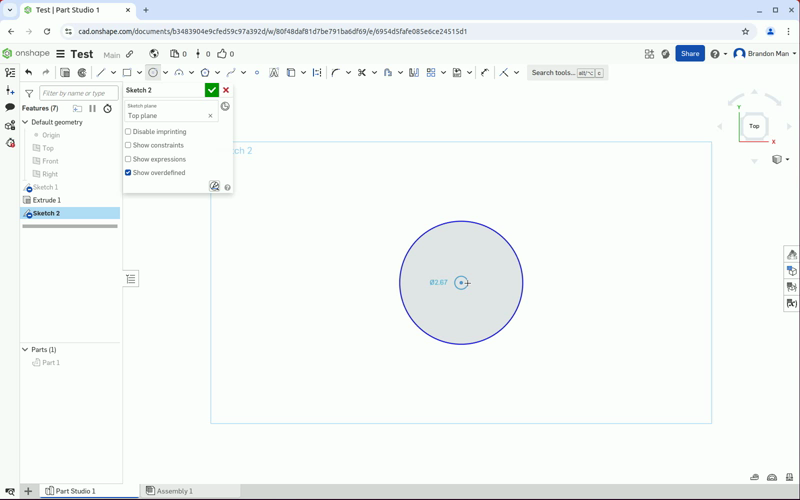
click(467, 282)
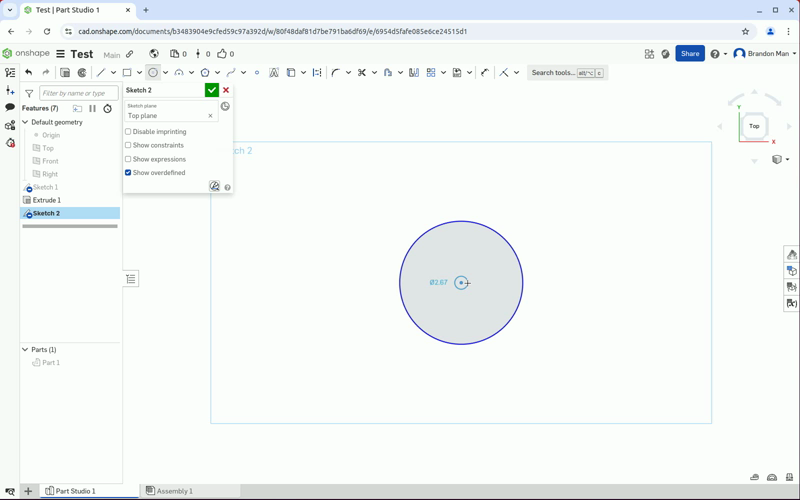
key(esc)
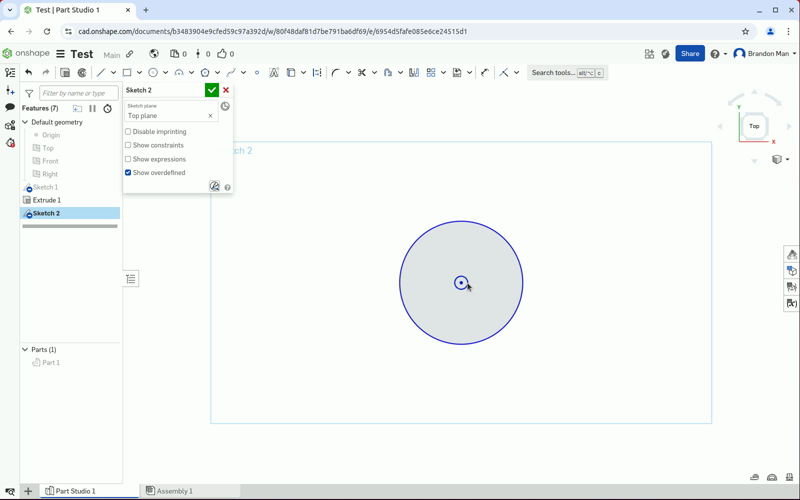
mouse_move(489, 255)
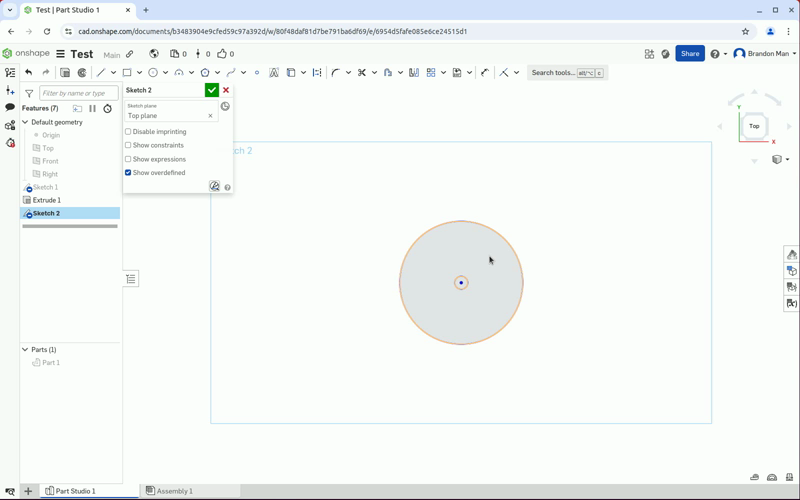
click(489, 255)
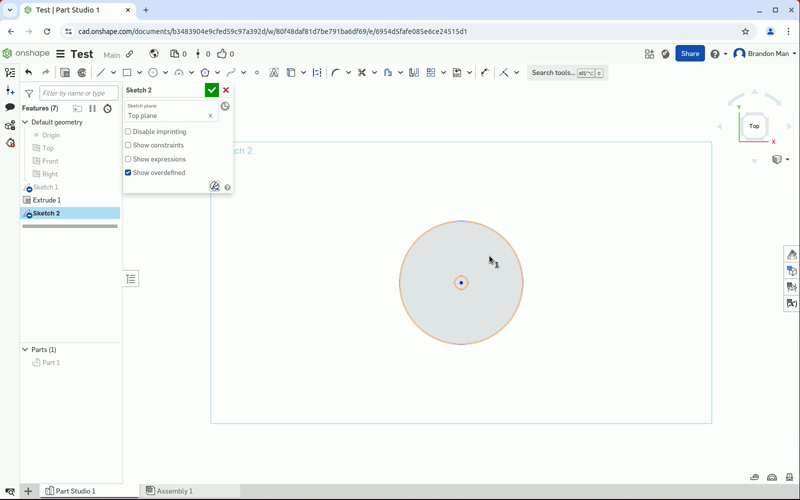
mouse_move(73, 352)
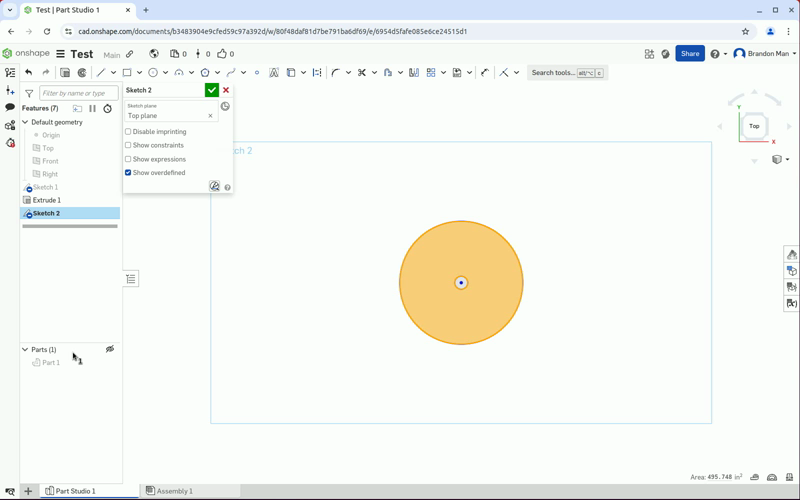
key(shift+y)
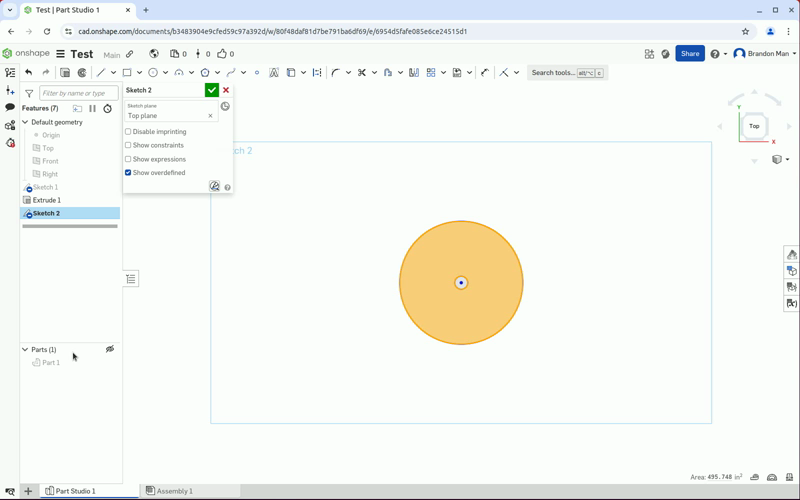
key(shift+e)
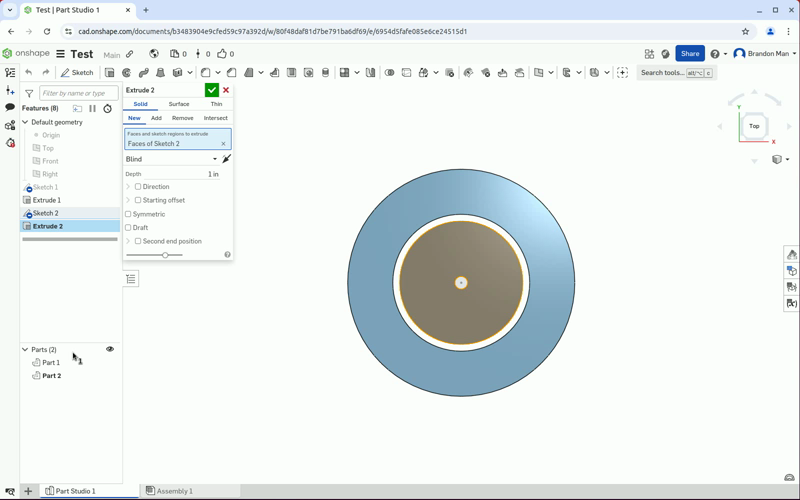
mouse_move(143, 106)
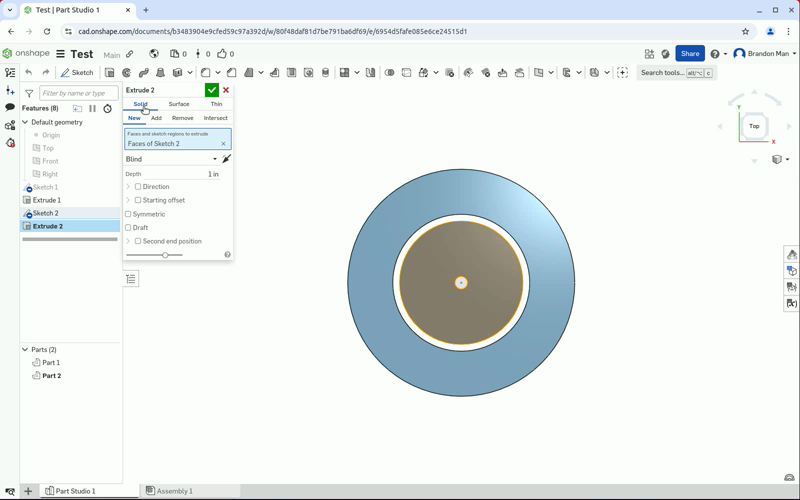
click(143, 106)
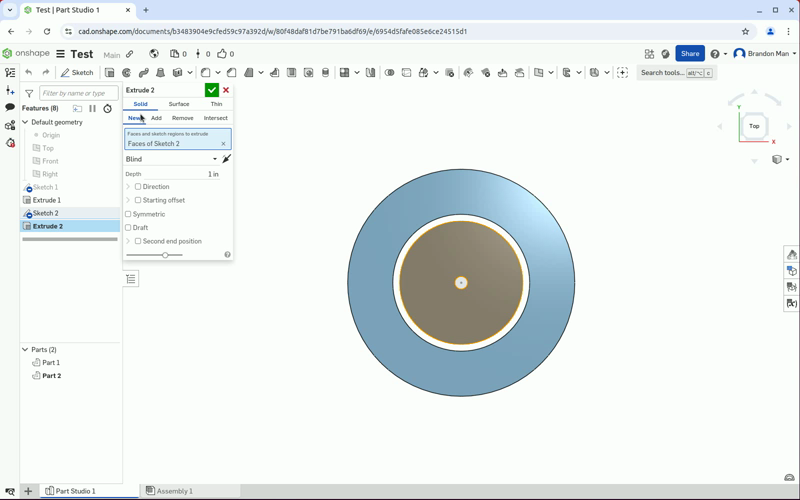
mouse_move(137, 120)
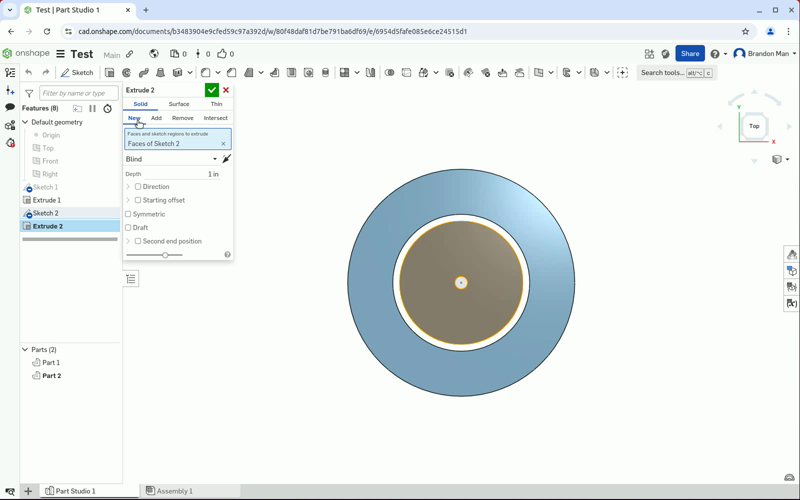
click(137, 120)
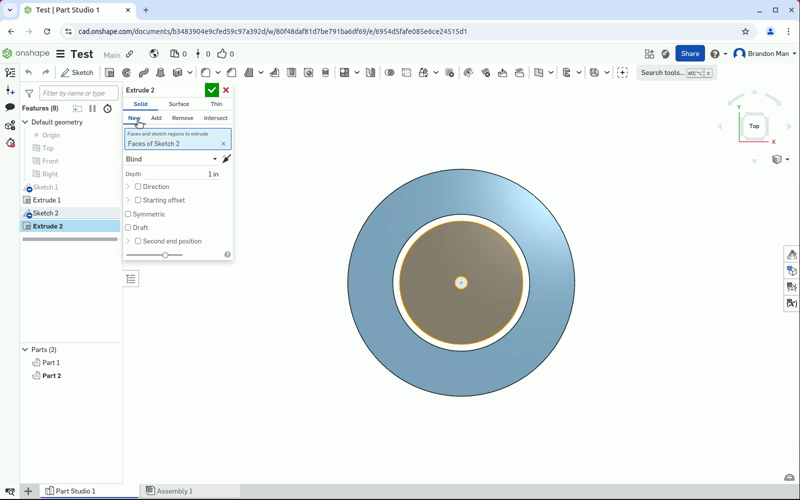
key(tab, 4)
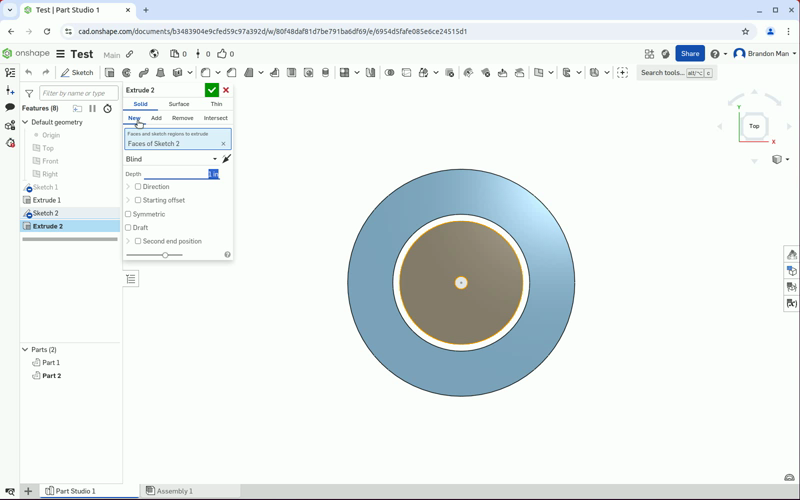
text(1.685)
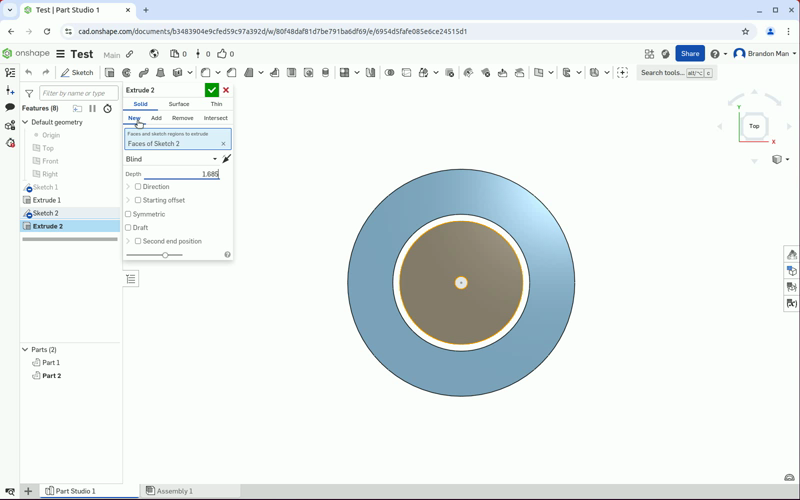
key(enter)
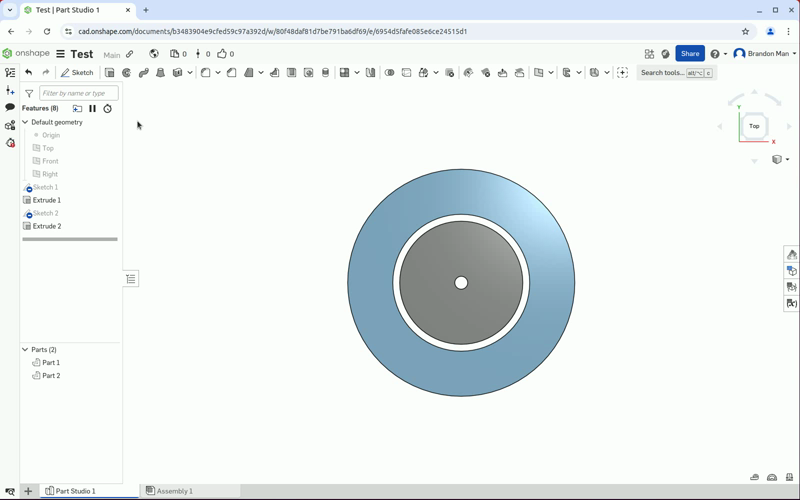
key(shift+h)
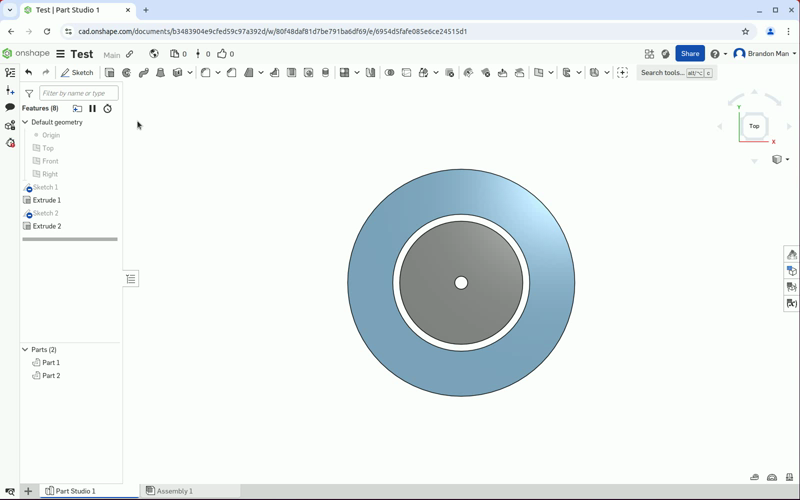
key(shift+h)
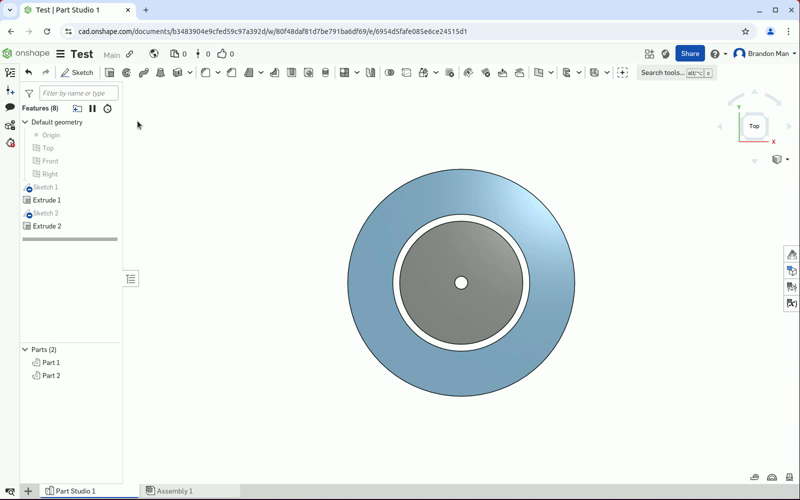
mouse_move(73, 189)
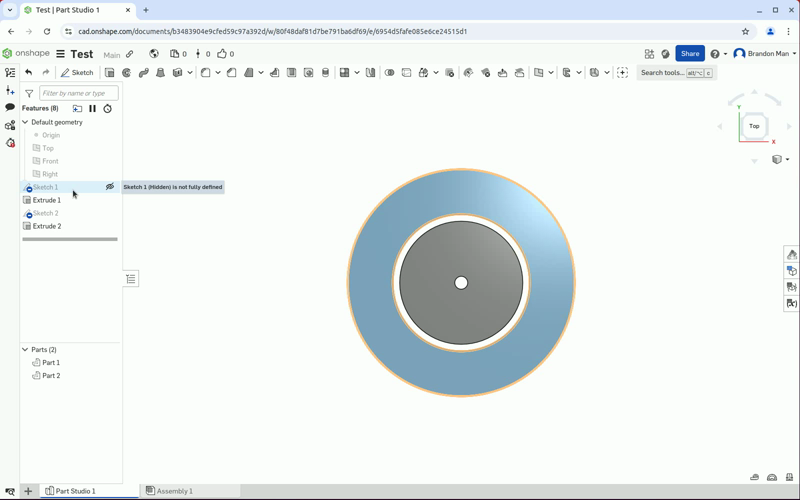
click(73, 189)
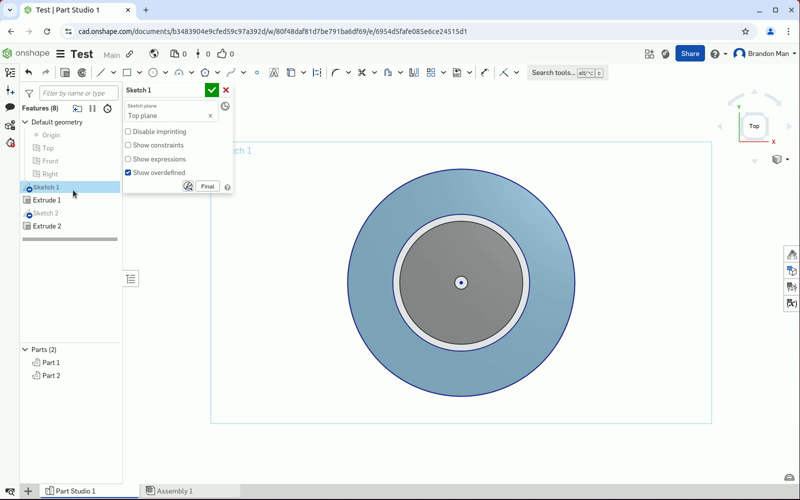
mouse_move(229, 92)
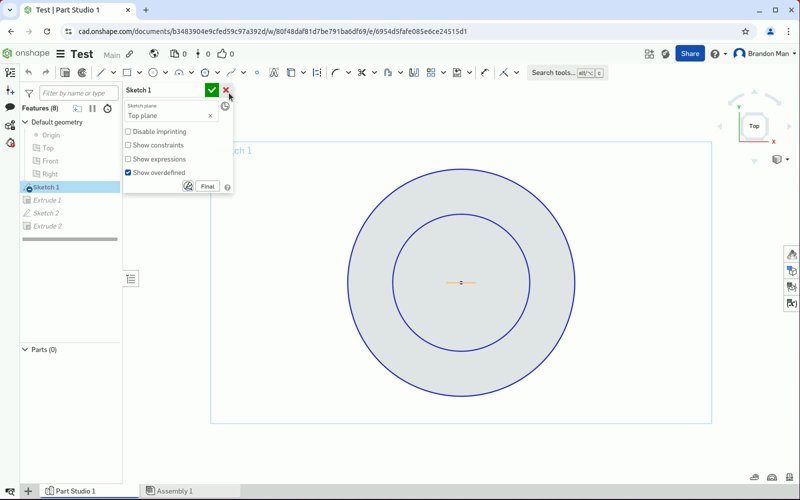
click(229, 92)
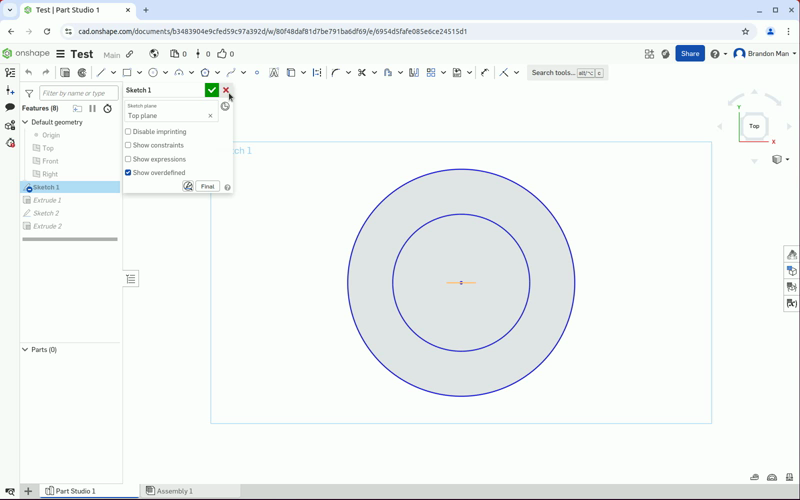
key(shift+s)
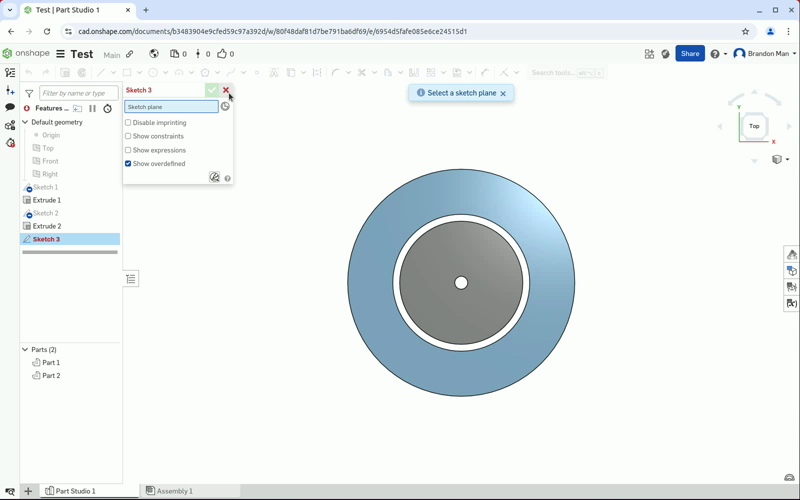
mouse_move(73, 150)
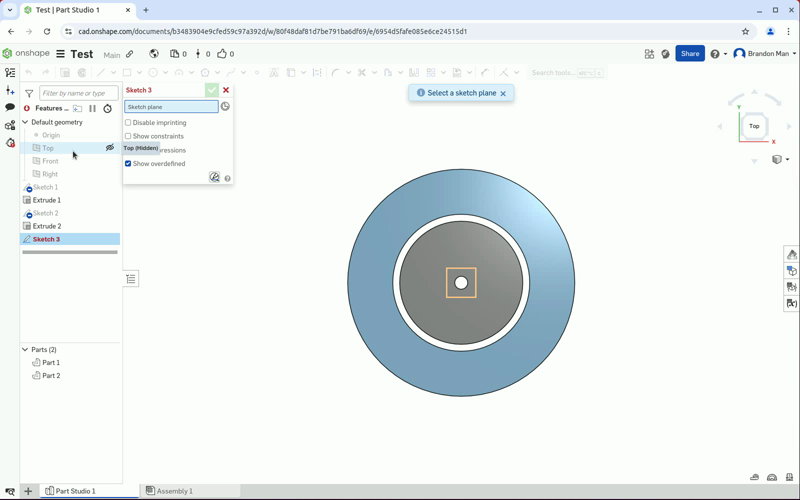
click(73, 150)
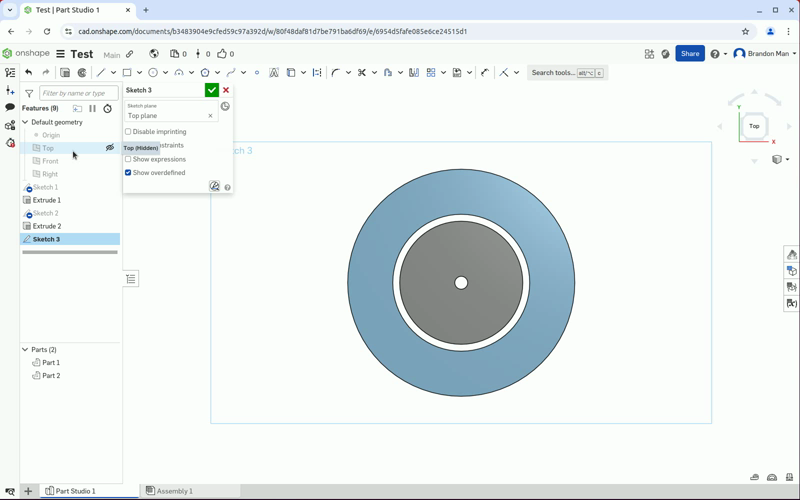
mouse_move(73, 352)
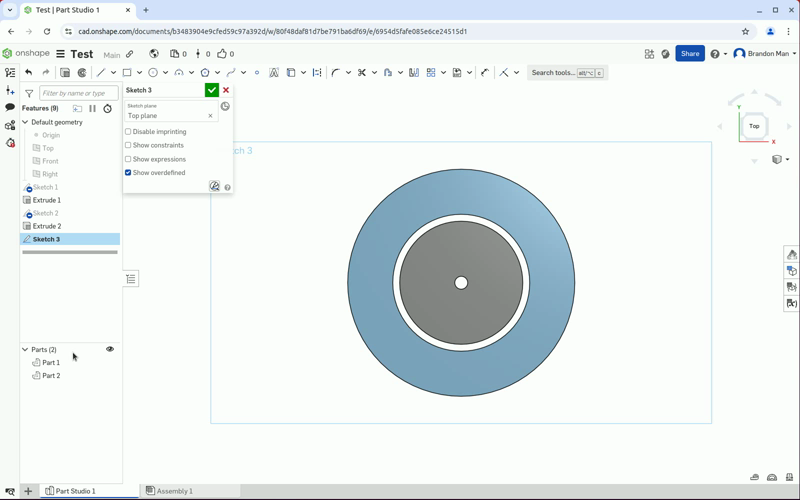
key(y)
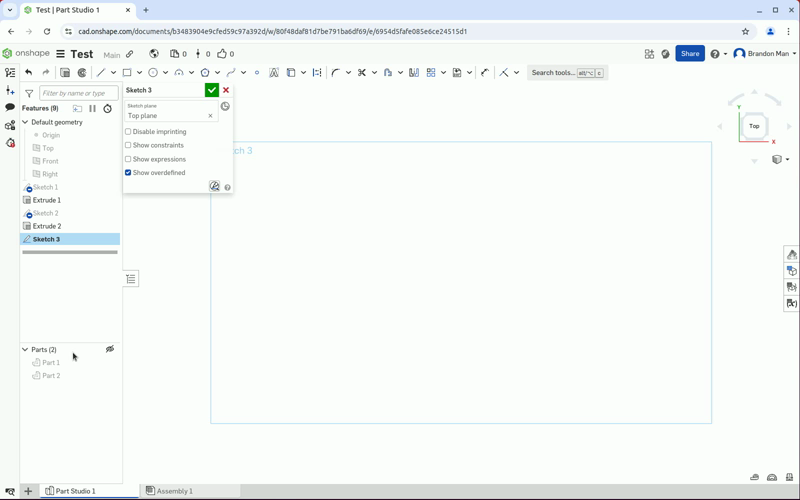
key(c)
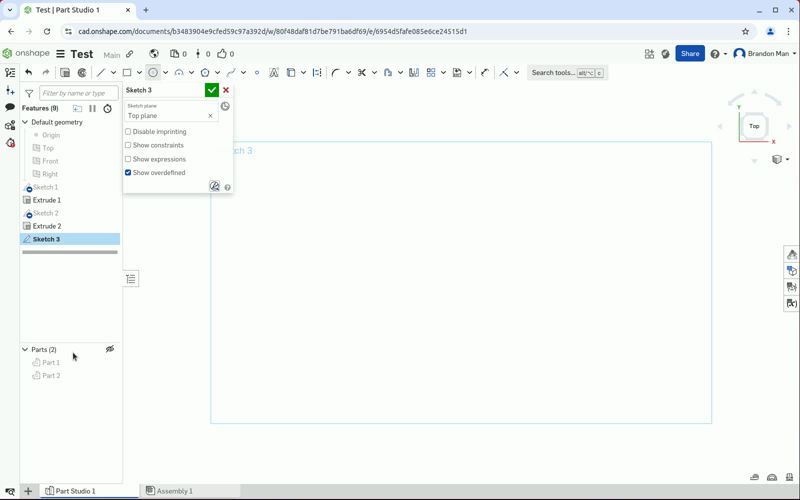
key_down(shift)
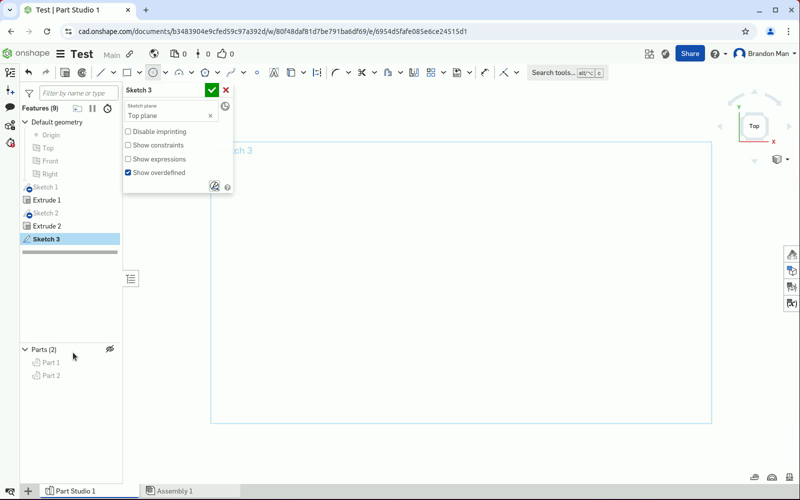
mouse_move(461, 282)
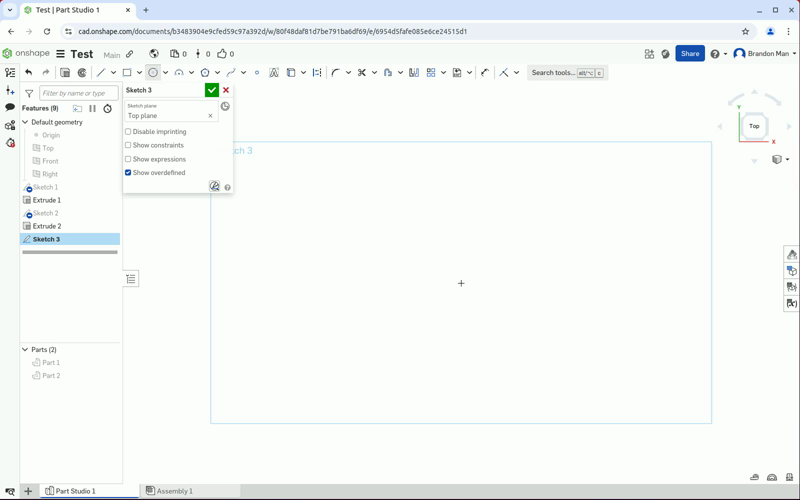
click(461, 282)
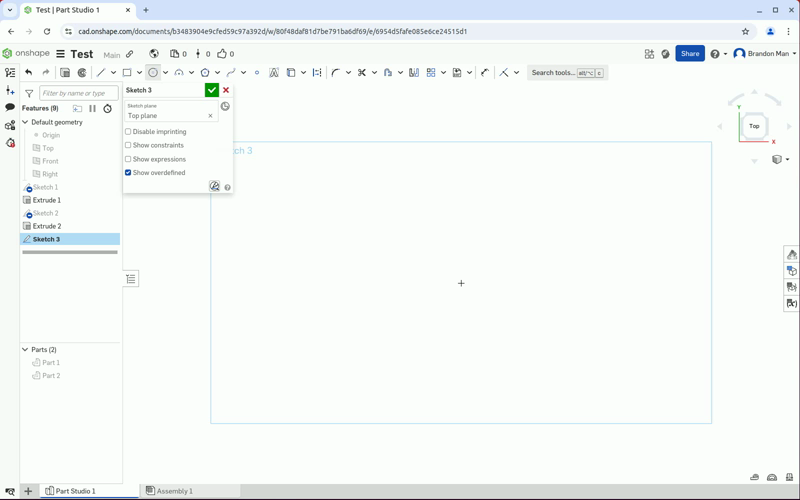
key_up(shift)
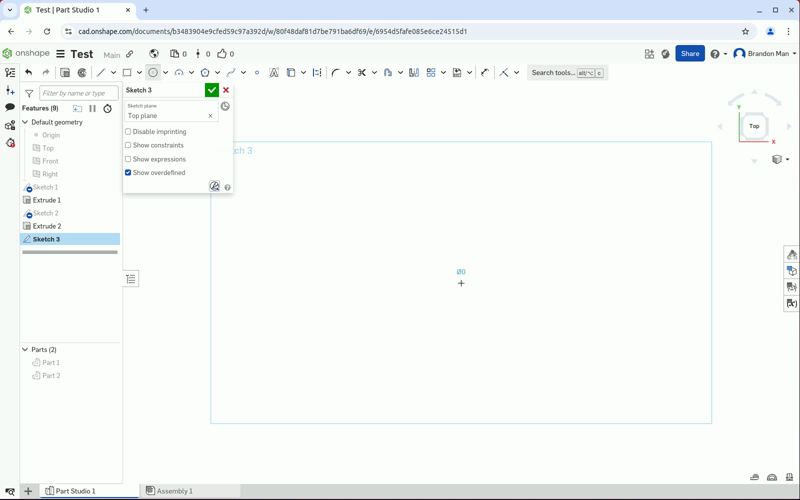
mouse_move(531, 282)
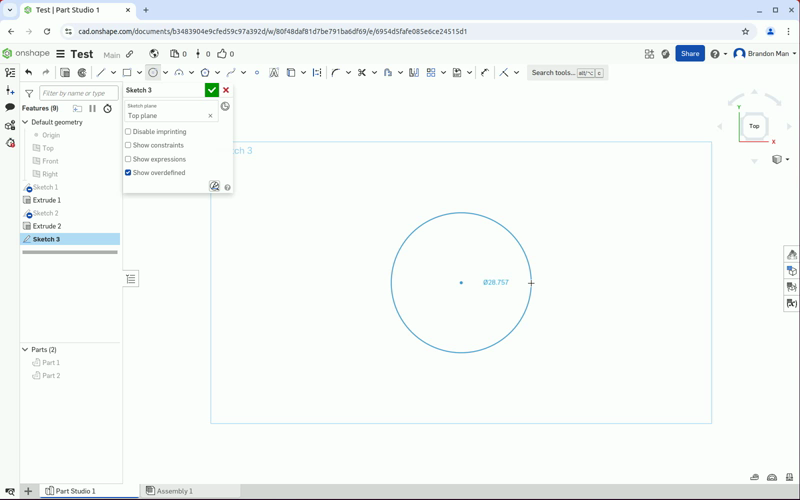
click(531, 282)
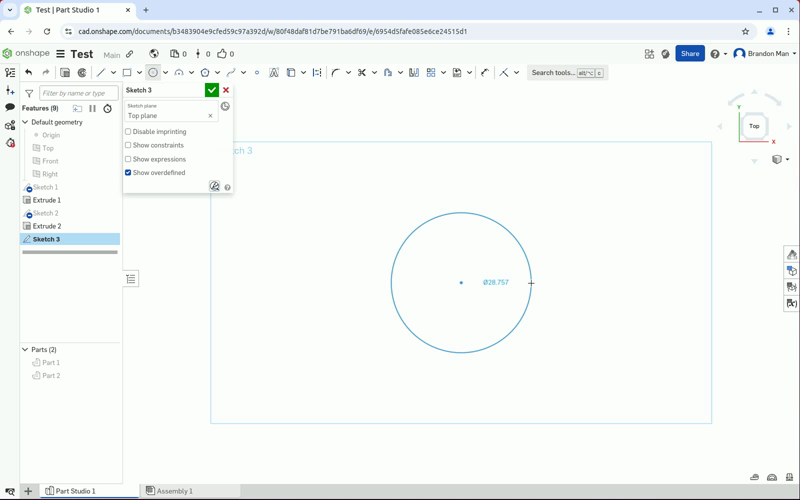
key(esc)
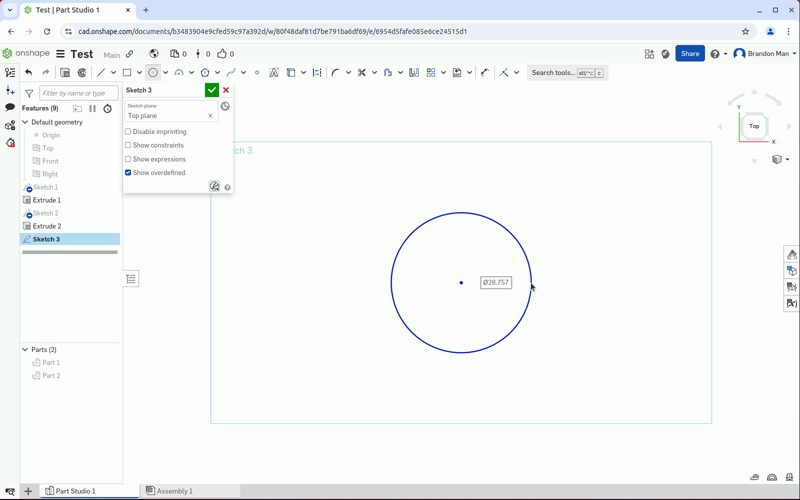
key(c)
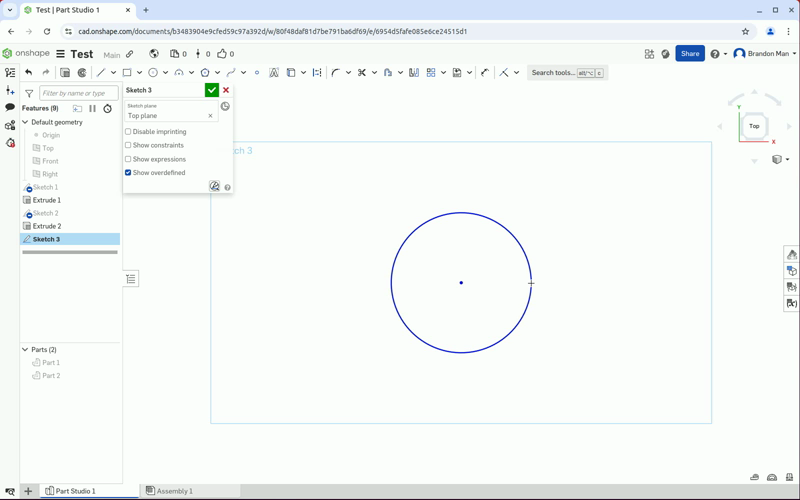
key_down(shift)
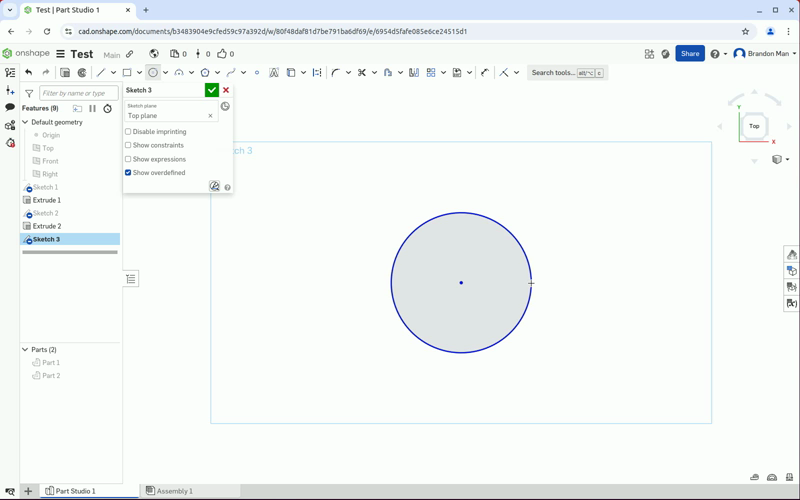
mouse_move(461, 282)
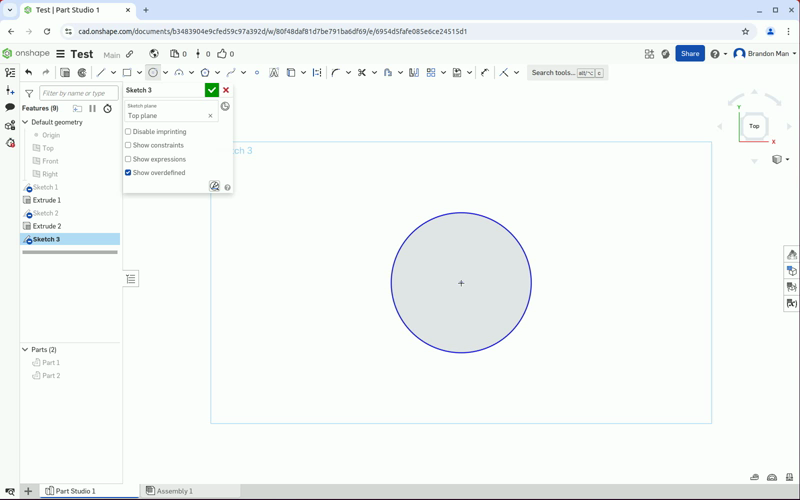
click(461, 282)
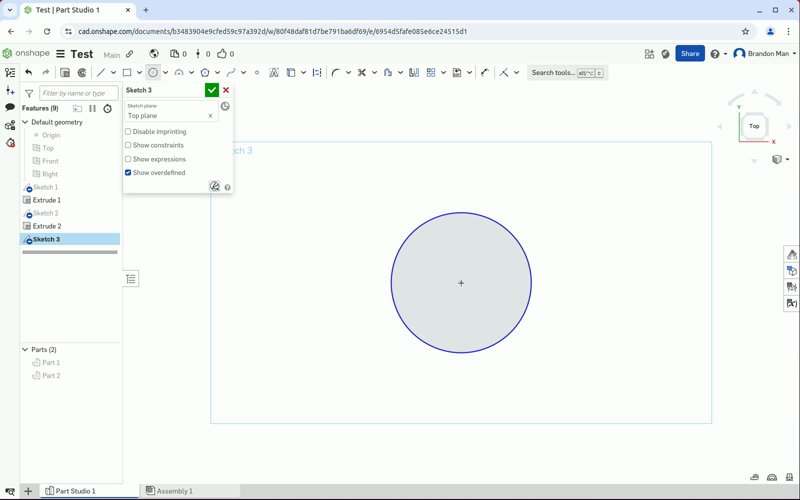
key_up(shift)
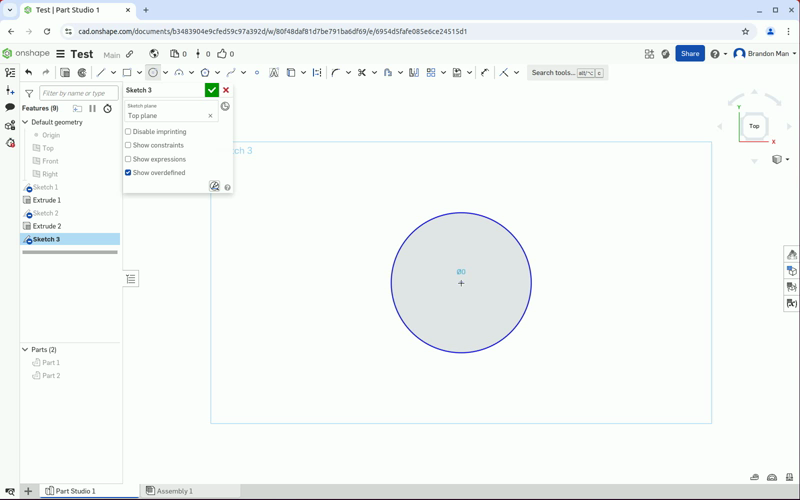
mouse_move(523, 282)
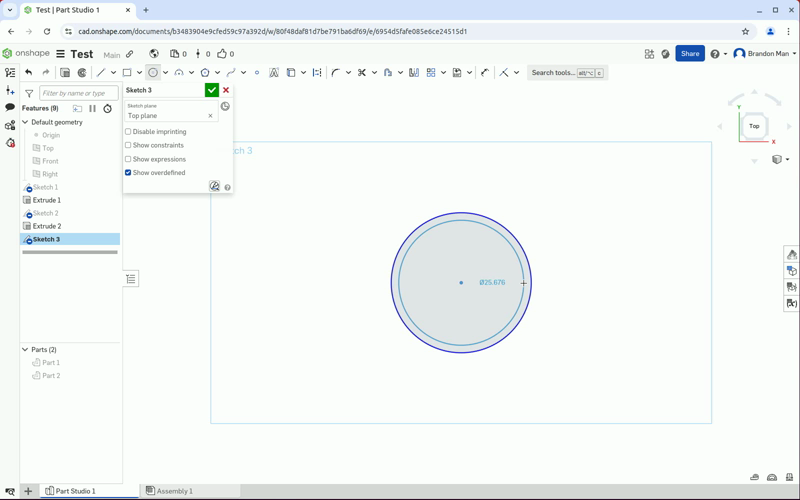
click(523, 282)
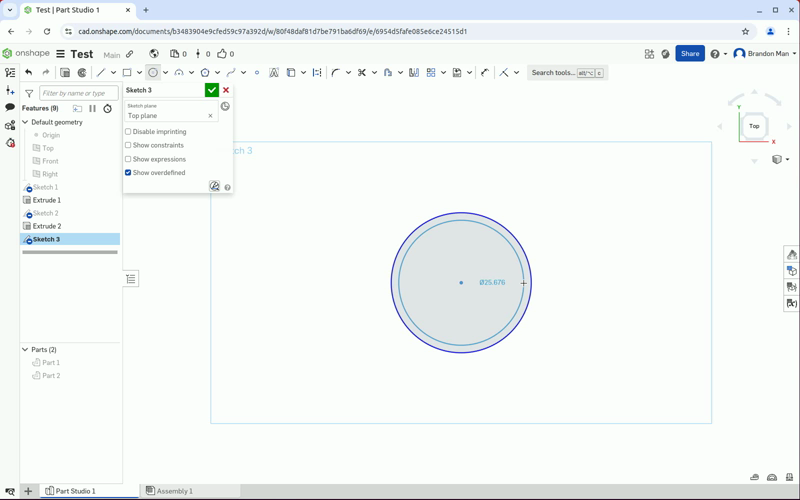
key(esc)
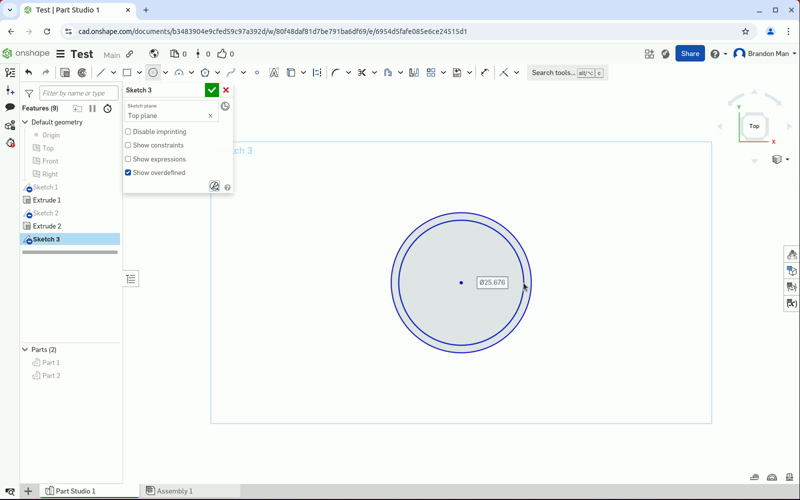
mouse_move(416, 233)
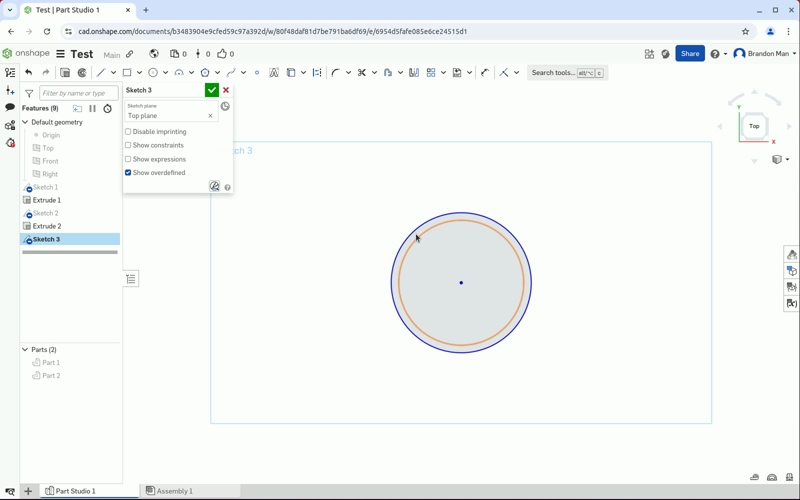
click(416, 233)
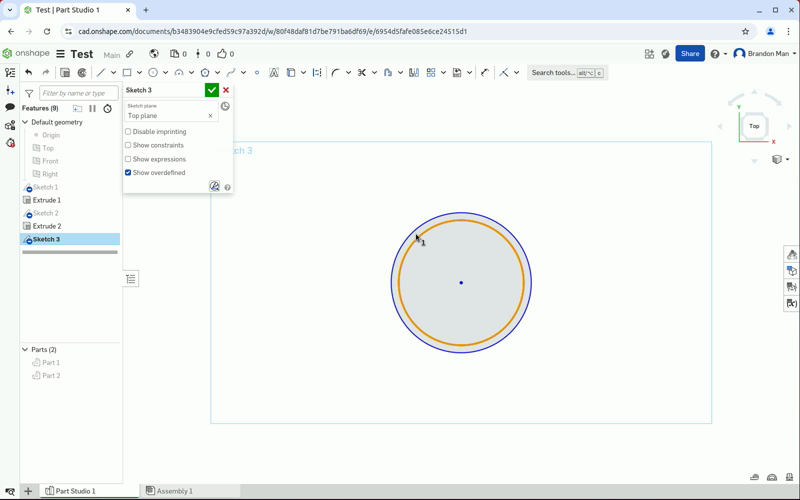
mouse_move(73, 352)
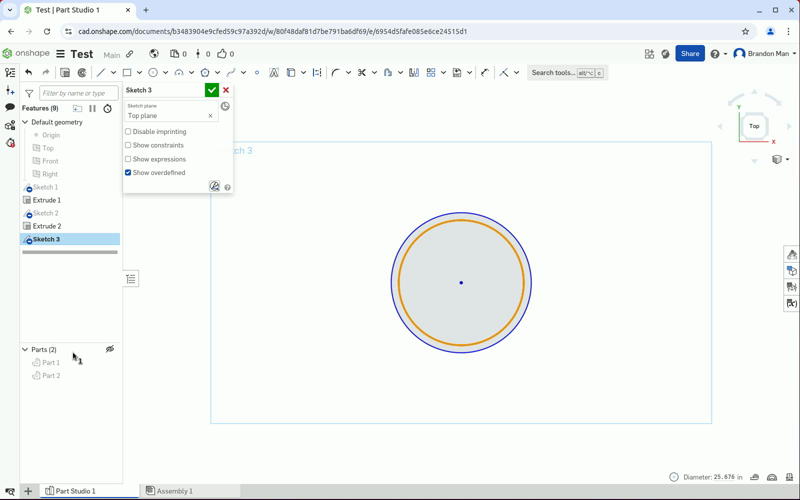
key(shift+y)
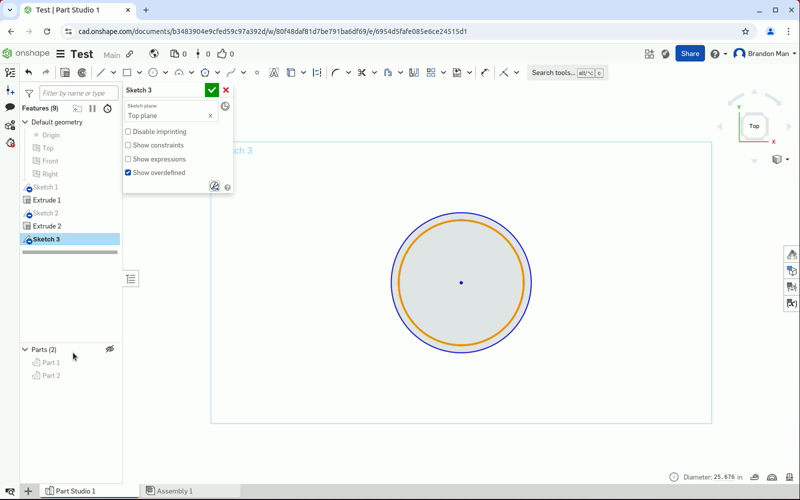
key(shift+e)
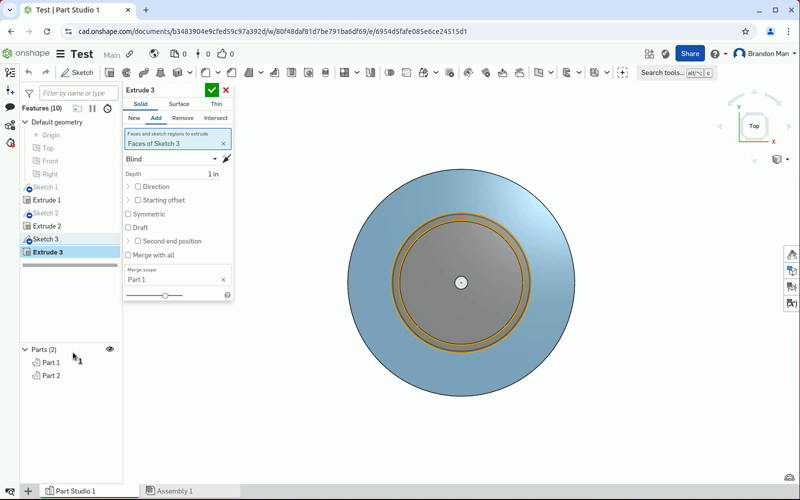
mouse_move(143, 106)
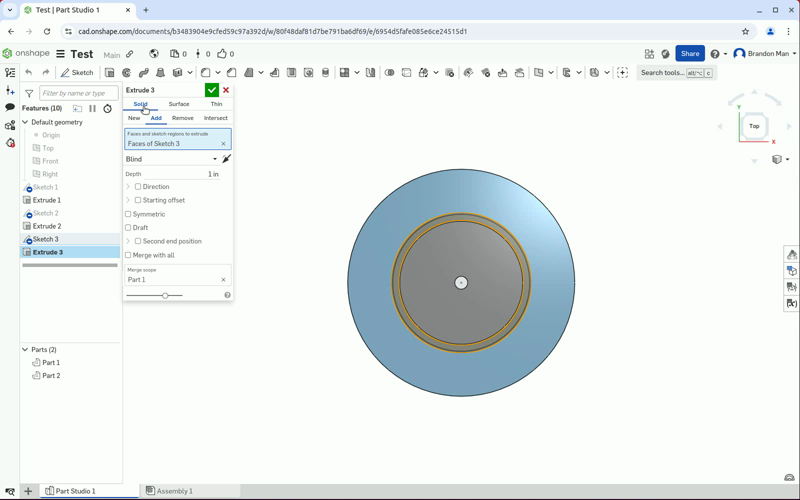
click(143, 106)
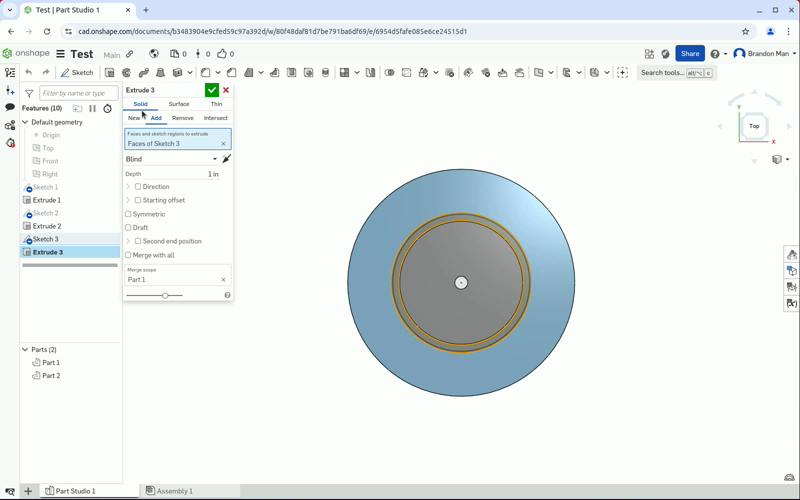
mouse_move(137, 120)
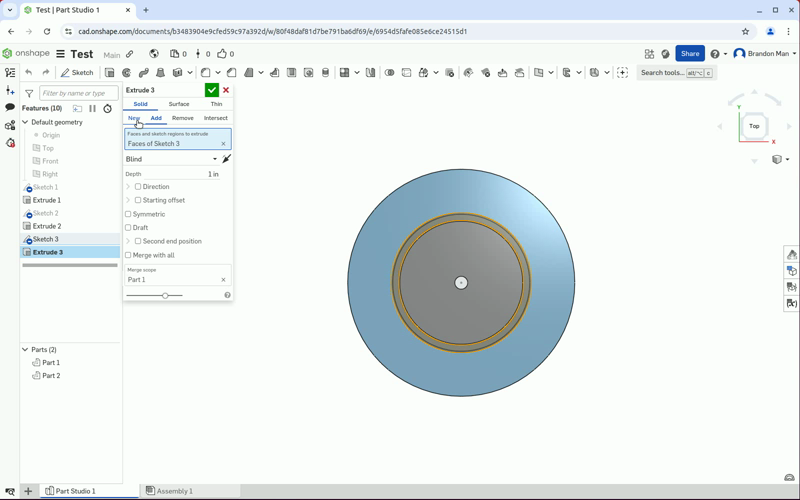
click(137, 120)
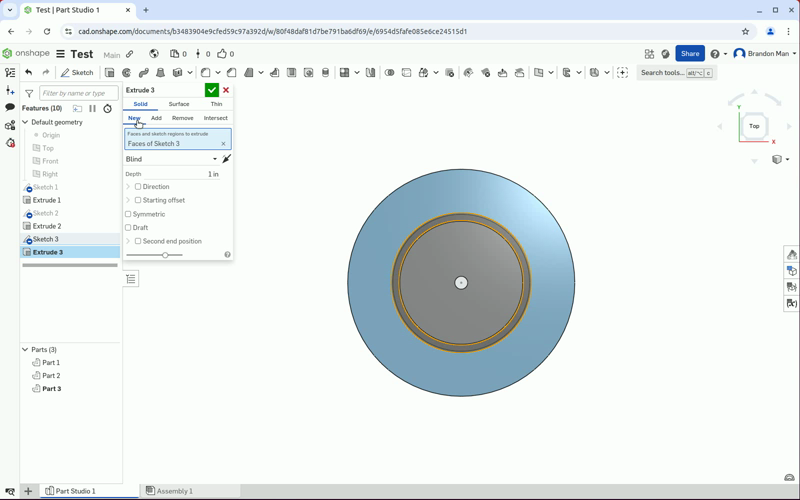
key(tab, 4)
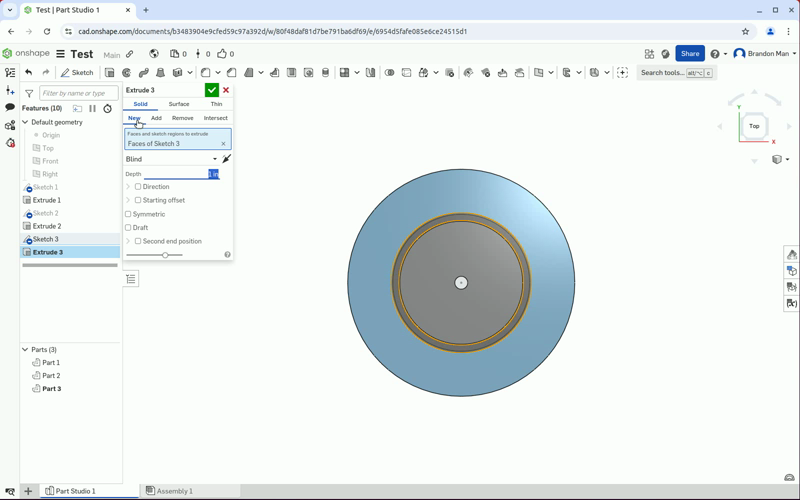
text(1.685)
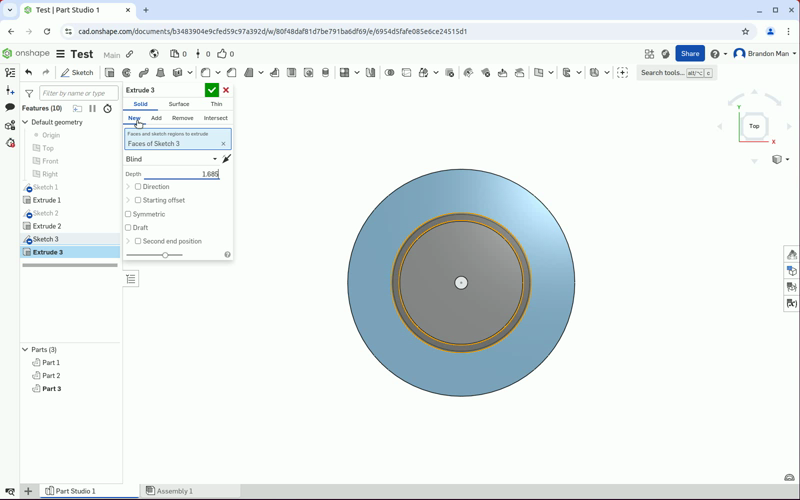
key(enter)
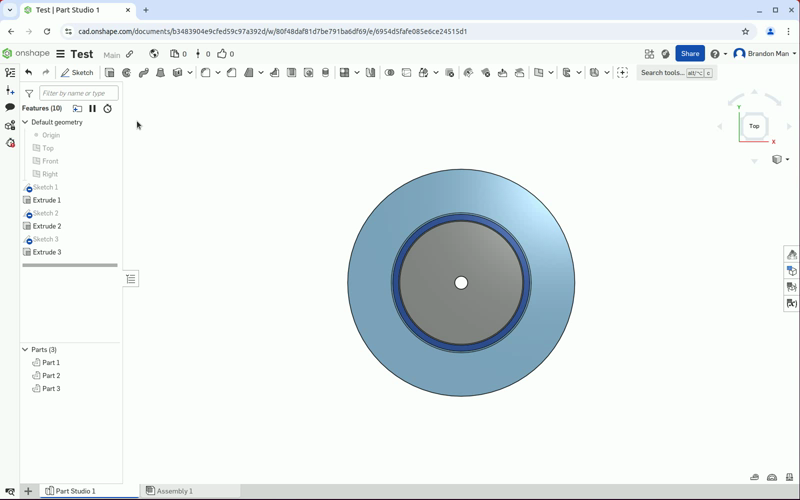
key(shift+h)
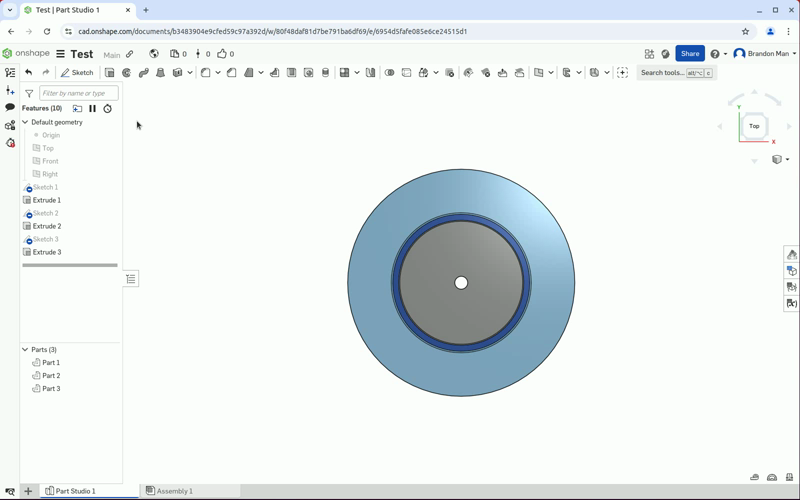
key(shift+h)
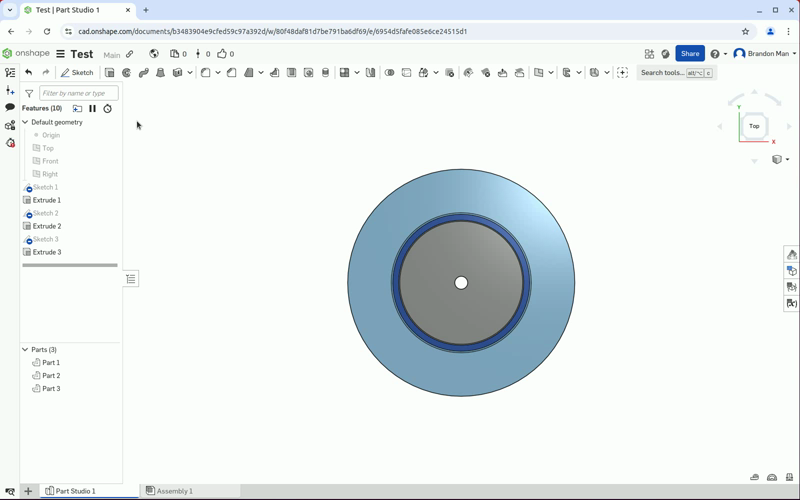
mouse_move(73, 189)
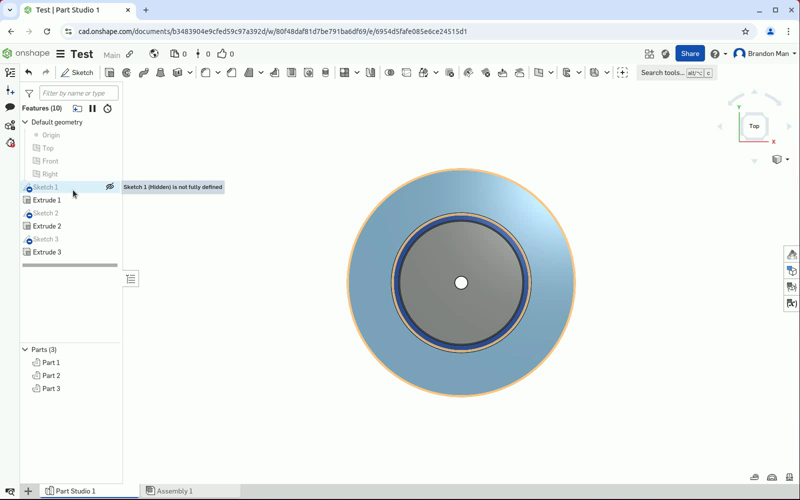
click(73, 189)
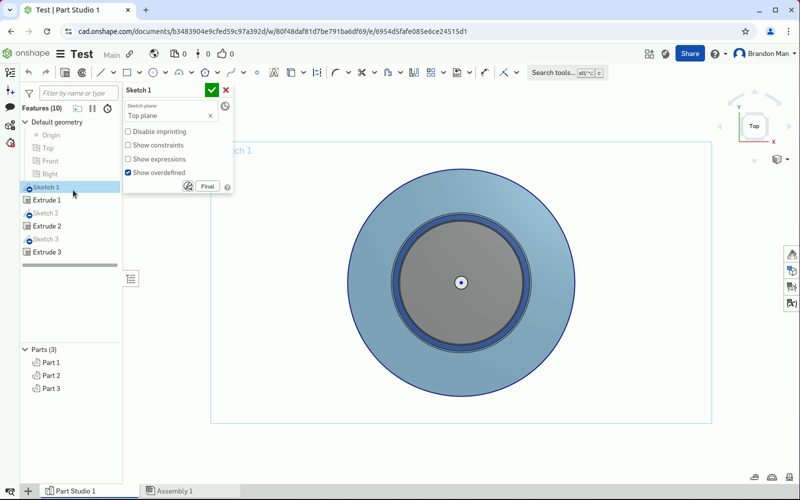
mouse_move(229, 92)
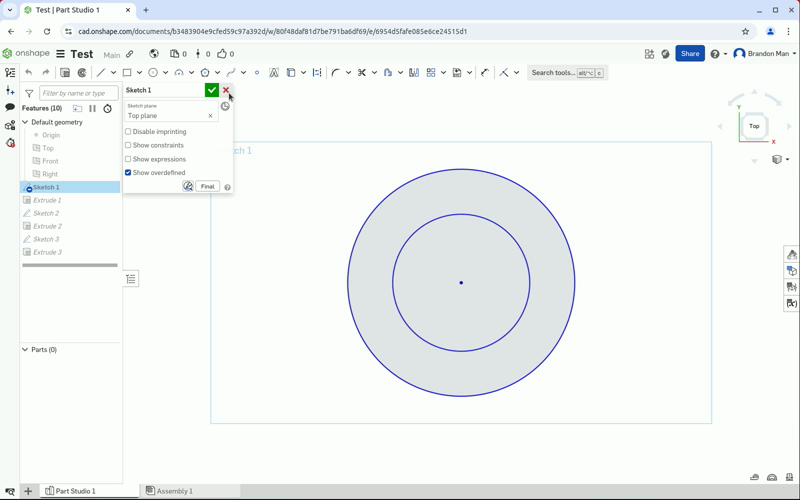
click(229, 92)
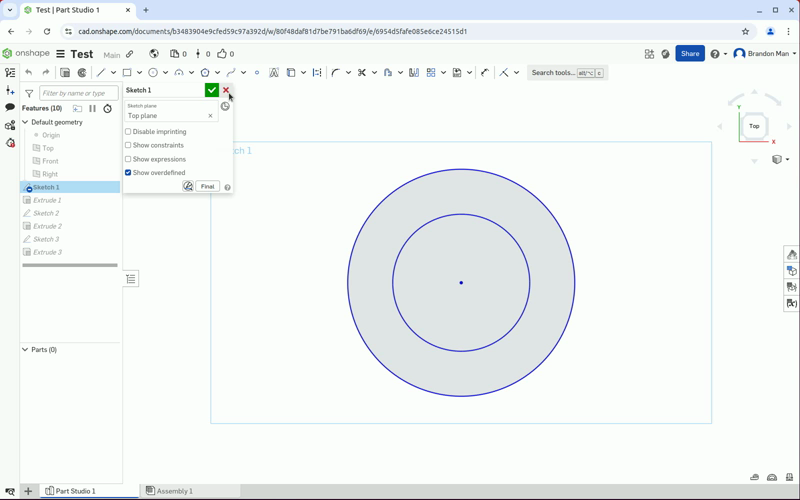
key(shift+s)
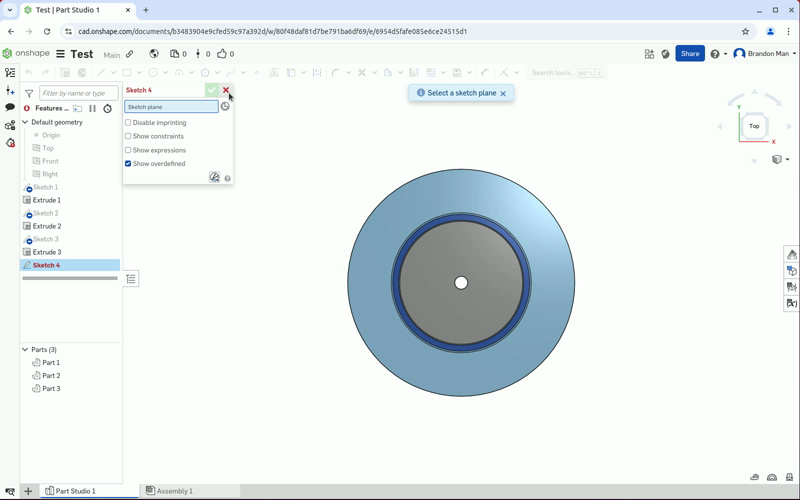
mouse_move(73, 150)
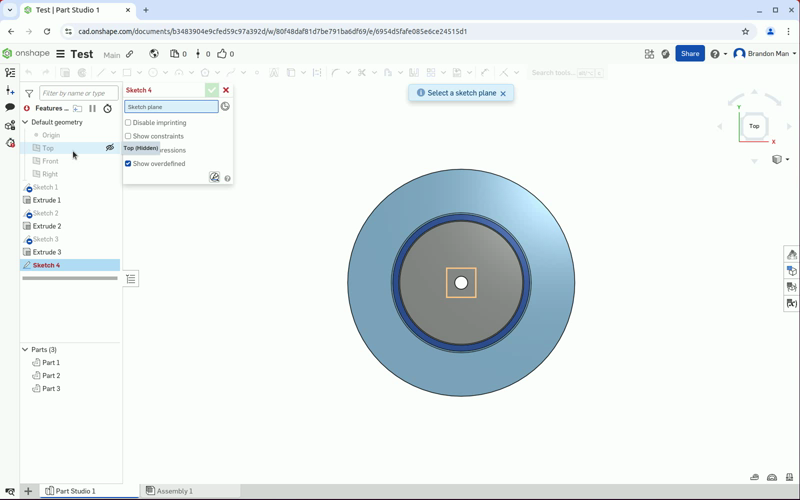
click(73, 150)
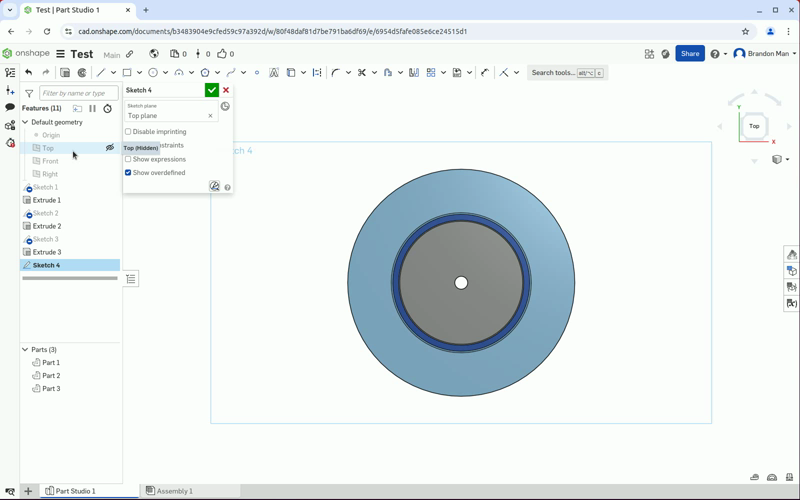
mouse_move(73, 352)
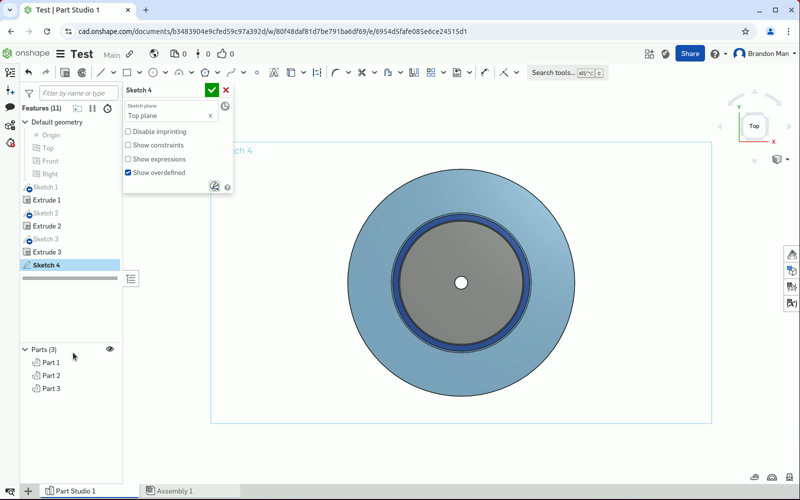
key(y)
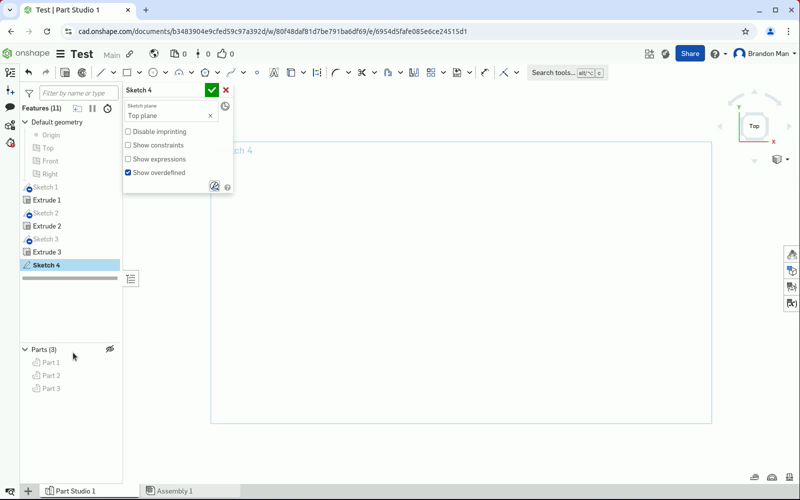
key(c)
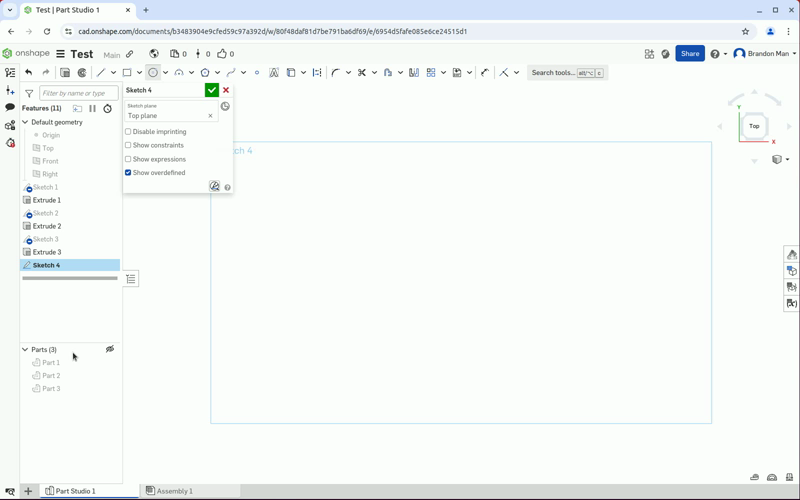
key_down(shift)
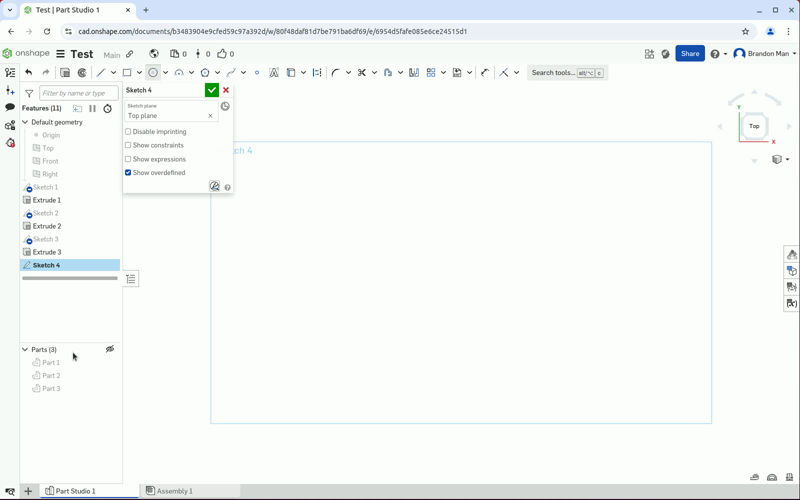
mouse_move(461, 282)
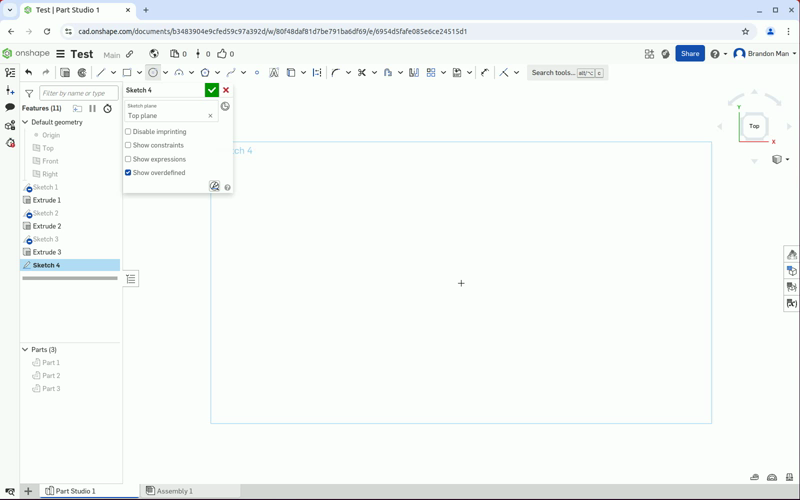
click(461, 282)
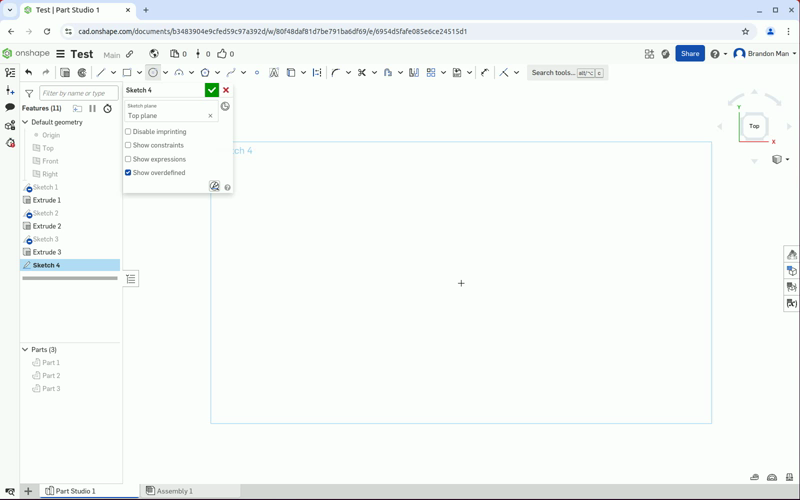
key_up(shift)
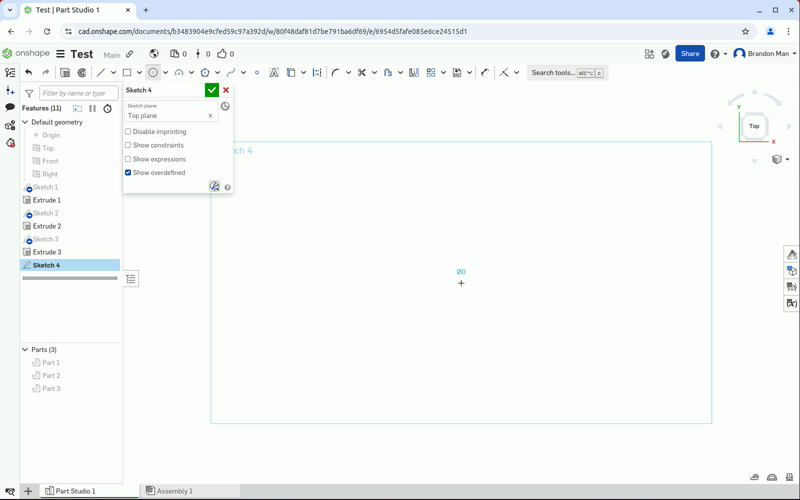
mouse_move(531, 282)
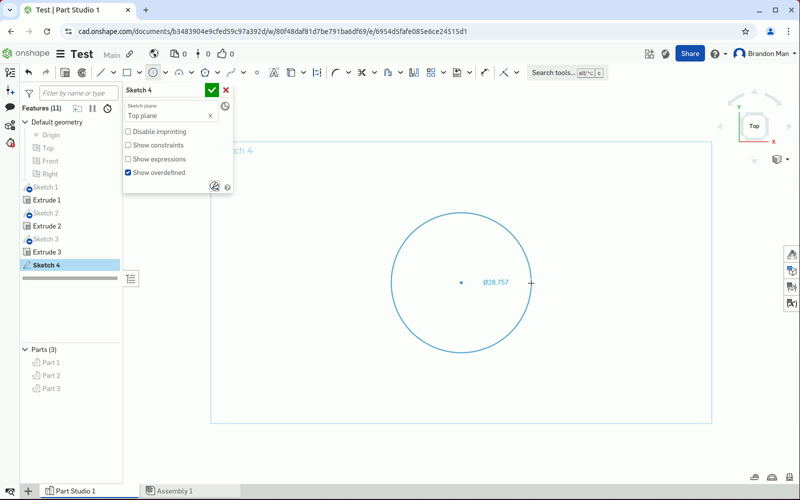
click(531, 282)
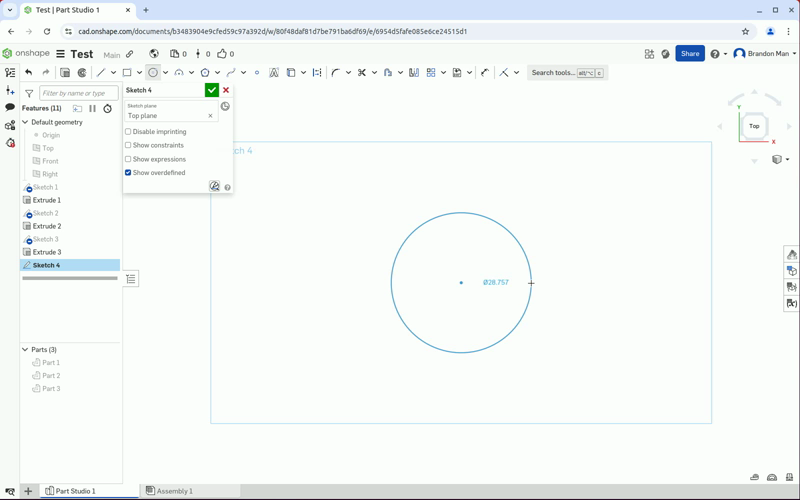
key(esc)
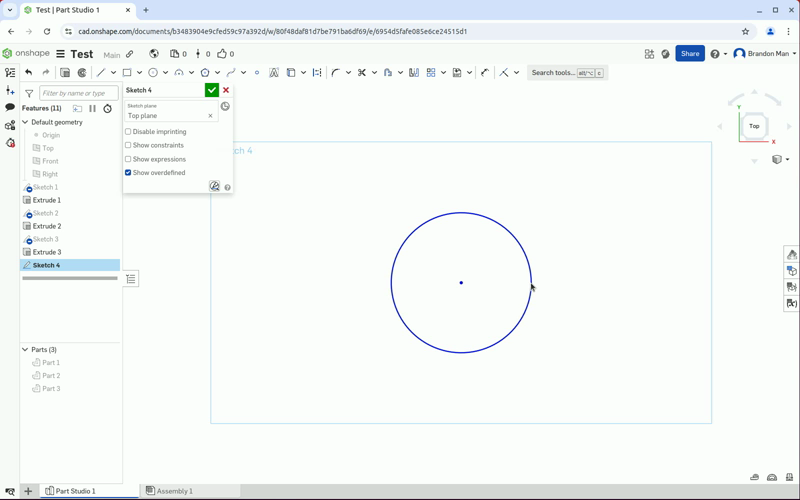
key(c)
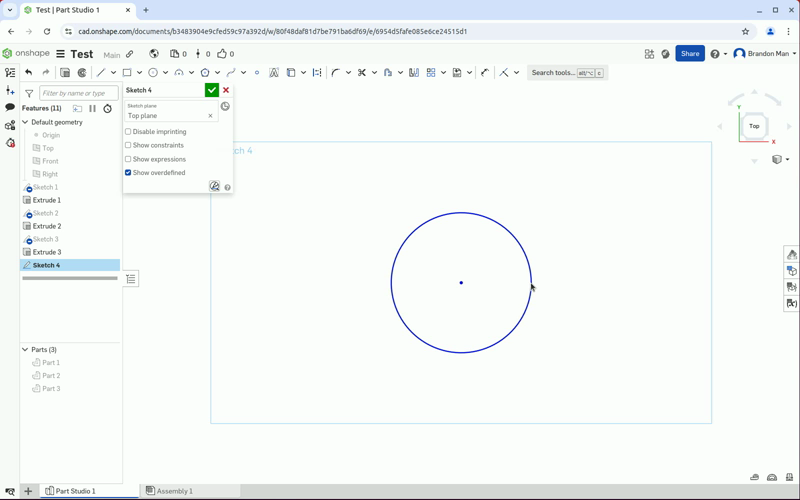
key_down(shift)
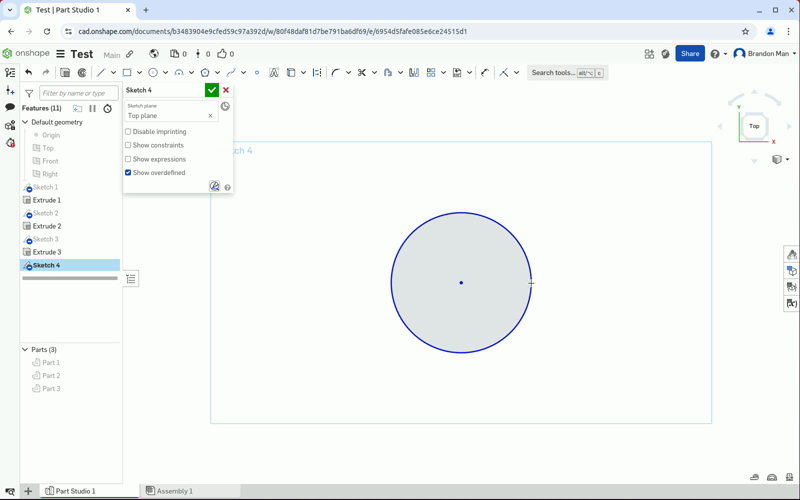
mouse_move(461, 282)
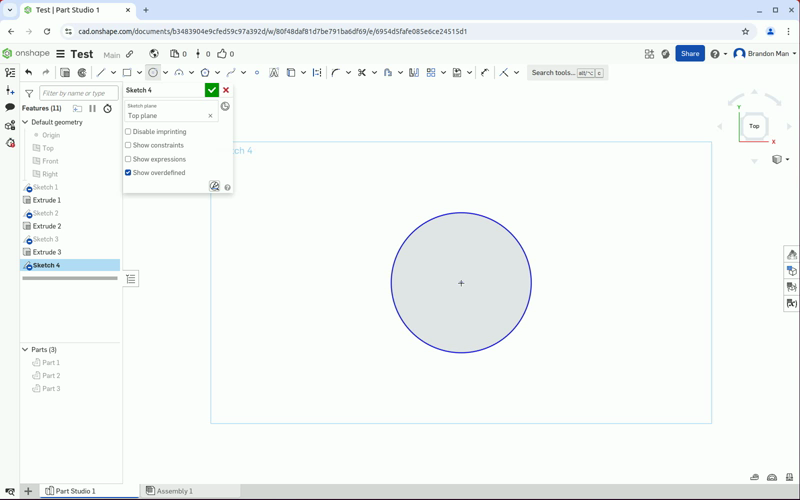
click(461, 282)
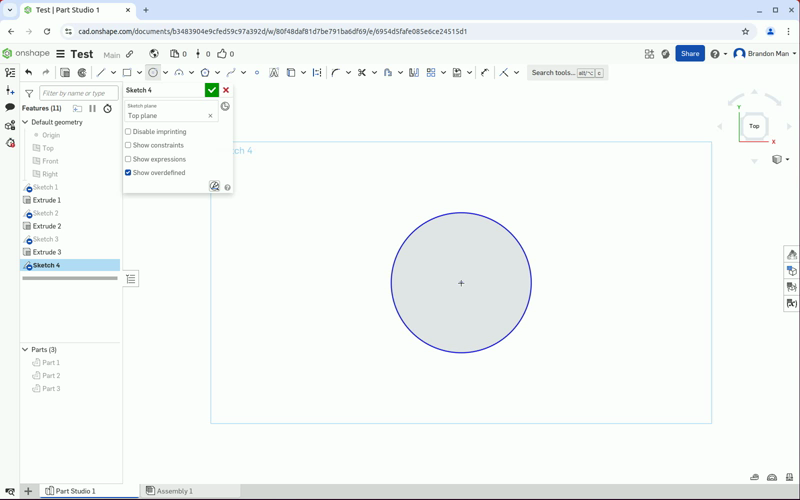
key_up(shift)
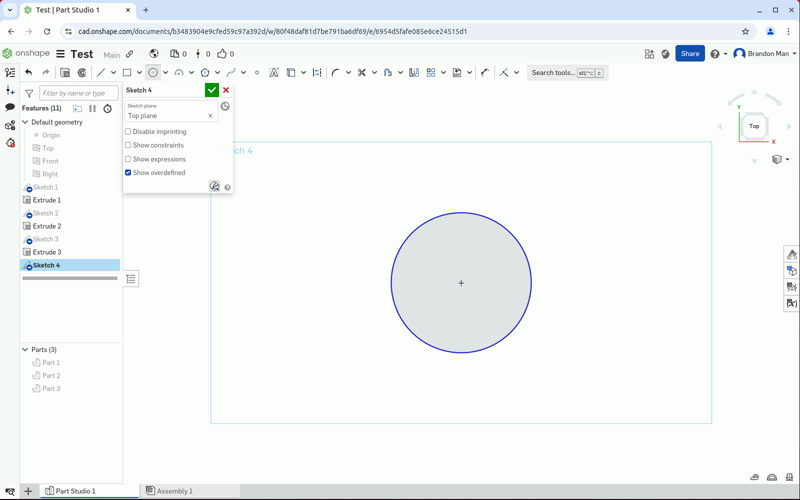
mouse_move(523, 282)
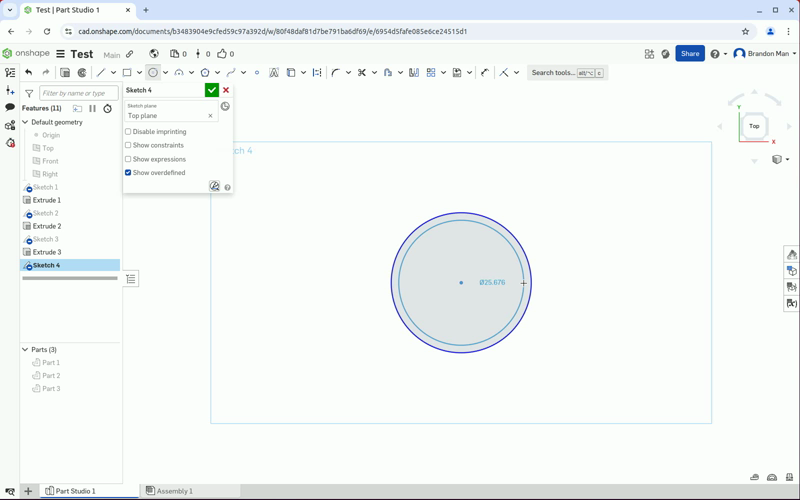
click(523, 282)
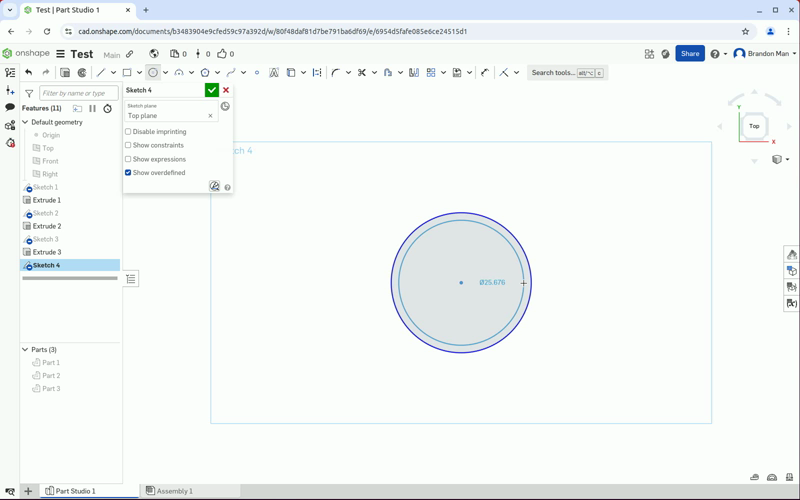
key(esc)
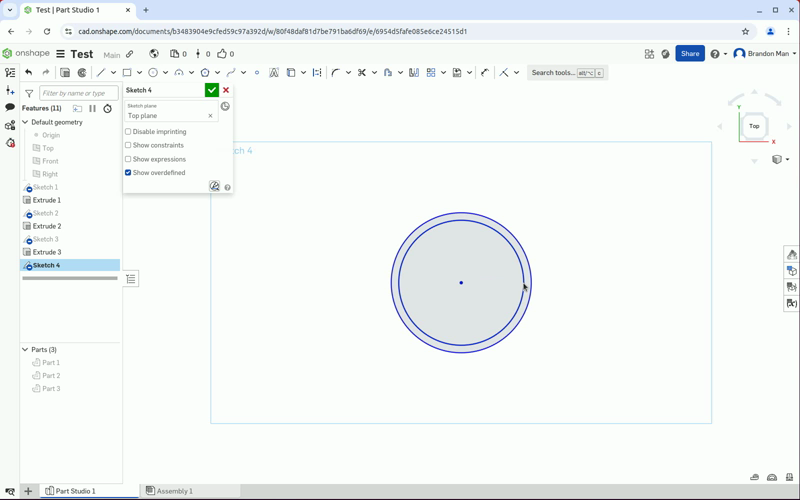
mouse_move(428, 224)
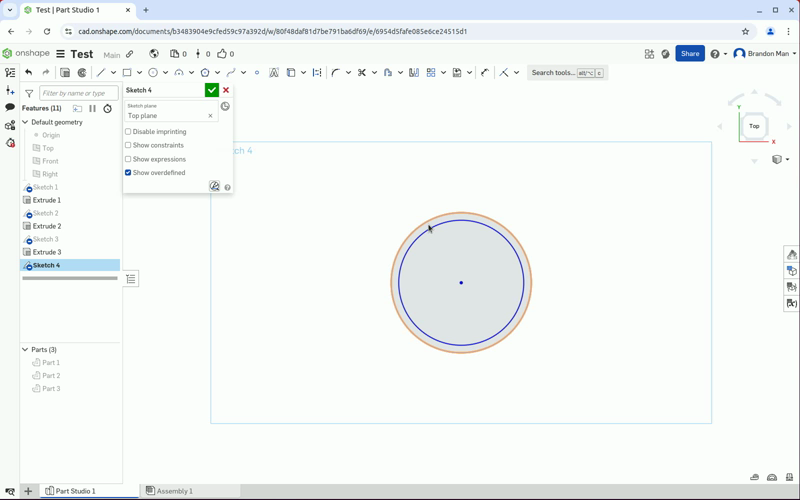
click(428, 224)
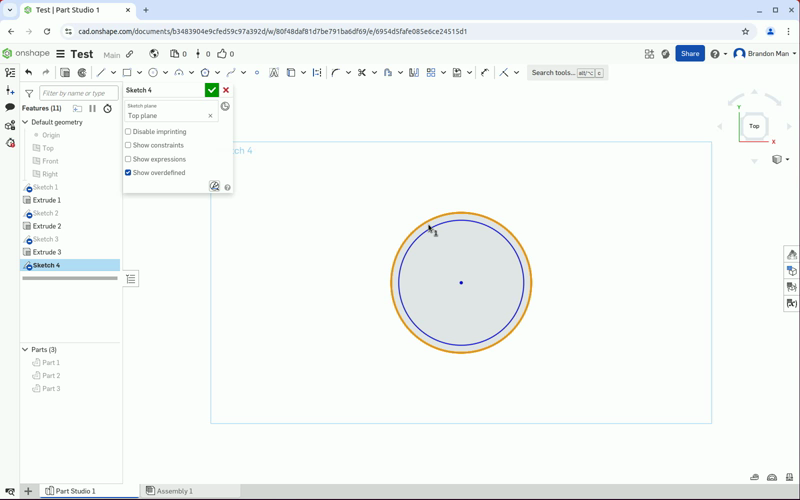
mouse_move(73, 352)
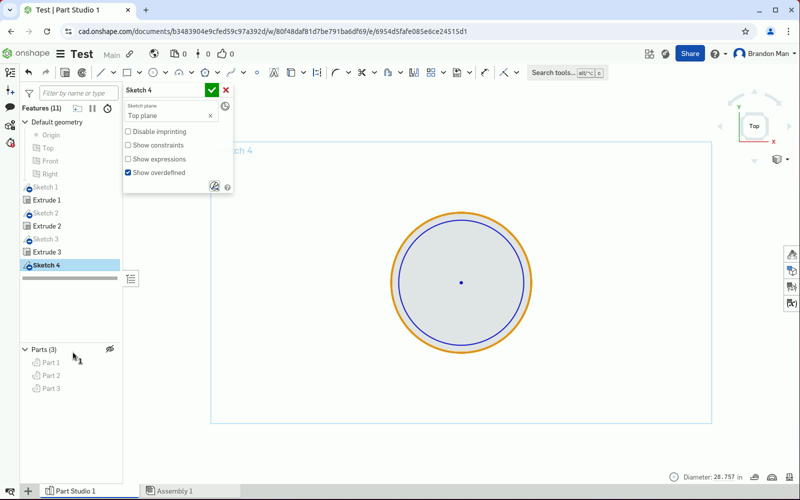
key(shift+y)
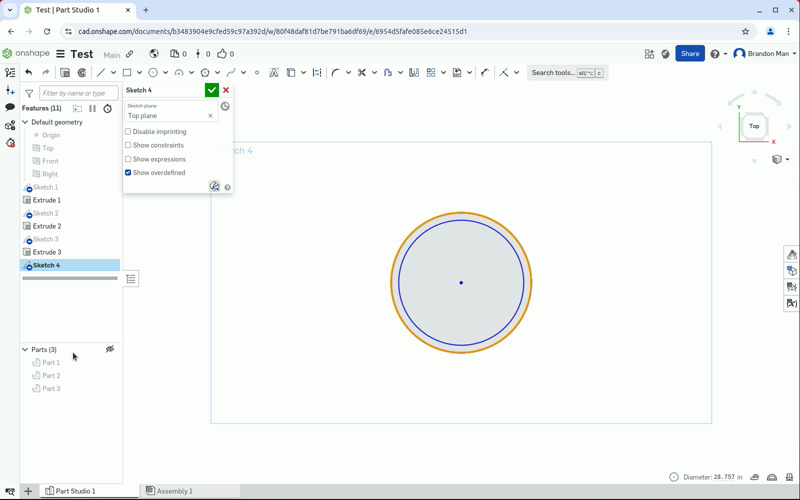
key(shift+e)
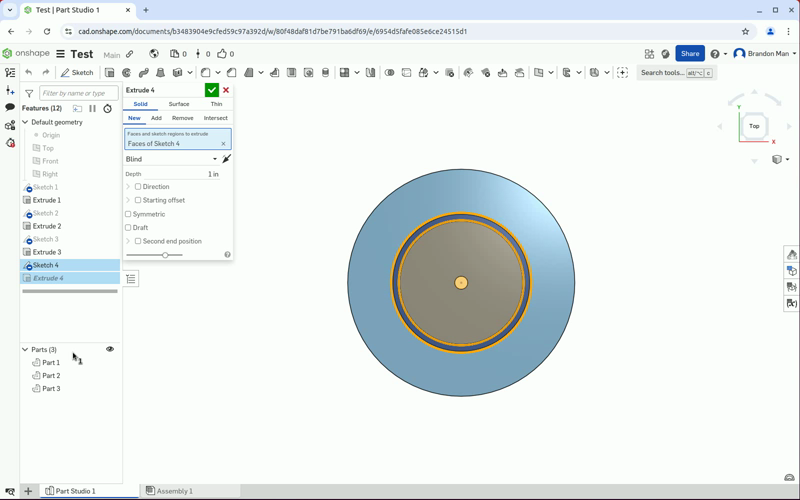
mouse_move(143, 106)
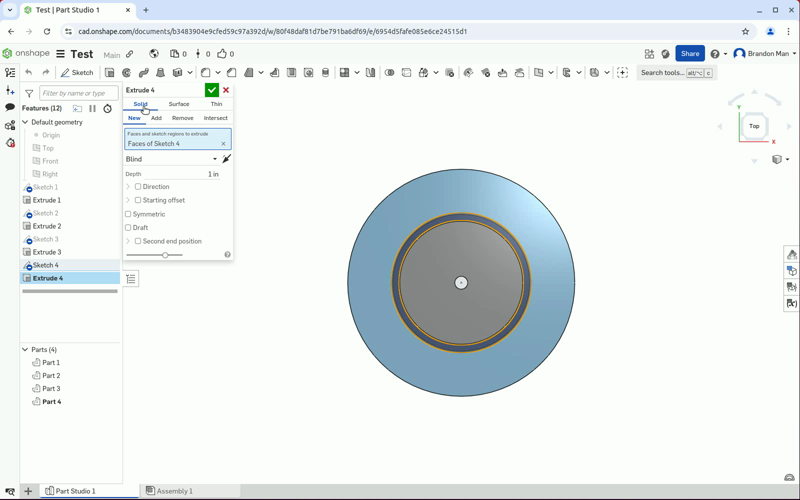
click(143, 106)
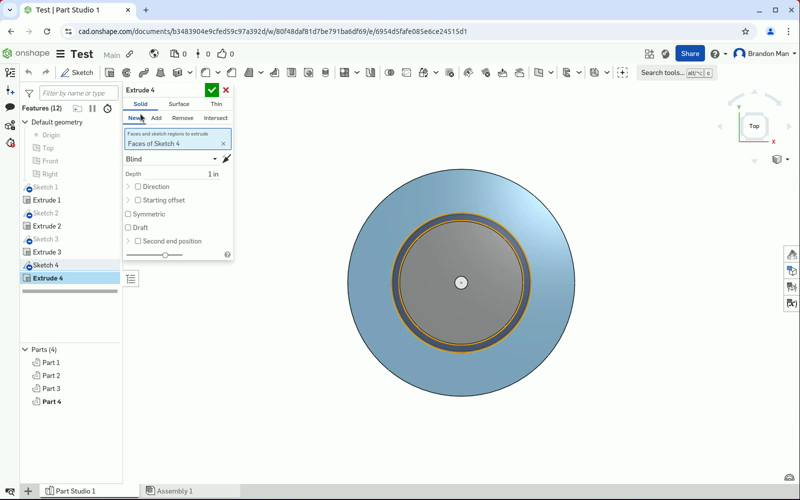
mouse_move(137, 120)
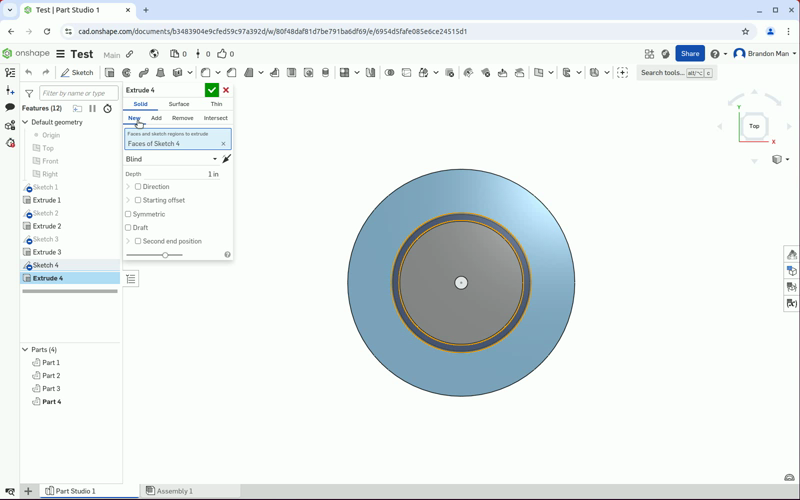
click(137, 120)
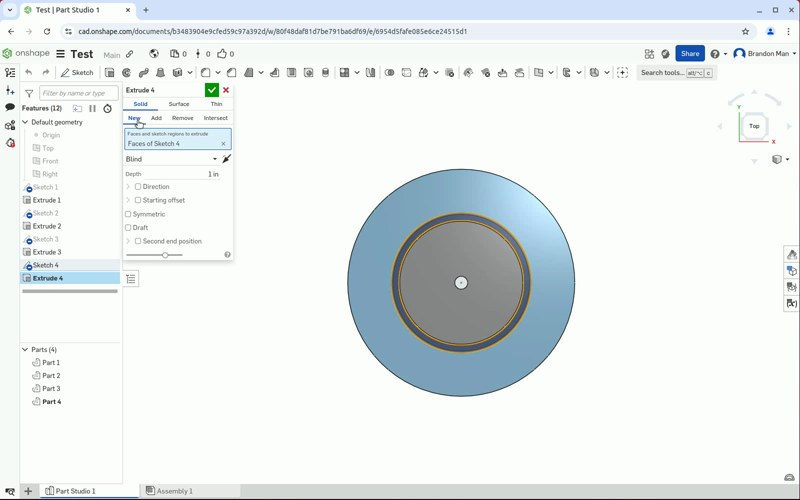
key(tab, 4)
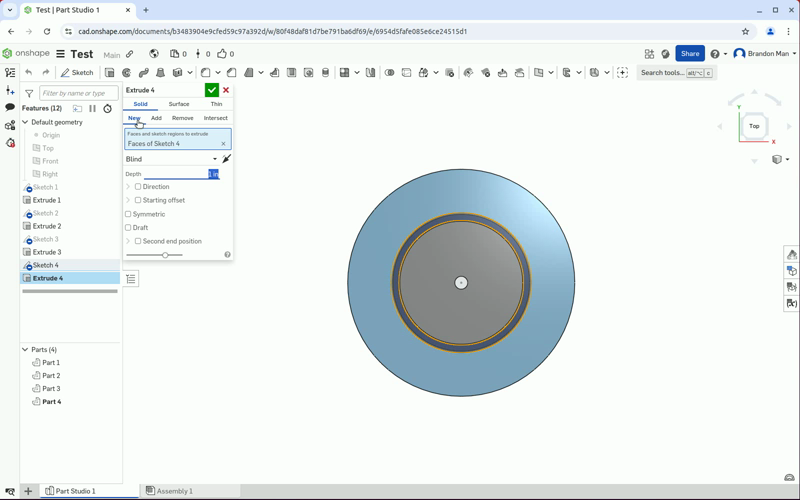
text(17.331)
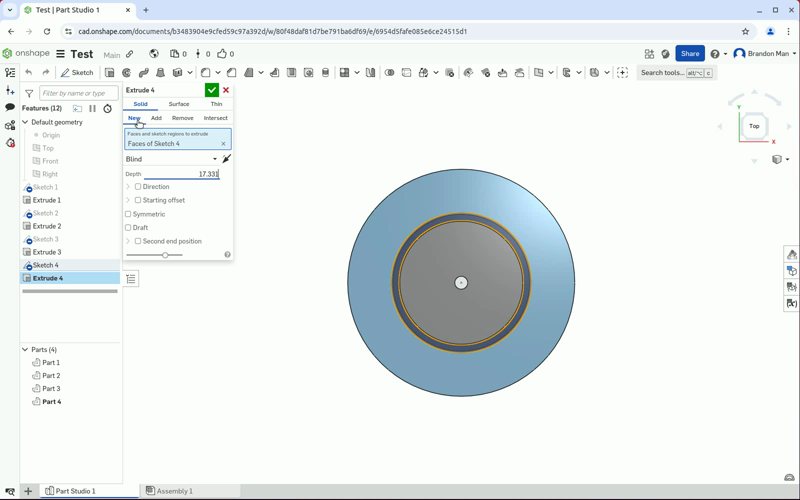
key(enter)
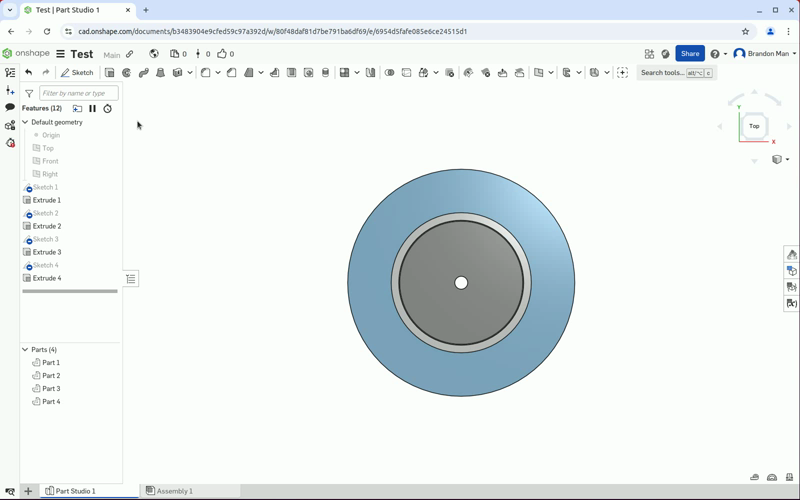
key(shift+h)
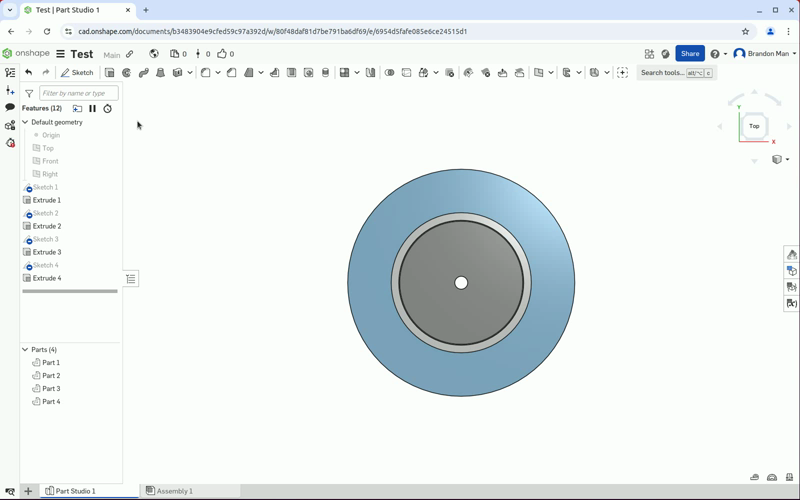
key(shift+h)
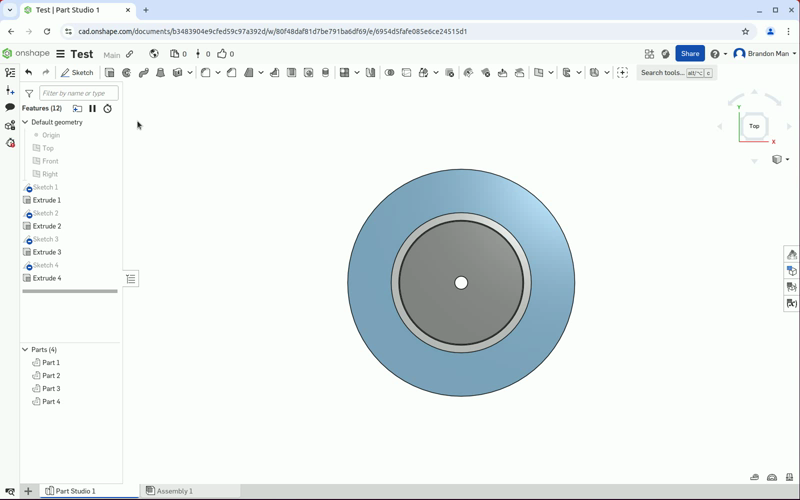
mouse_move(73, 189)
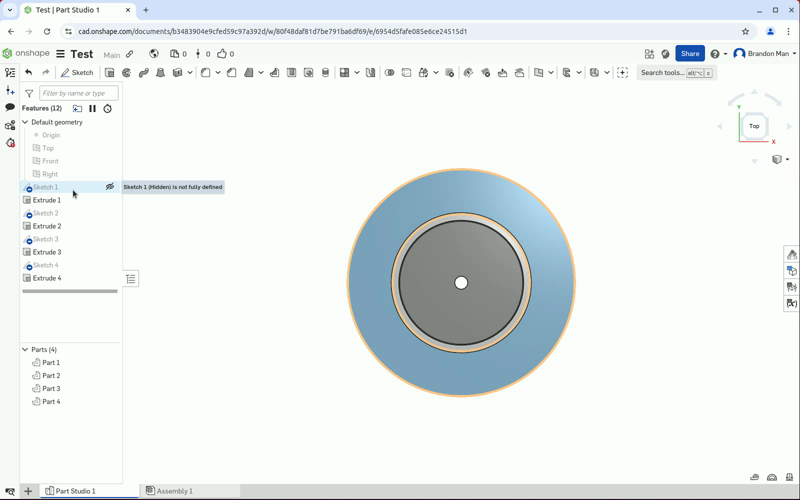
click(73, 189)
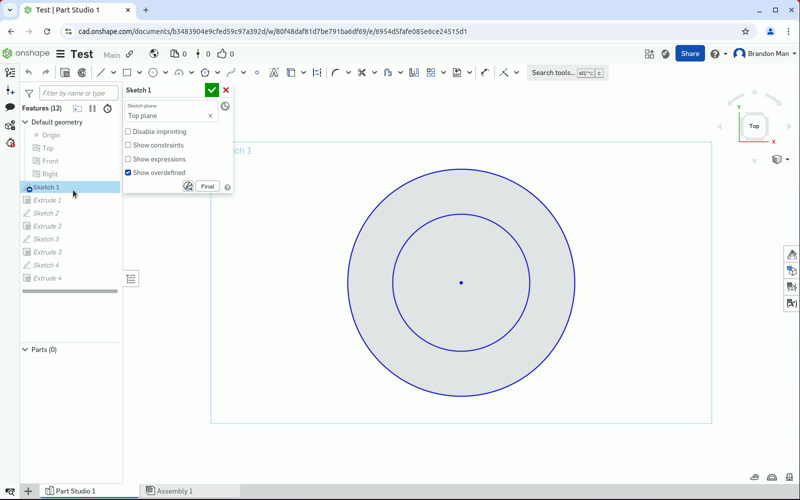
mouse_move(229, 92)
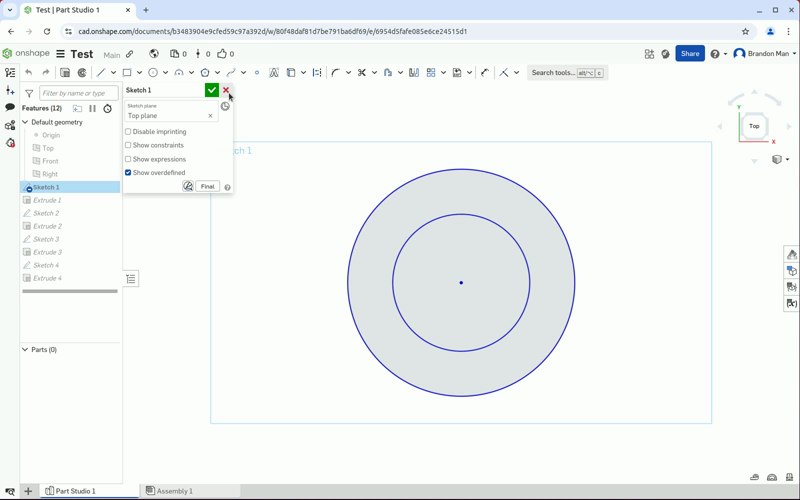
click(229, 92)
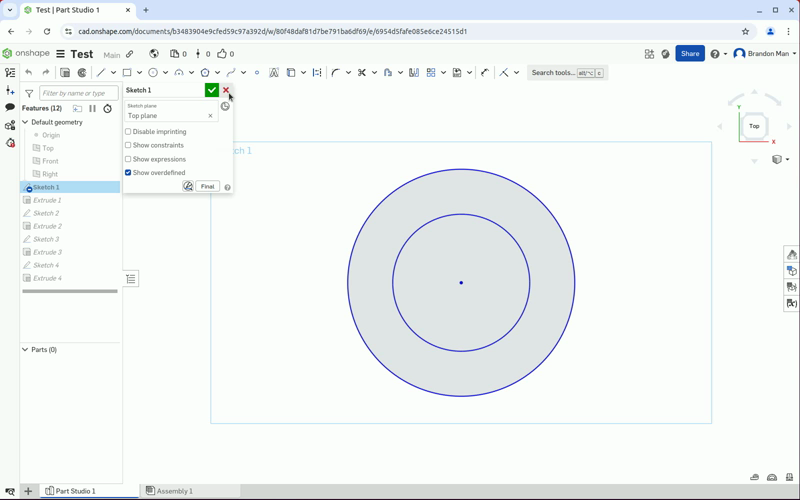
key(shift+s)
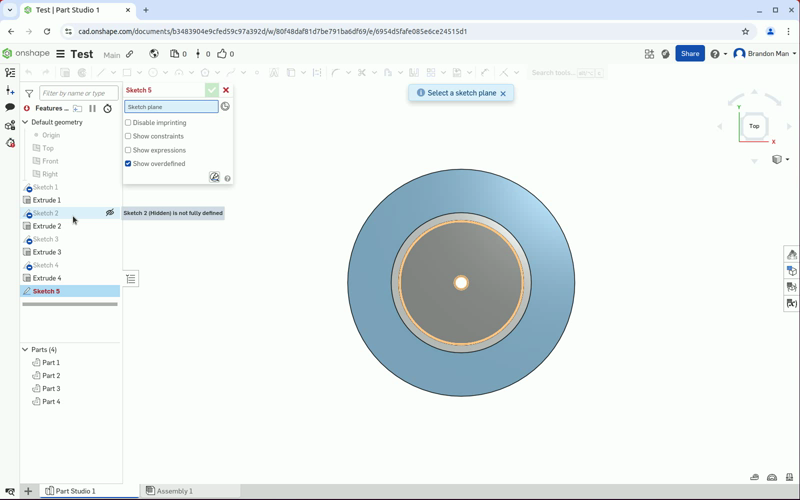
scroll(3)
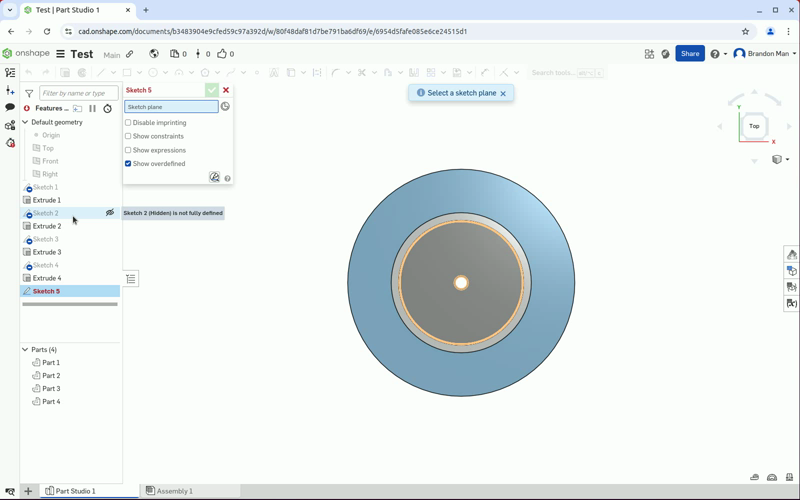
mouse_move(73, 150)
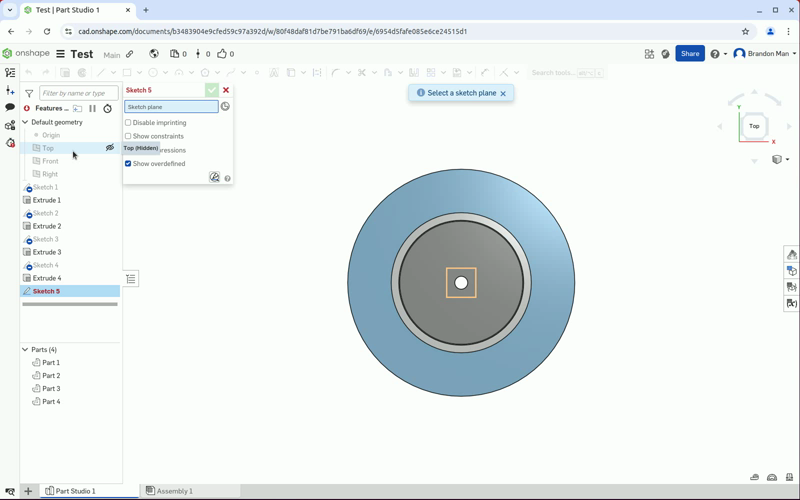
click(73, 150)
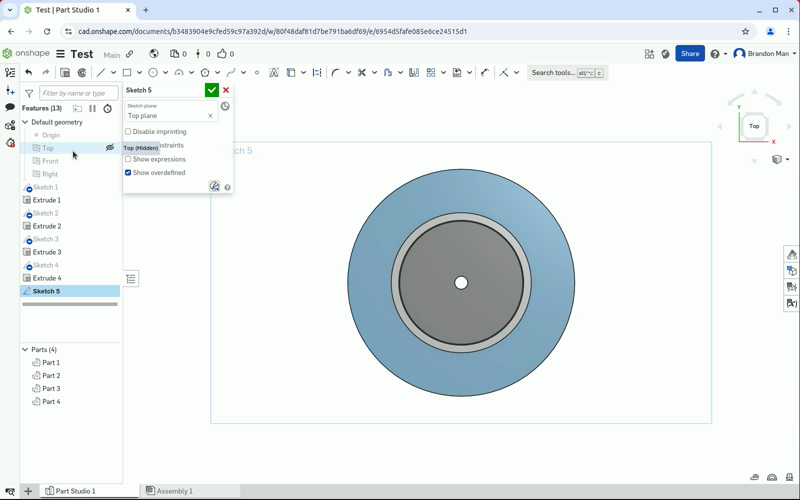
mouse_move(73, 352)
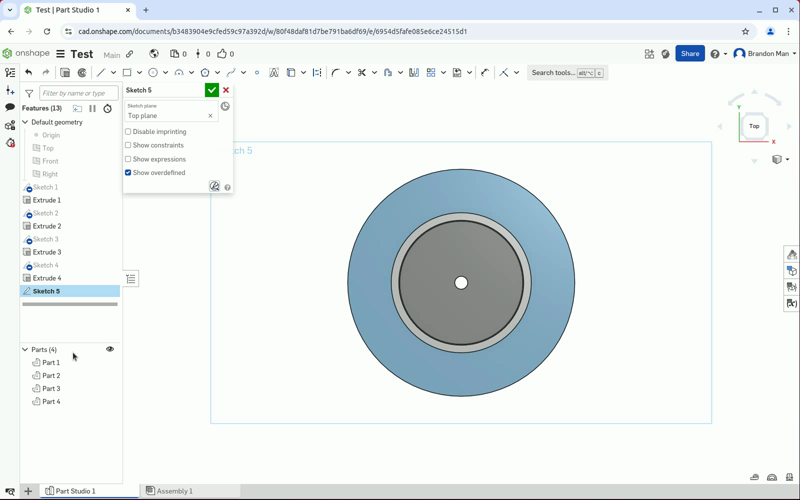
key(y)
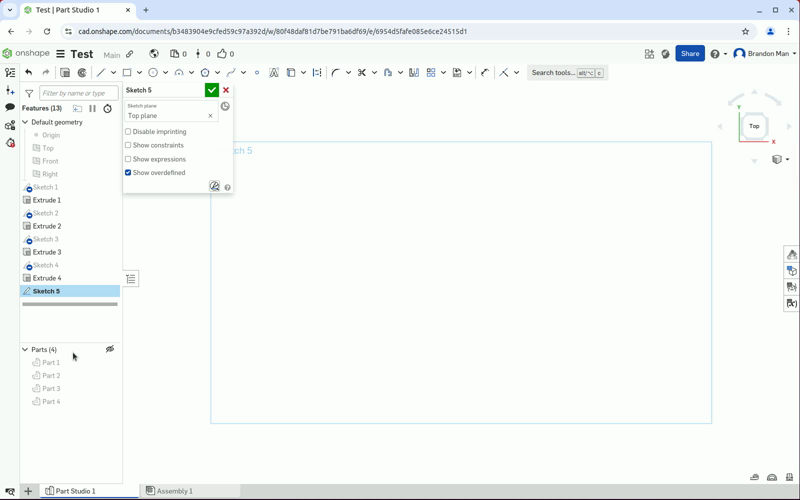
key(c)
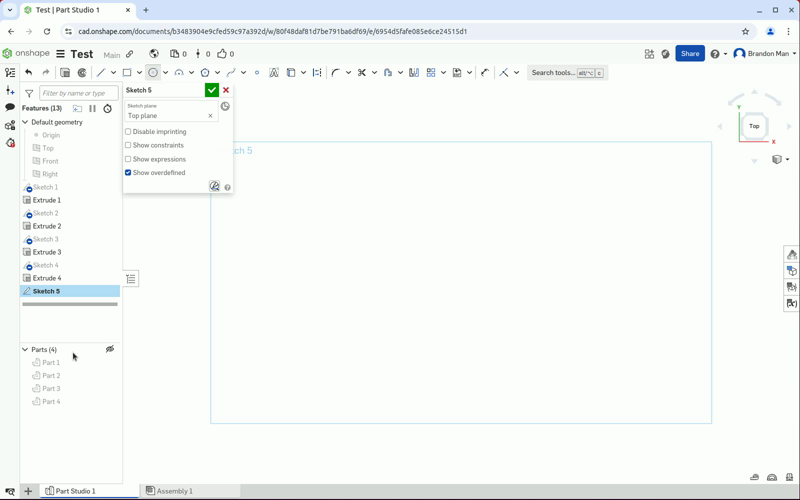
key_down(shift)
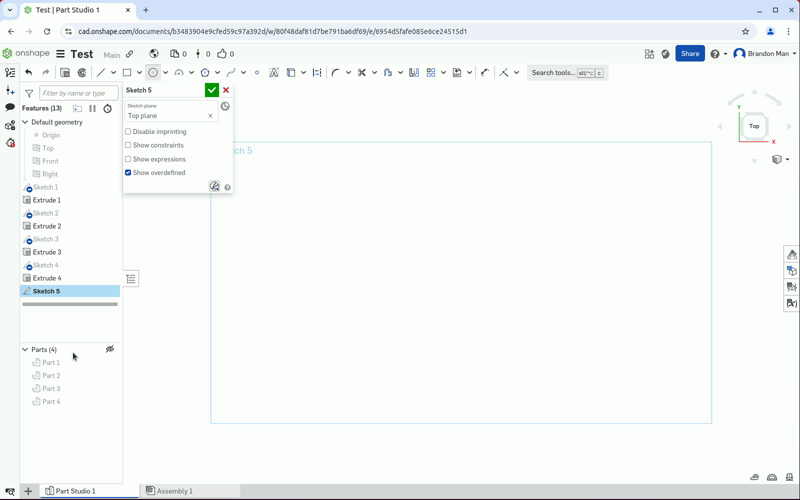
mouse_move(461, 282)
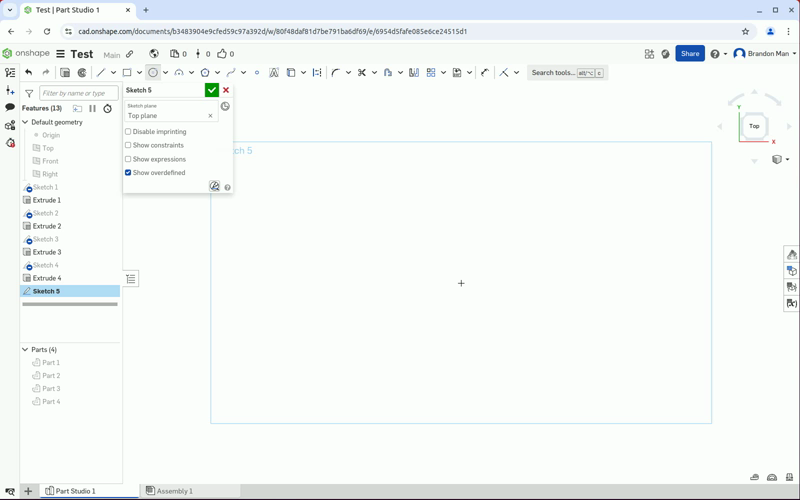
click(461, 282)
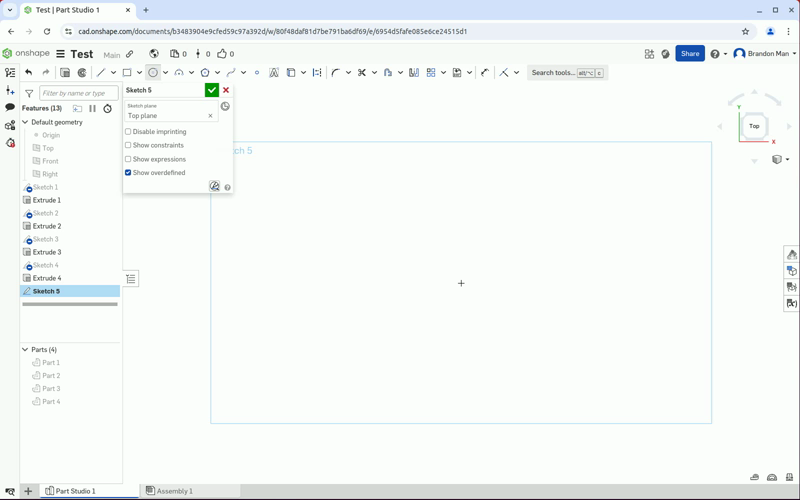
key_up(shift)
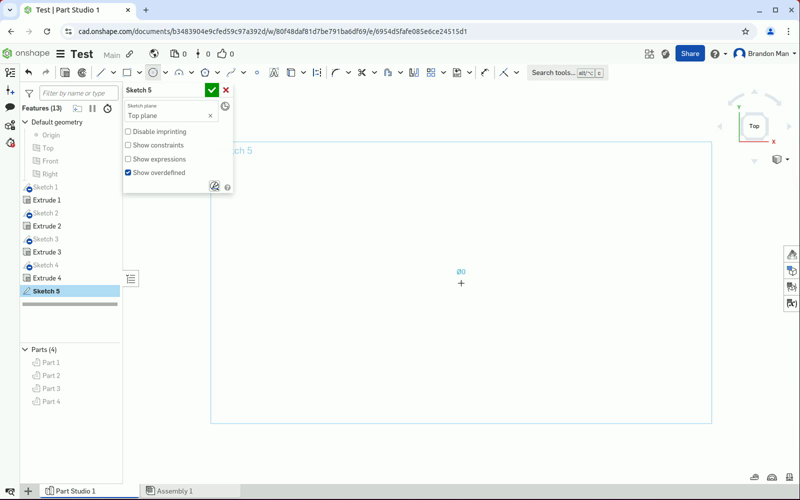
mouse_move(574, 282)
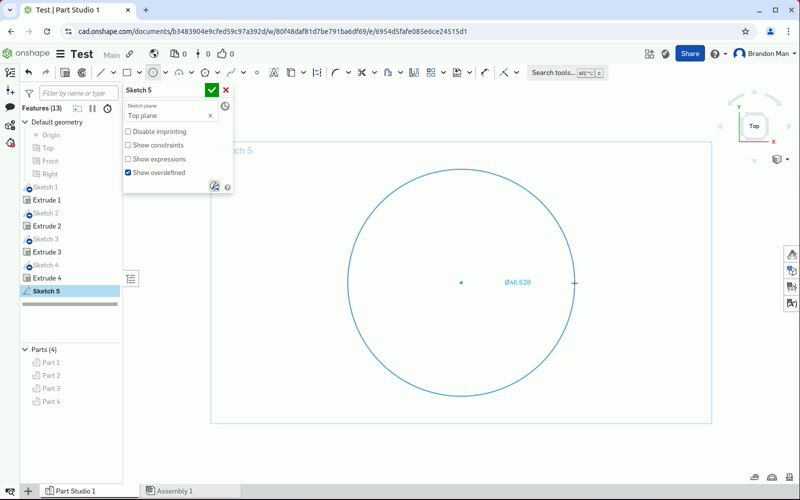
click(574, 282)
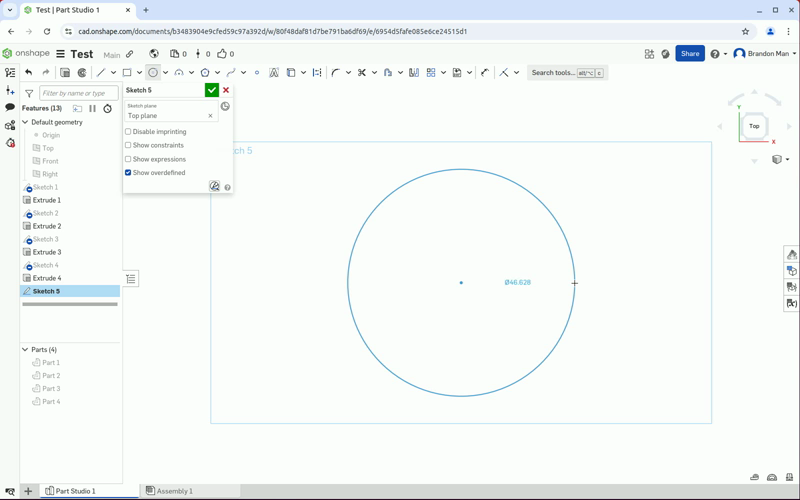
key(esc)
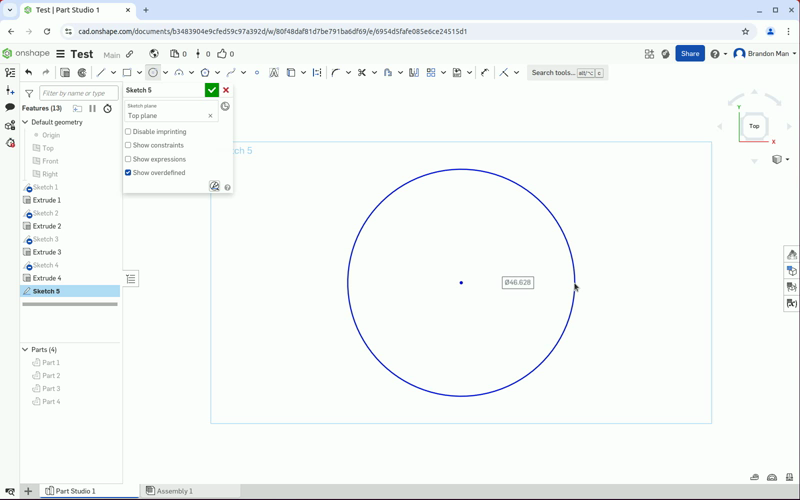
key(c)
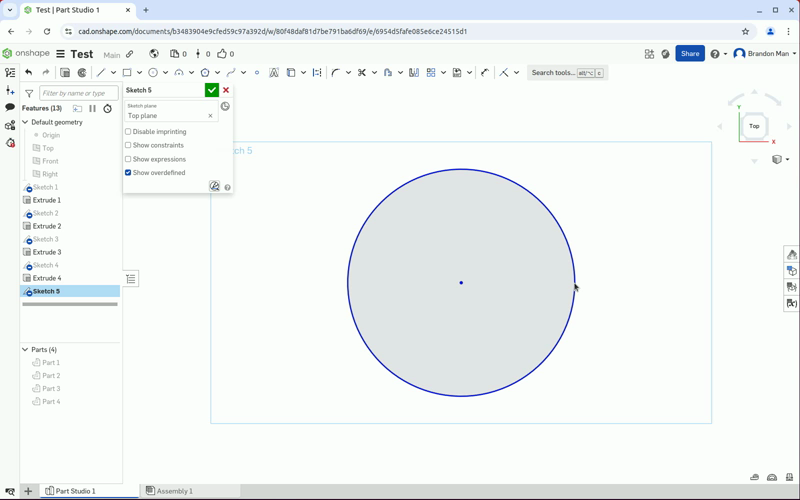
key_down(shift)
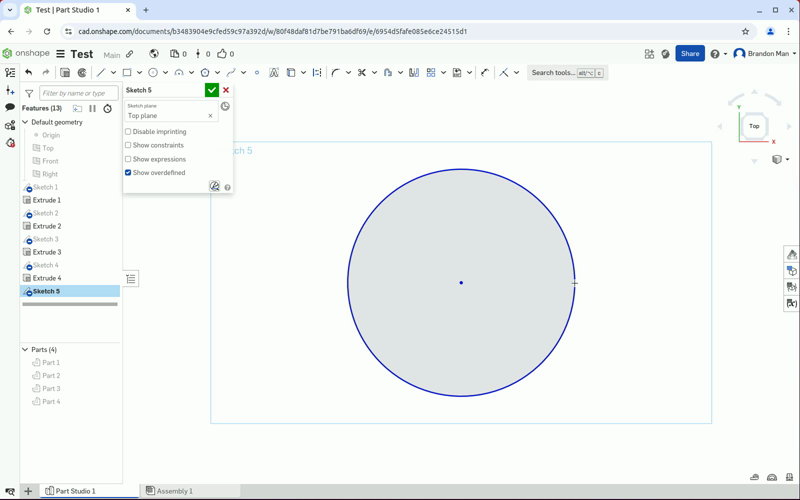
mouse_move(461, 282)
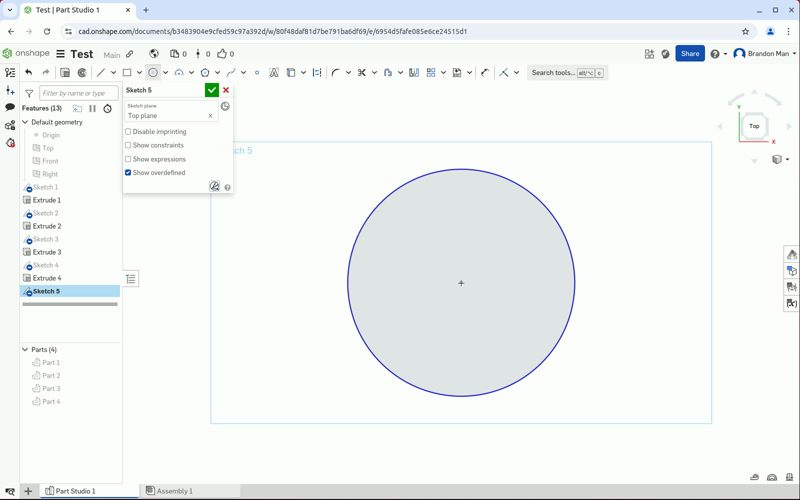
click(461, 282)
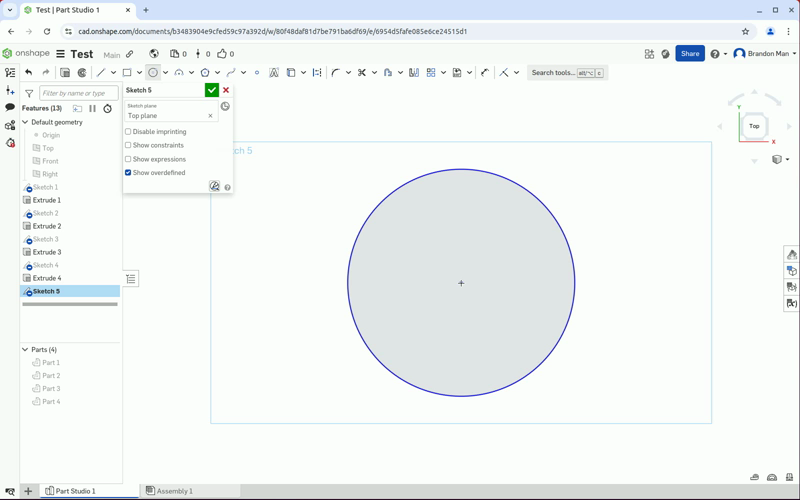
key_up(shift)
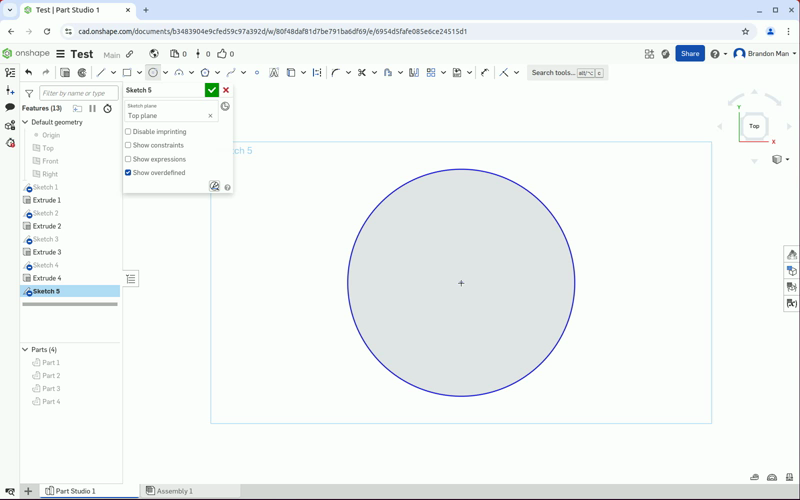
mouse_move(529, 282)
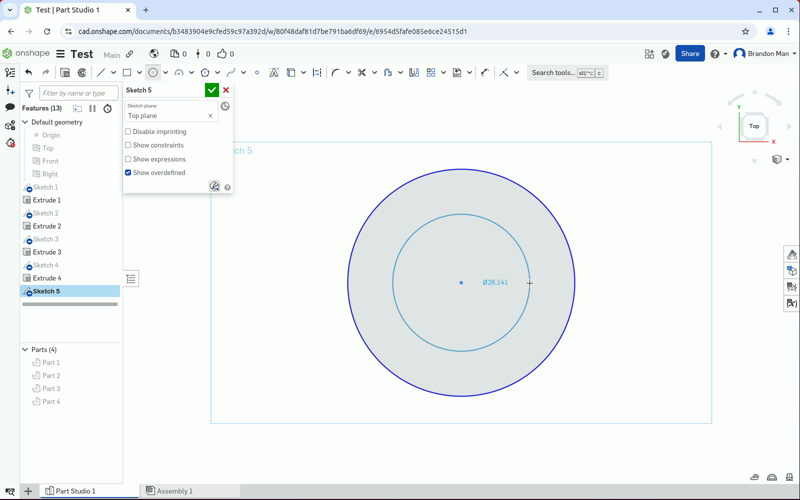
click(529, 282)
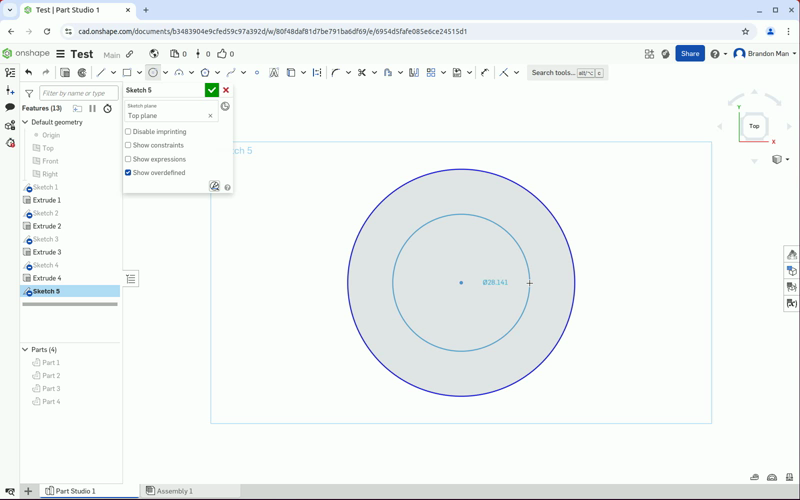
key(esc)
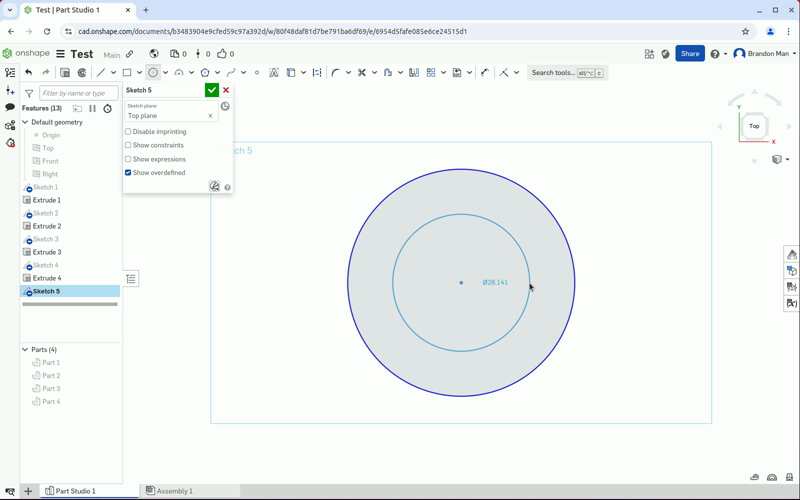
mouse_move(547, 253)
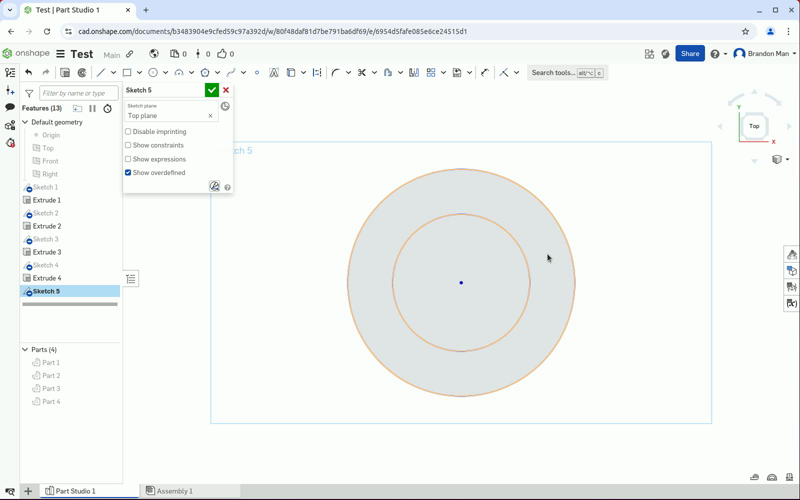
click(547, 253)
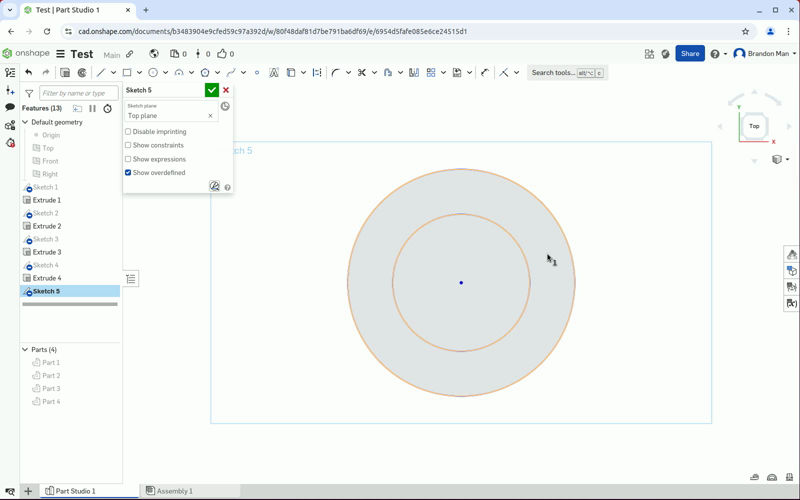
mouse_move(73, 352)
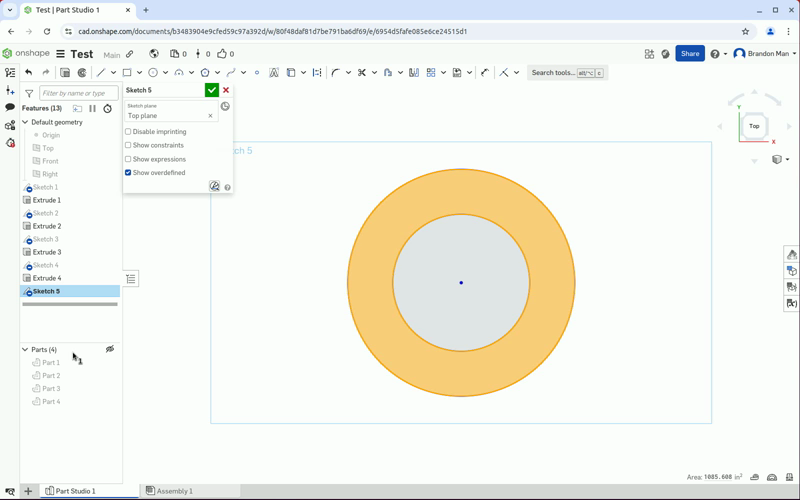
key(shift+y)
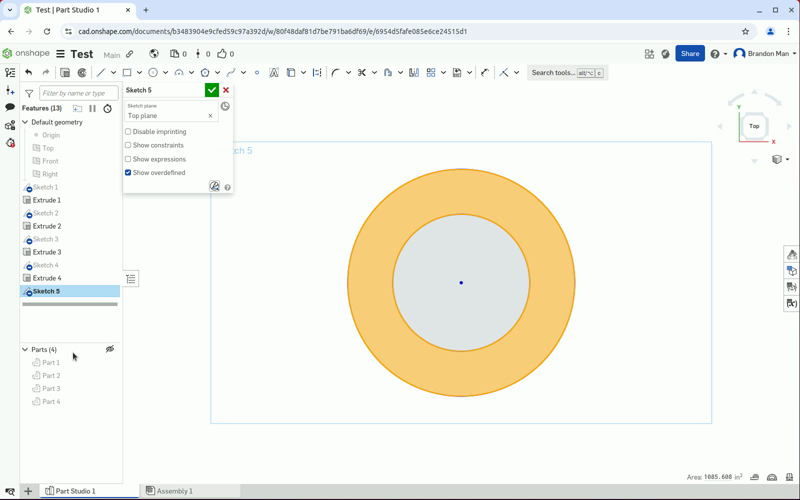
key(shift+e)
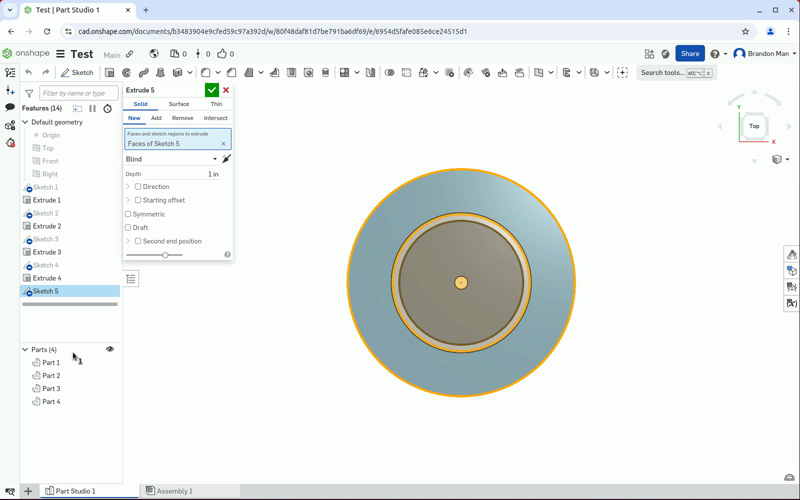
mouse_move(143, 106)
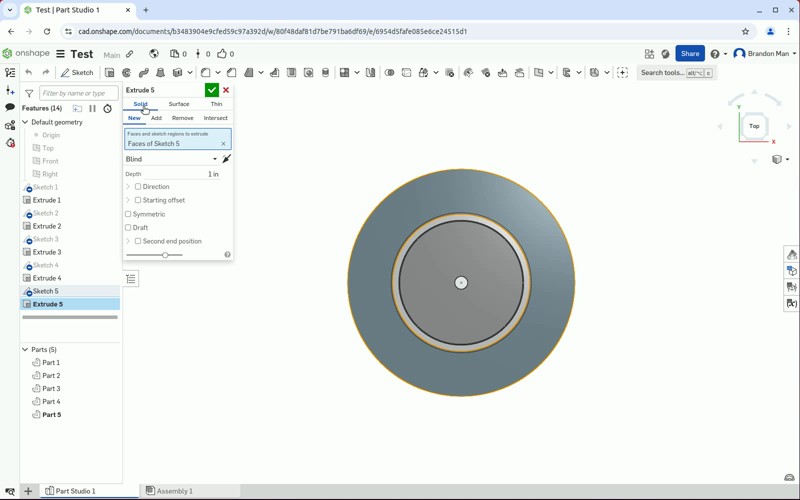
click(143, 106)
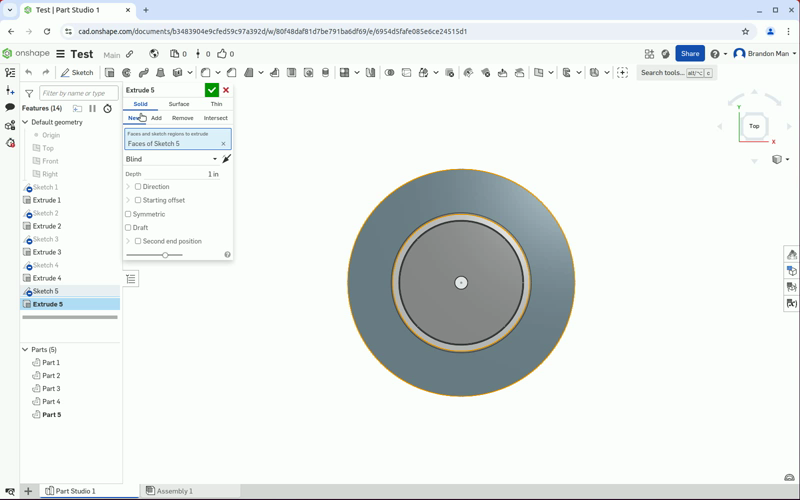
mouse_move(137, 120)
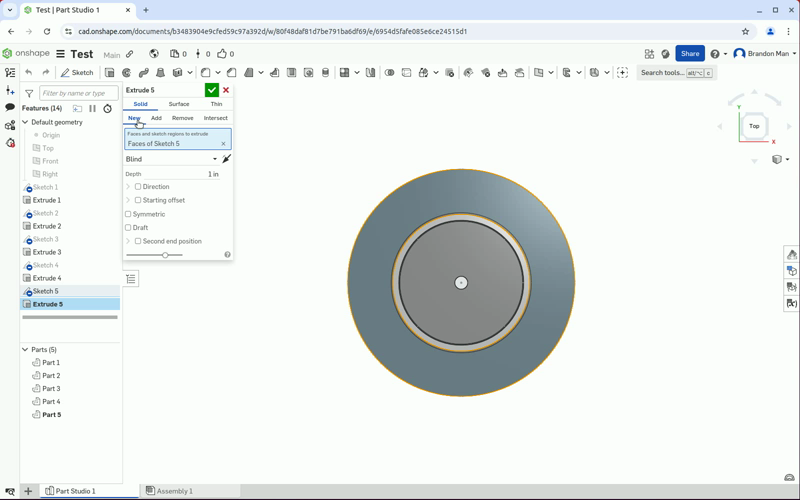
click(137, 120)
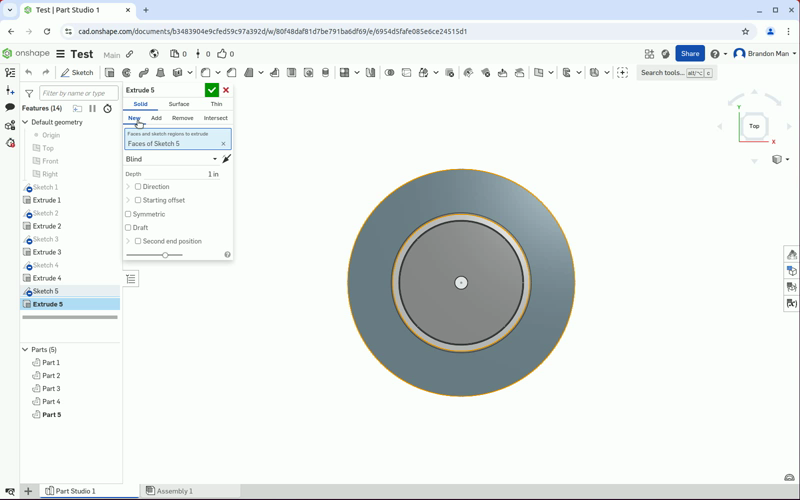
key(tab, 4)
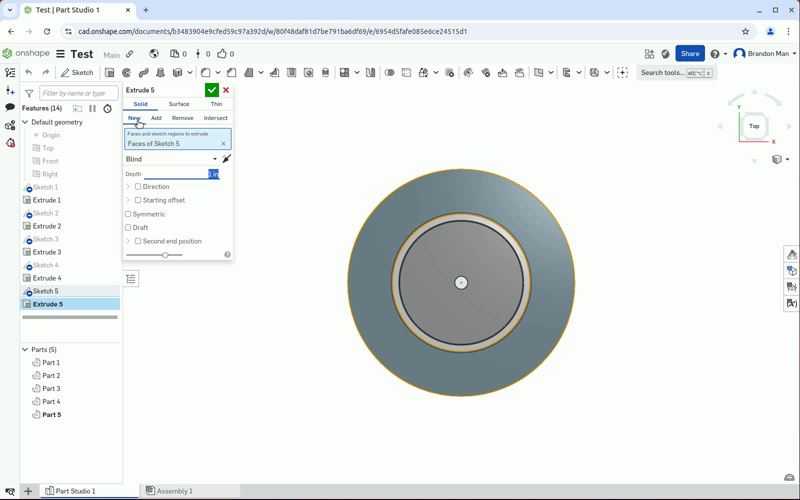
text(1.685)
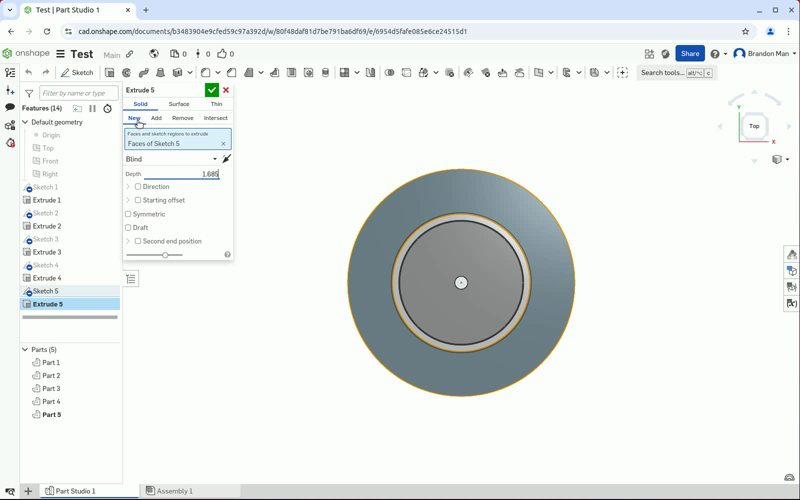
key(enter)
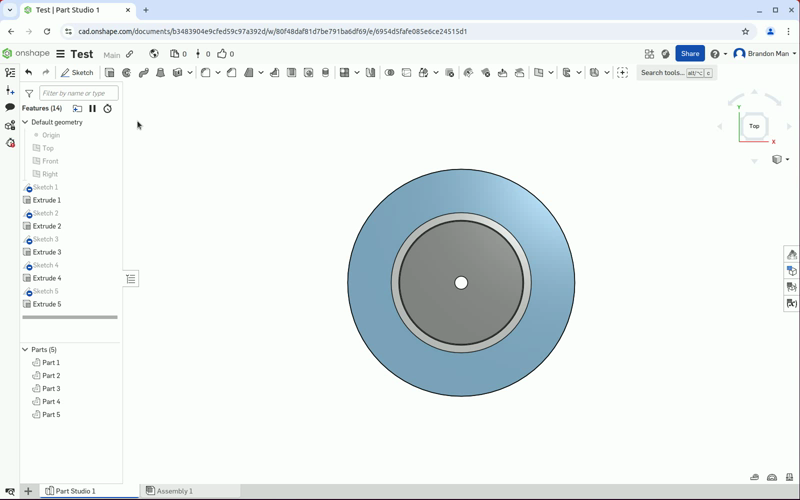
key(shift+h)
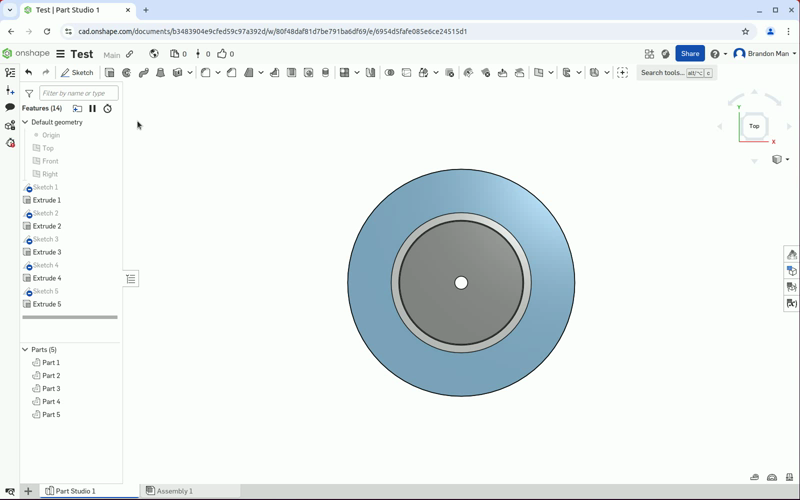
key(shift+h)
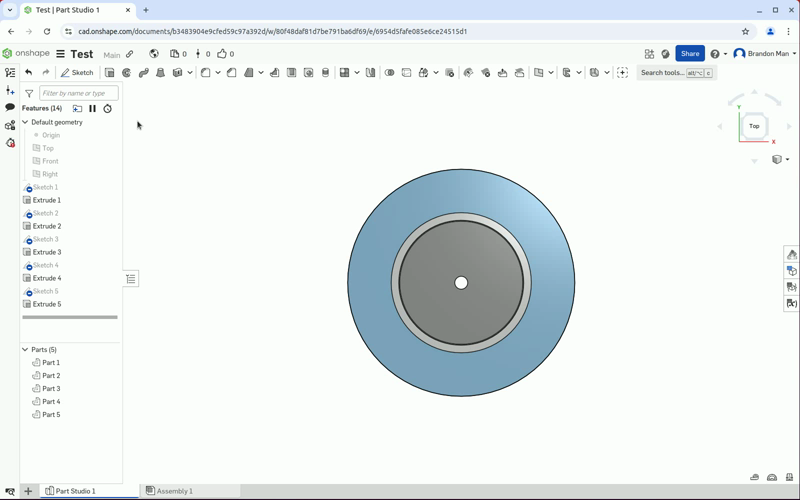
key(shift+7)
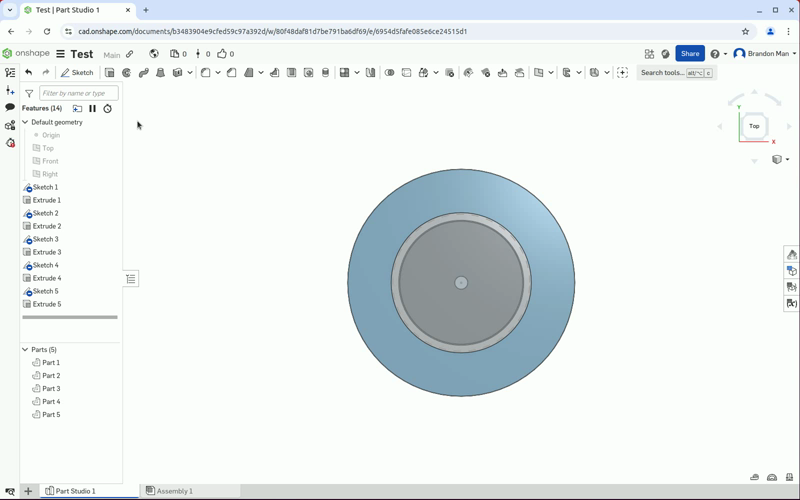
key(up, 3)
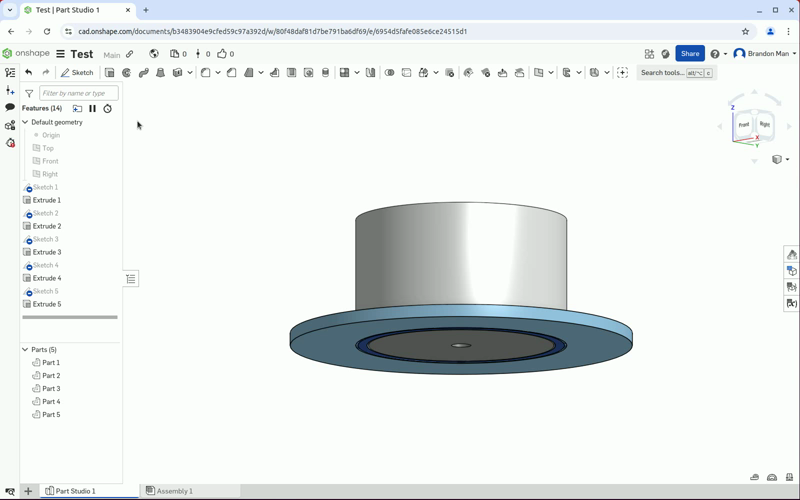
key(left, 3)
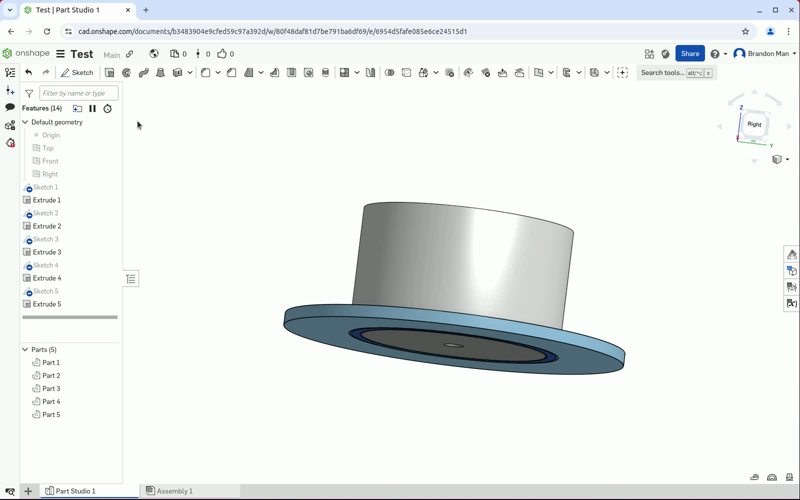
key(right, 3)
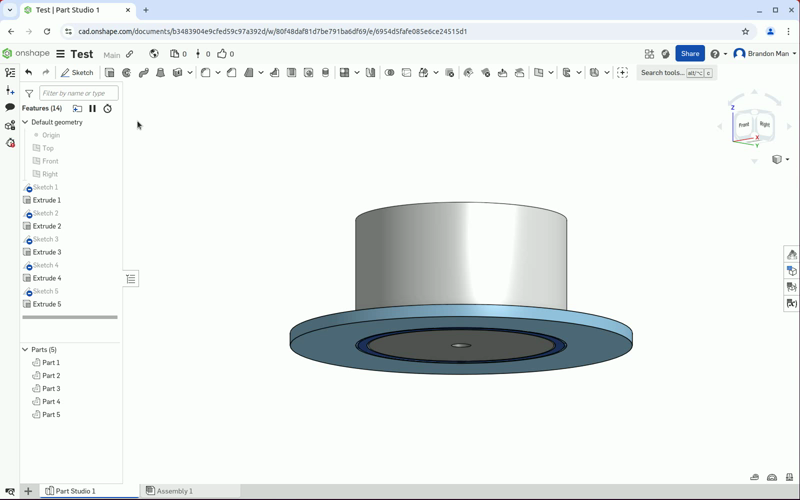
key(down, 3)
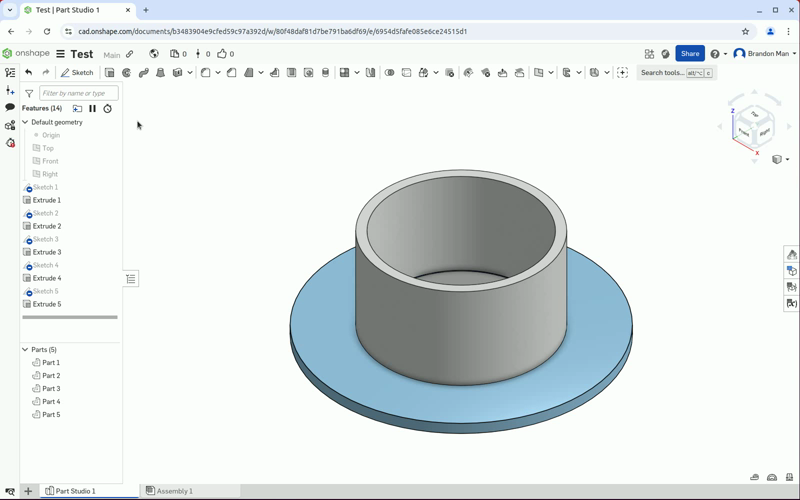
mouse_move(73, 189)
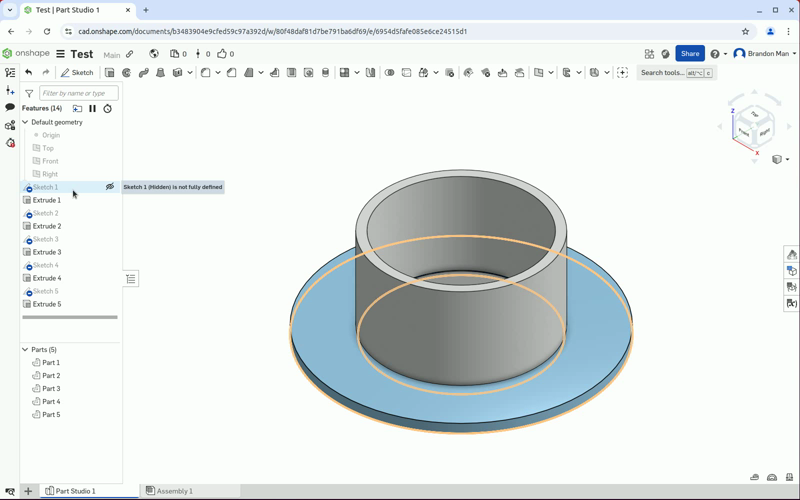
click(73, 189)